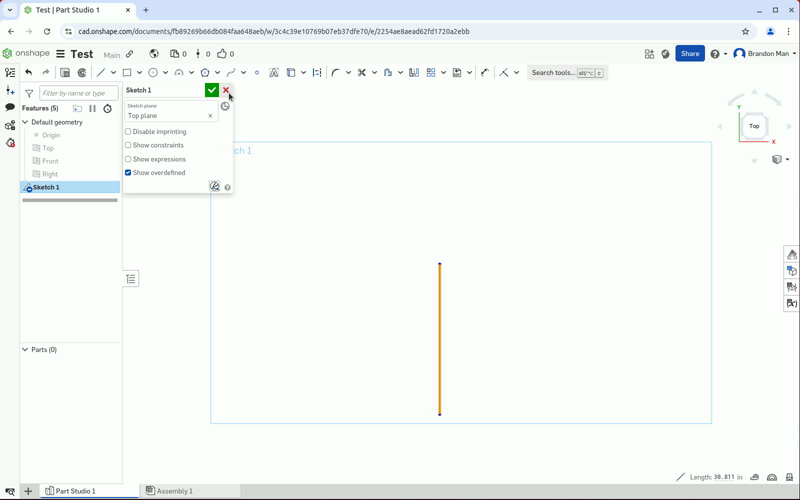
key(shift+h)
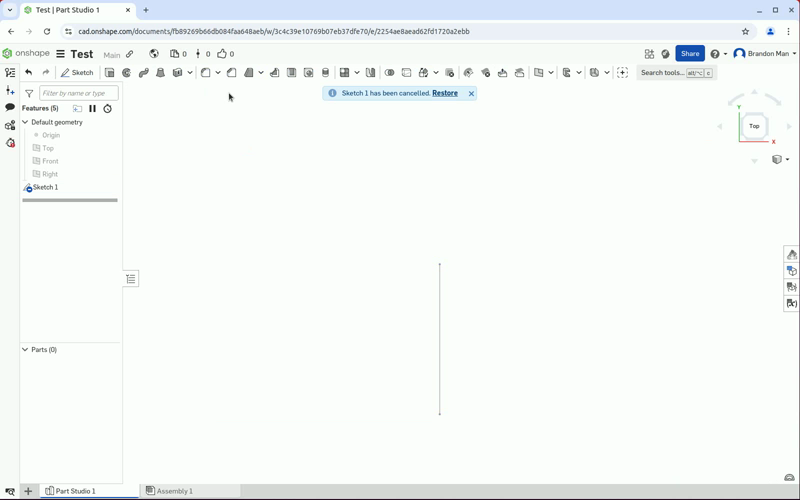
key(shift+s)
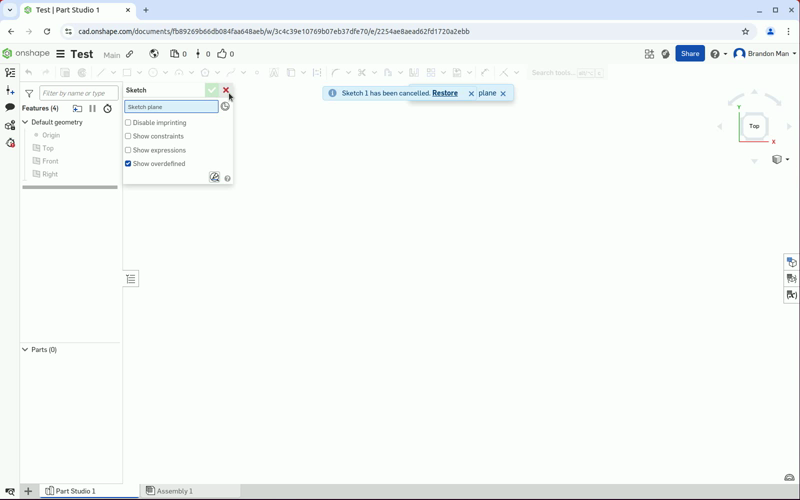
mouse_move(73, 150)
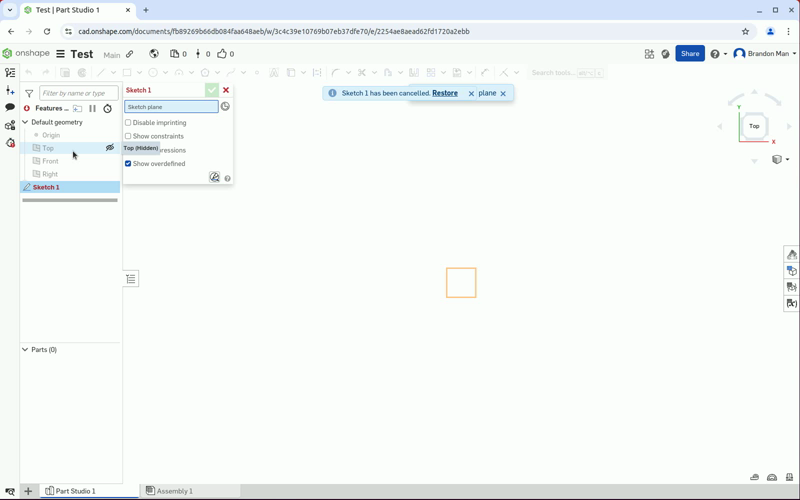
click(73, 150)
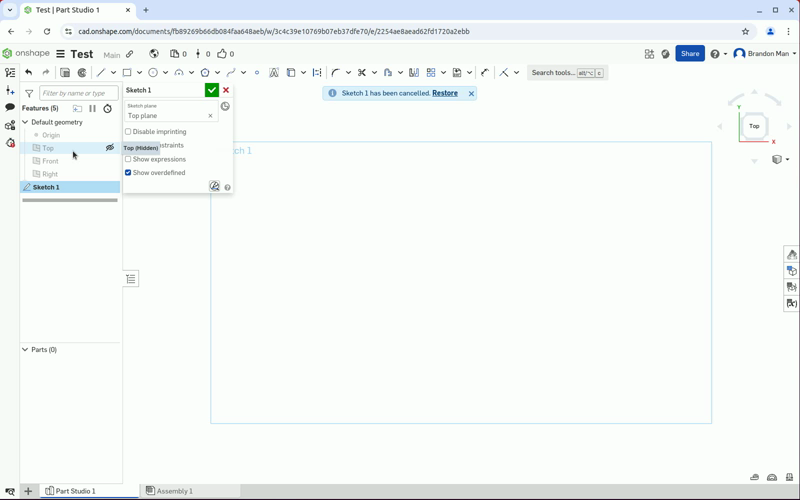
mouse_move(73, 352)
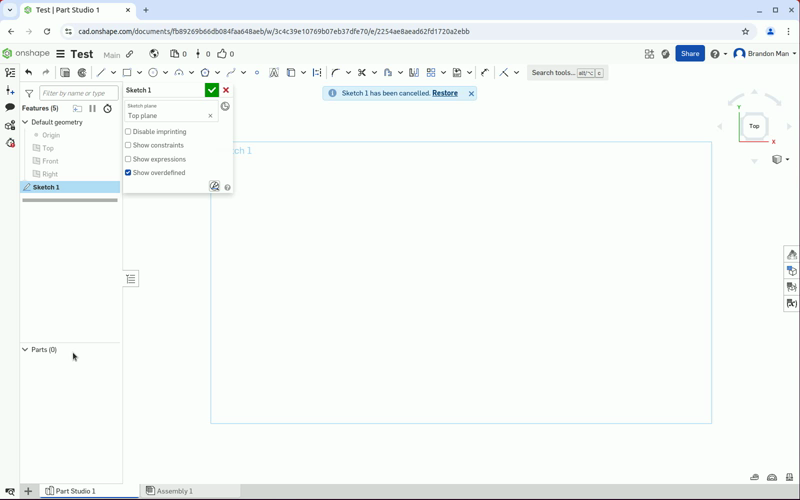
key(y)
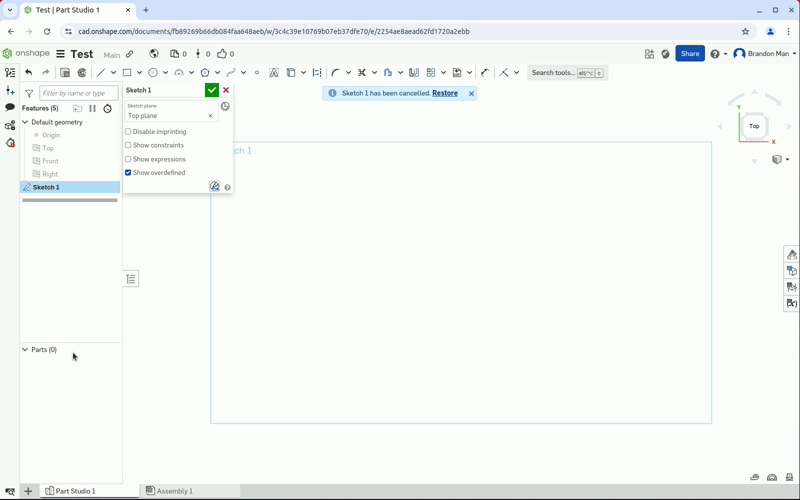
key(l)
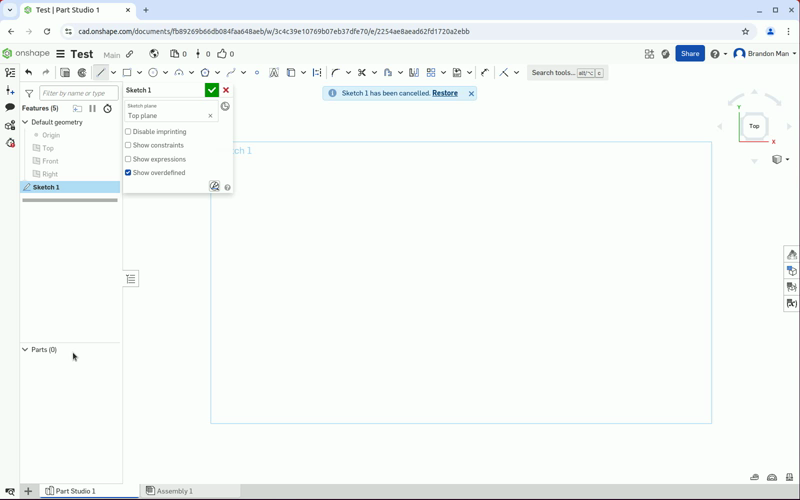
key_down(shift)
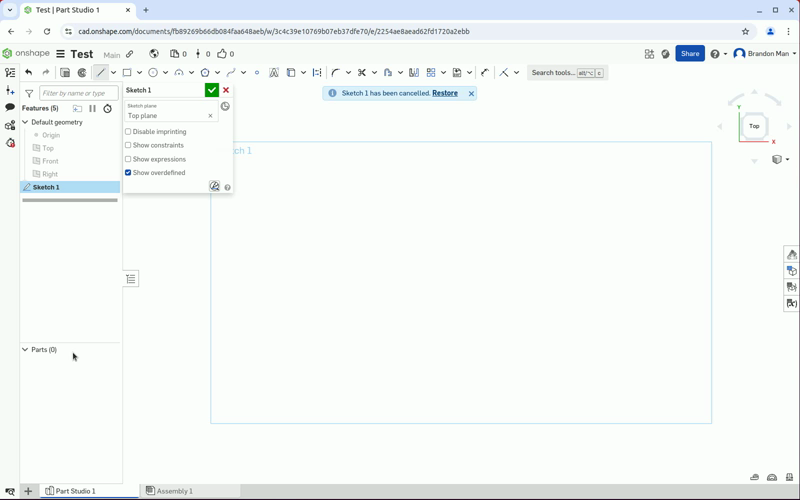
mouse_move(432, 262)
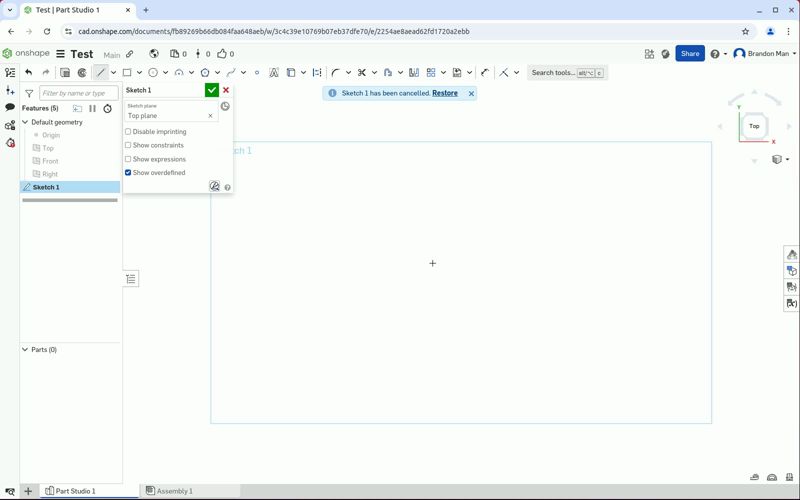
click(432, 262)
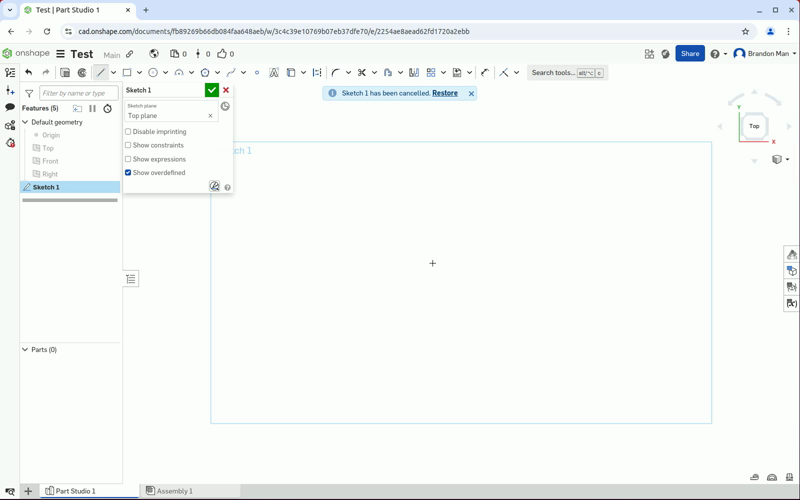
key_up(shift)
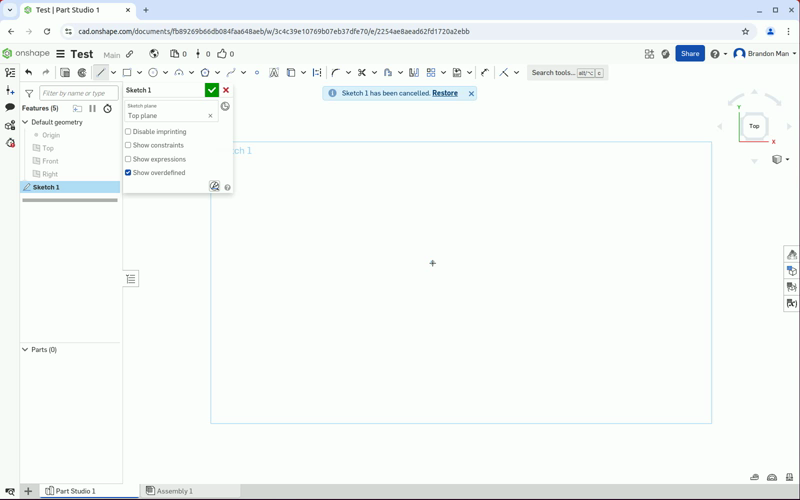
key_down(shift)
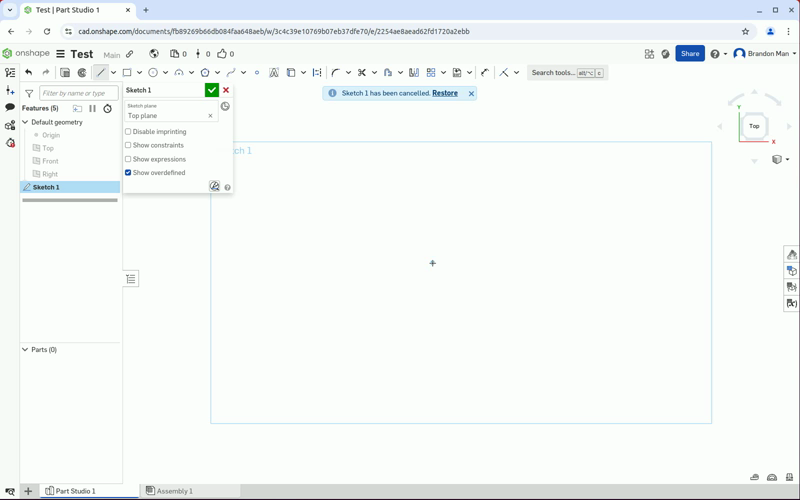
mouse_move(504, 262)
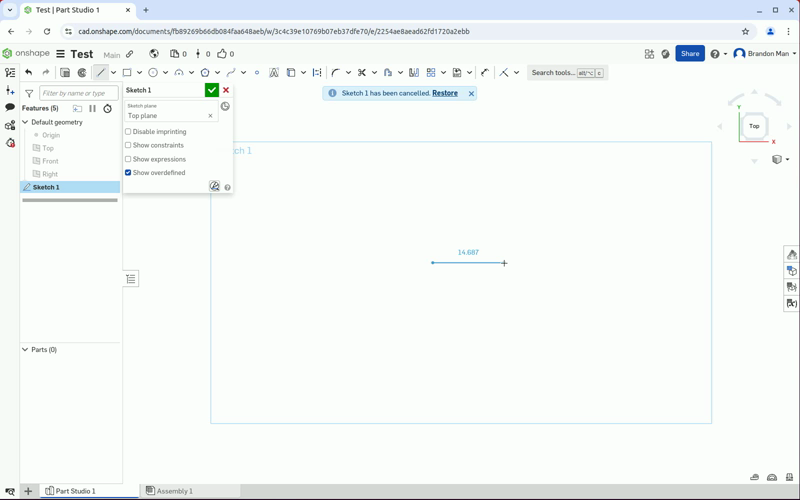
click(504, 262)
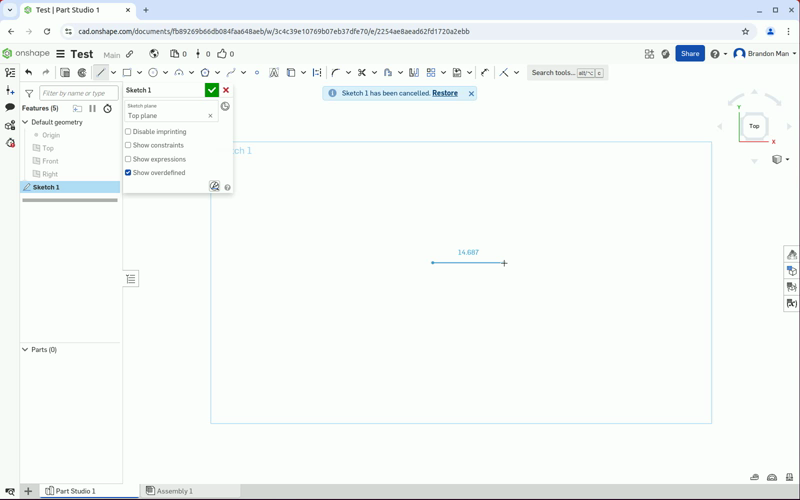
key_up(shift)
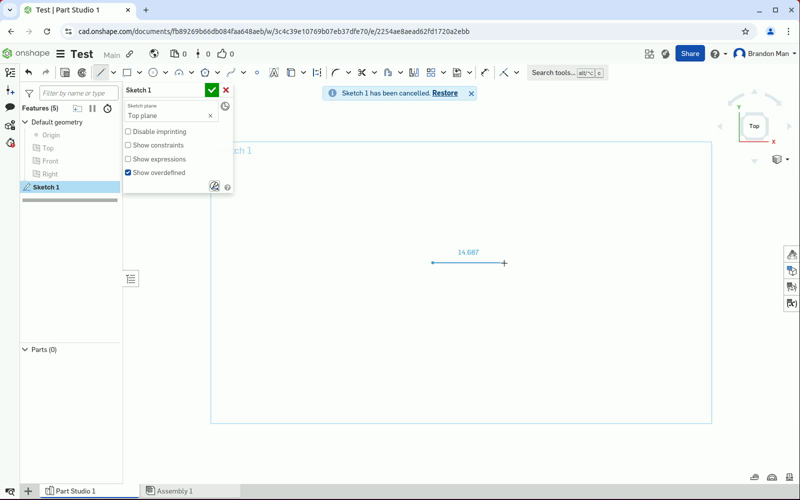
key_down(shift)
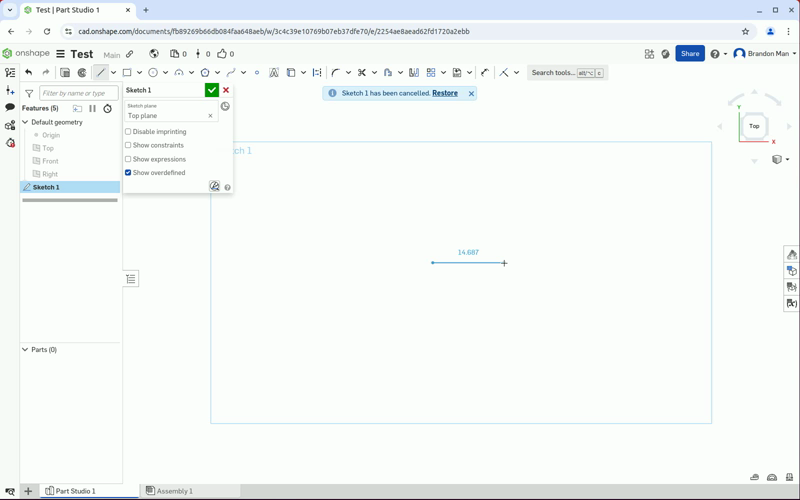
mouse_move(504, 170)
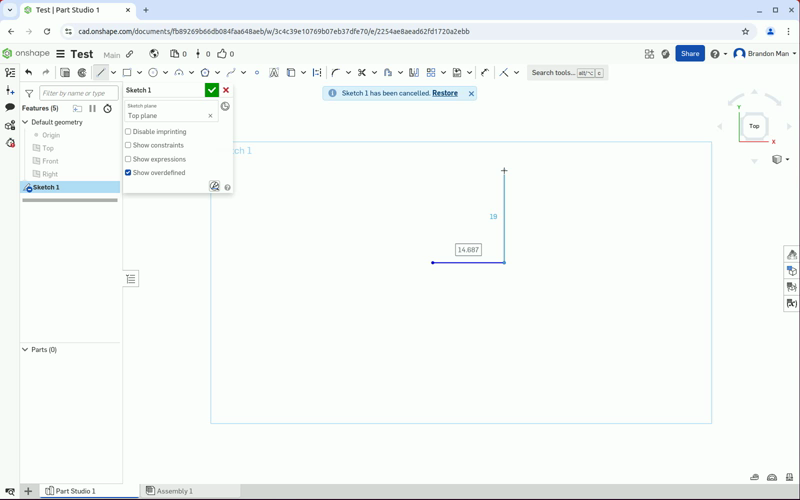
click(504, 170)
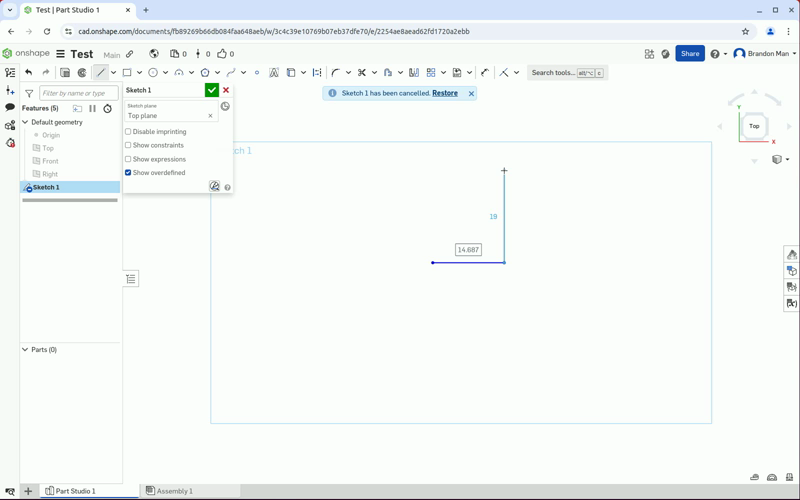
key_up(shift)
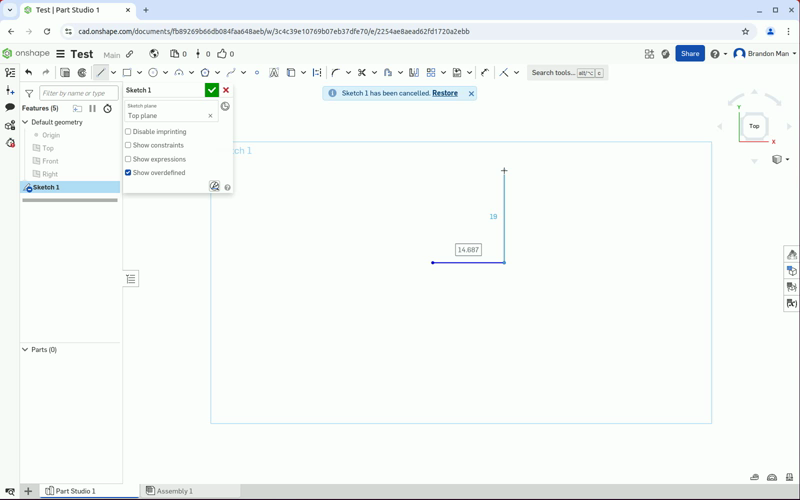
key_down(shift)
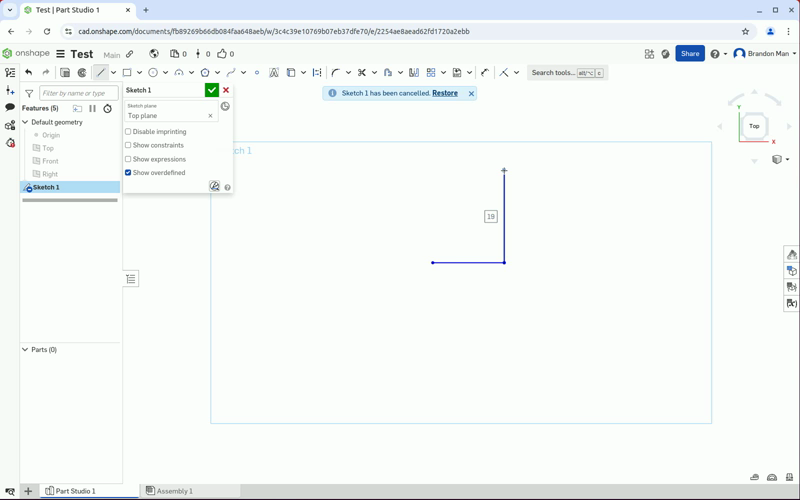
mouse_move(432, 170)
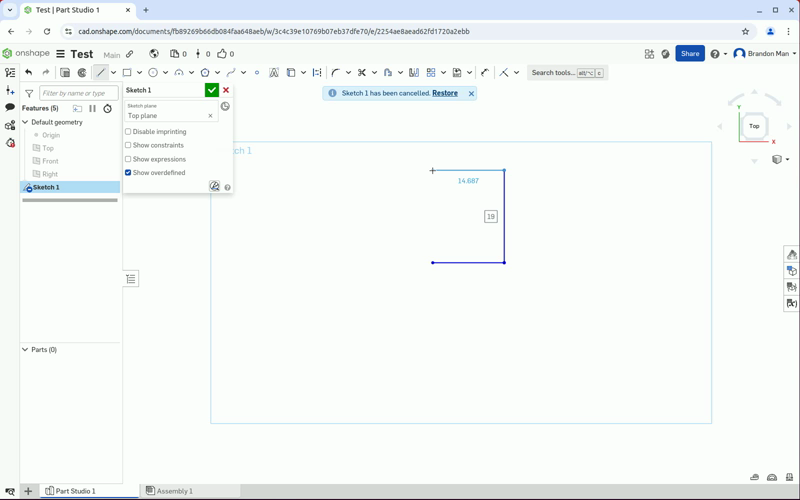
click(432, 170)
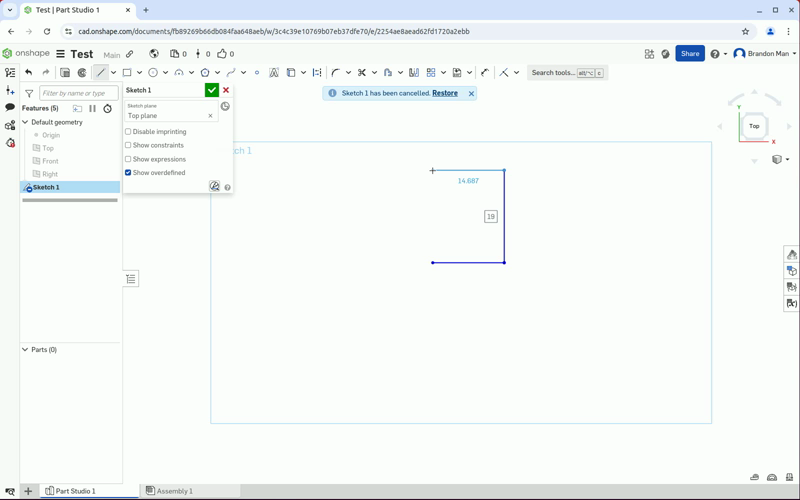
key_up(shift)
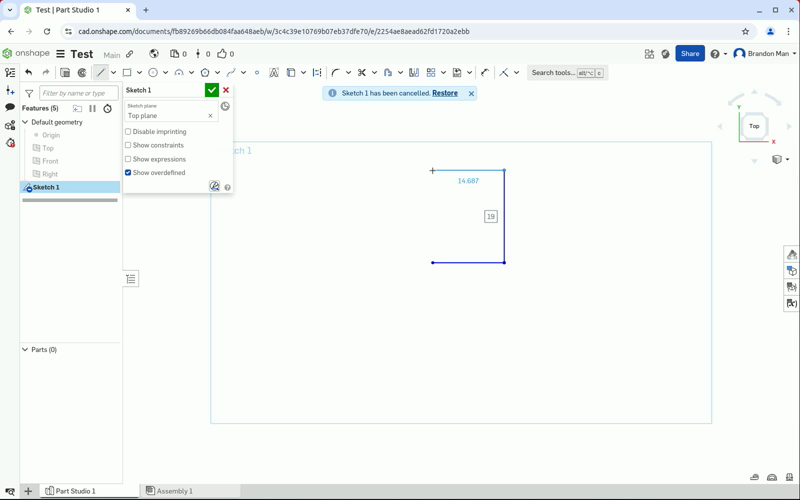
key_down(shift)
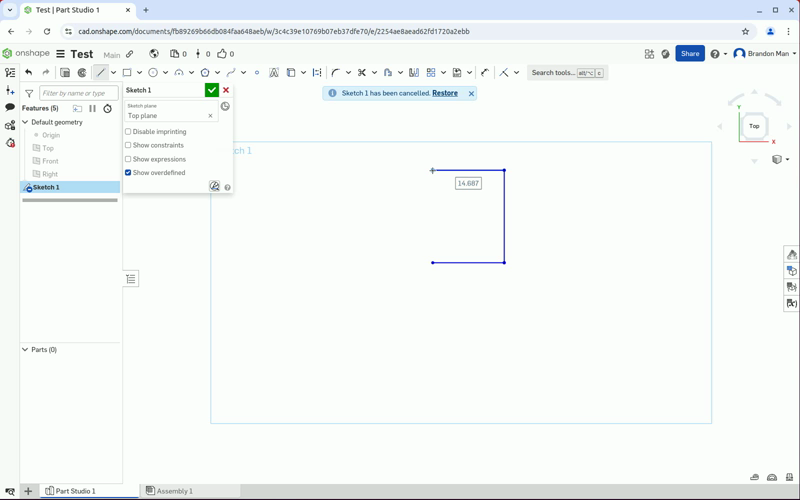
mouse_move(432, 262)
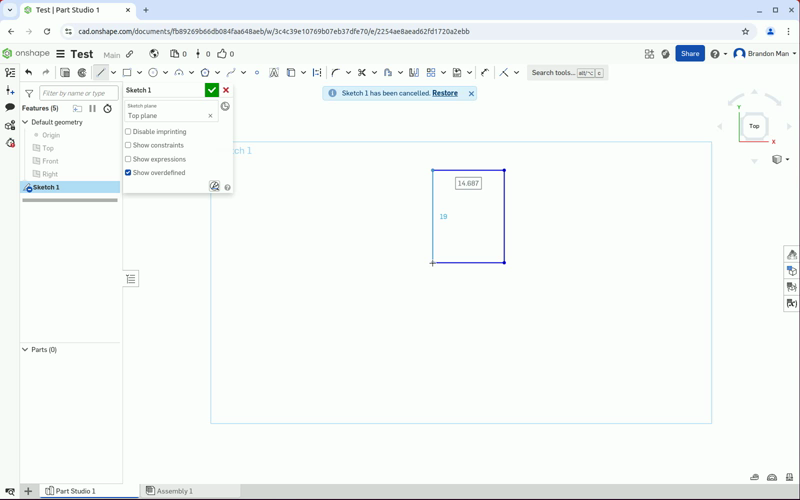
key_up(shift)
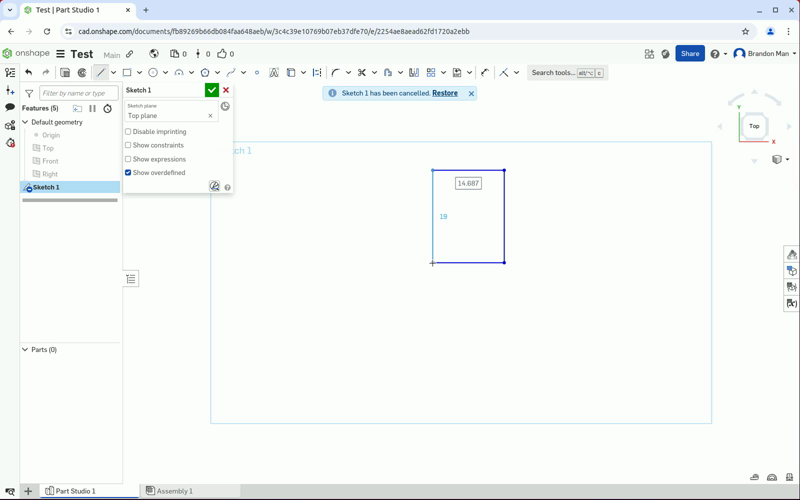
click(432, 262)
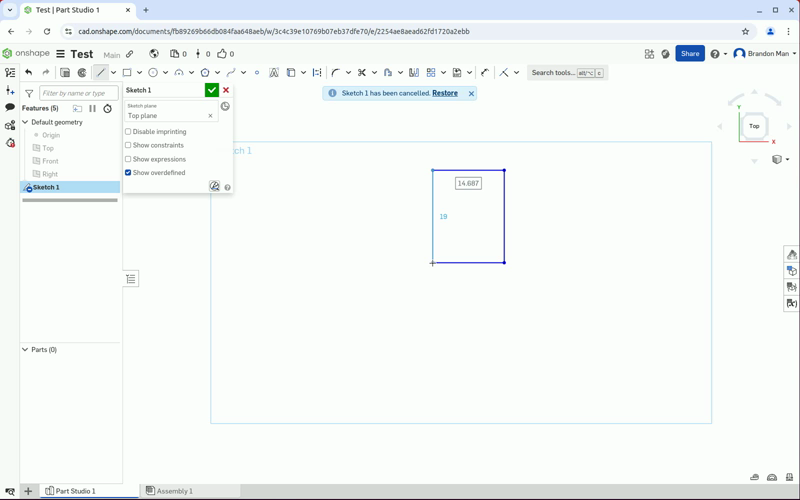
key(esc)
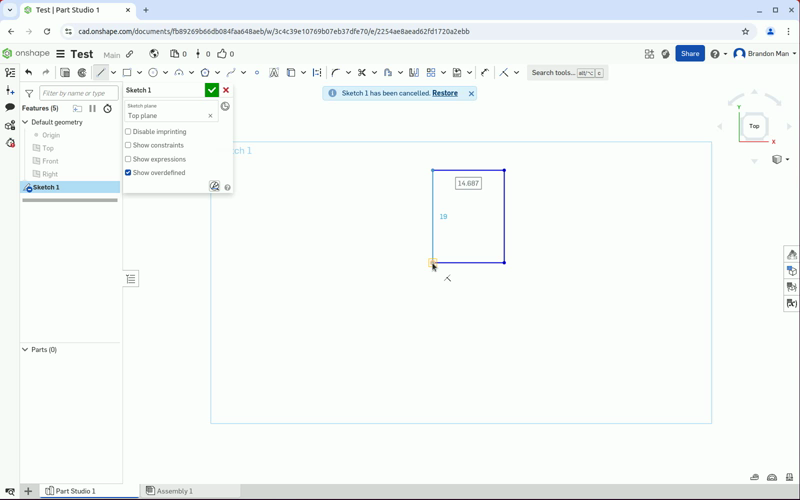
mouse_move(491, 228)
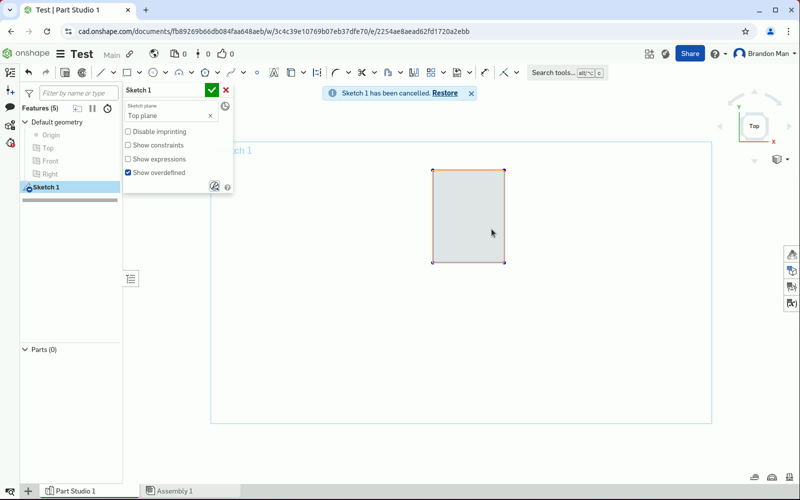
click(491, 228)
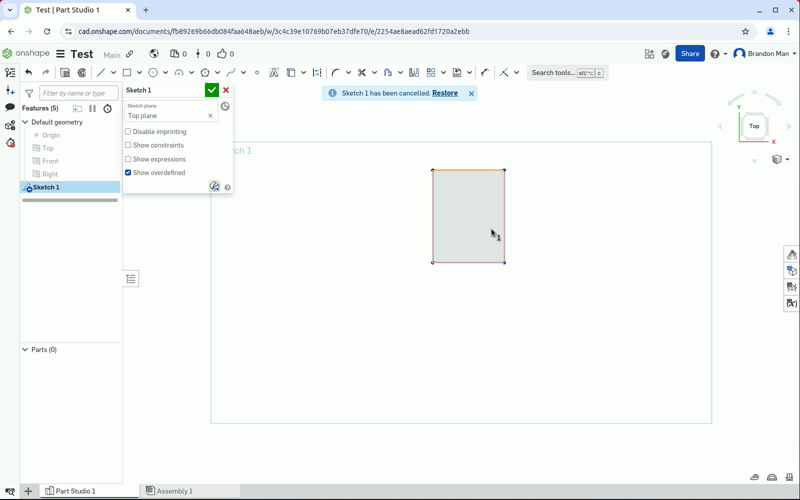
mouse_move(73, 352)
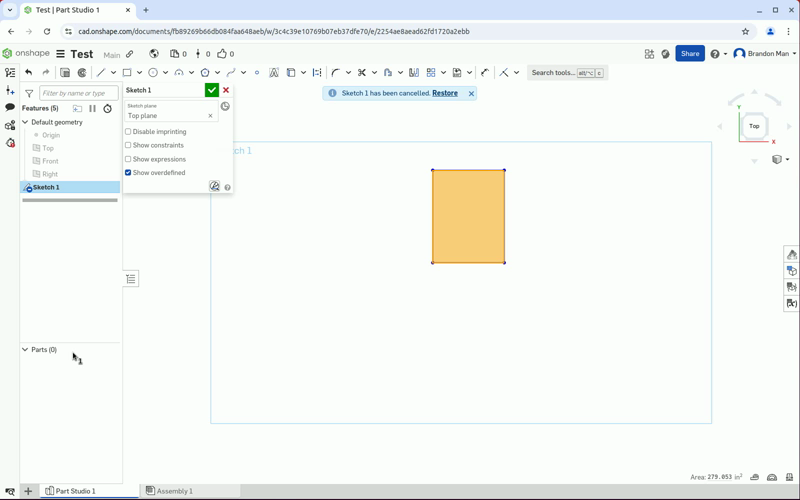
key(shift+y)
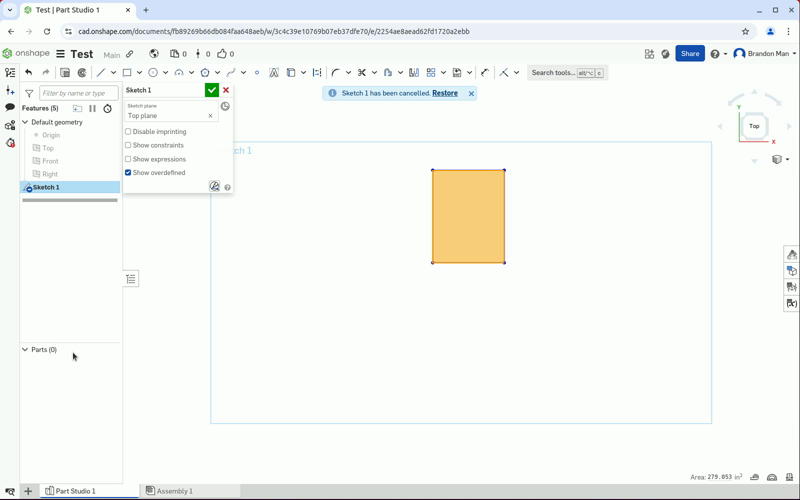
key(shift+e)
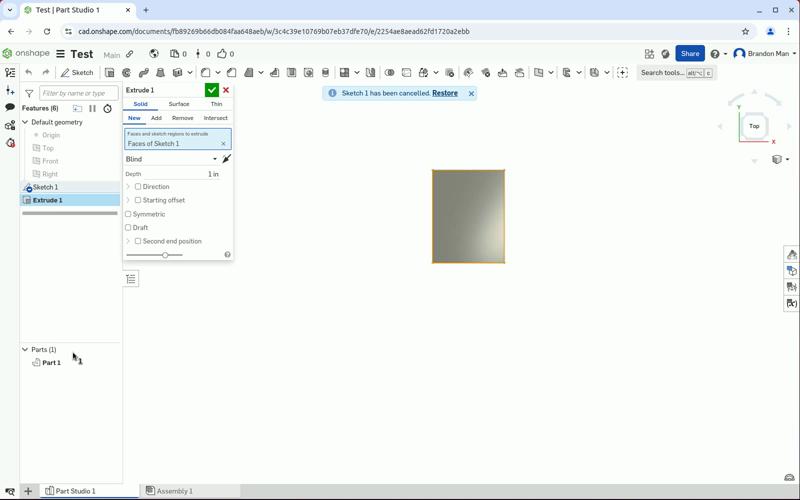
mouse_move(143, 106)
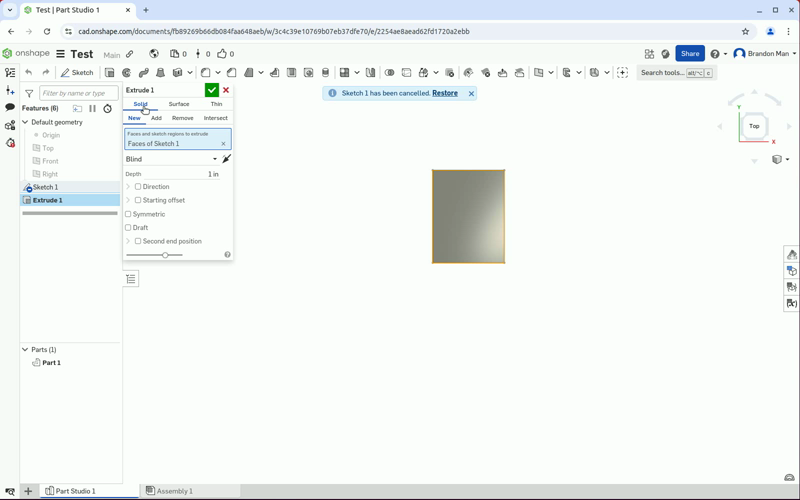
click(143, 106)
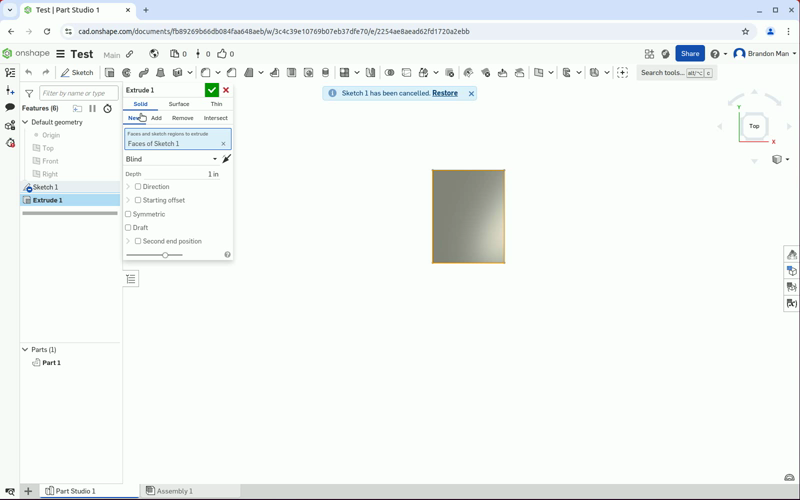
mouse_move(137, 120)
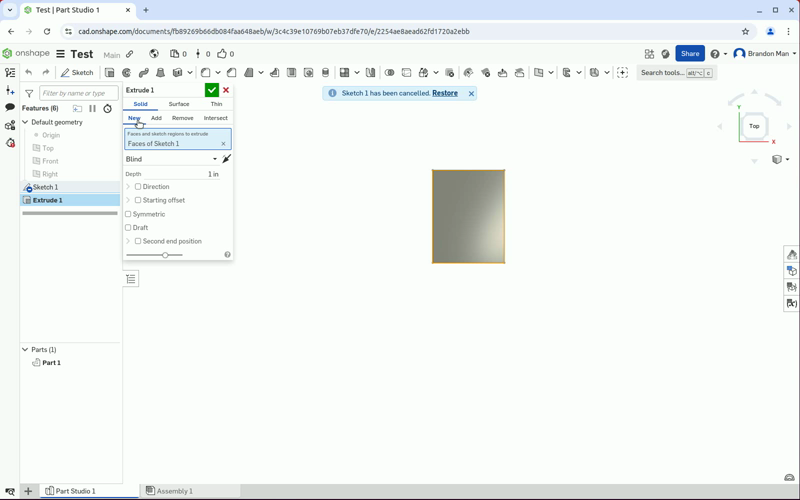
click(137, 120)
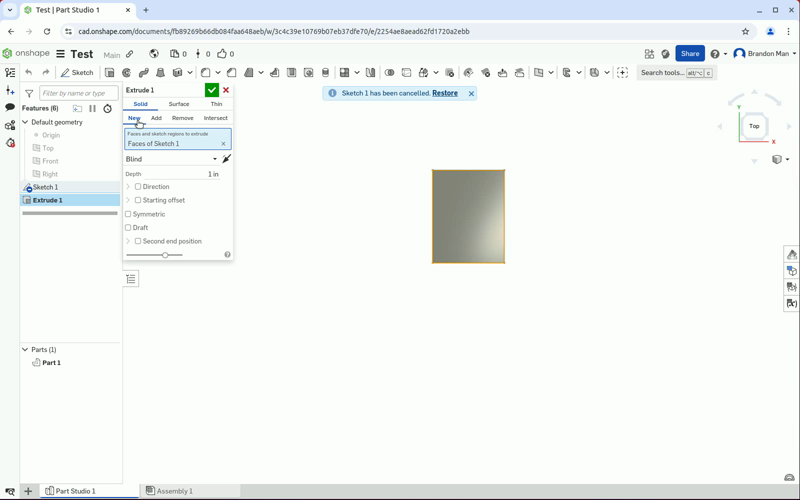
key(tab, 4)
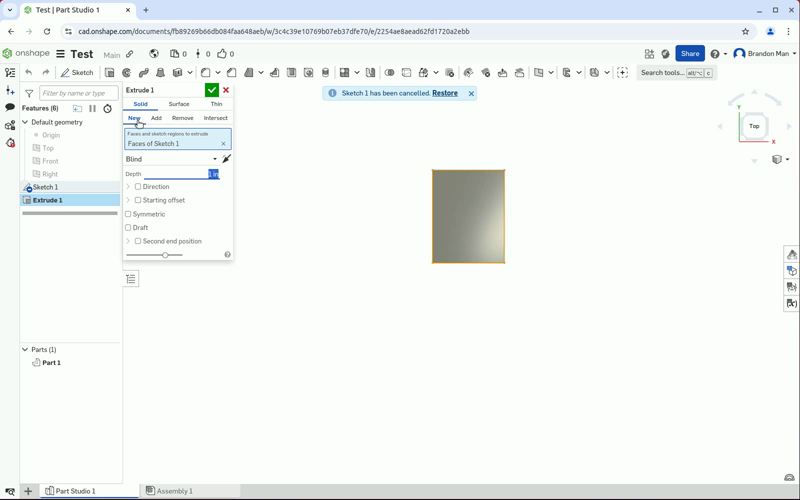
text(12.998)
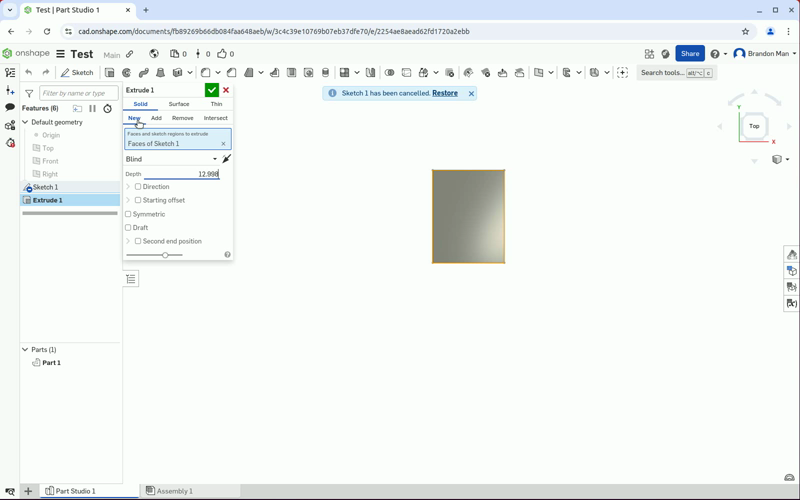
key(enter)
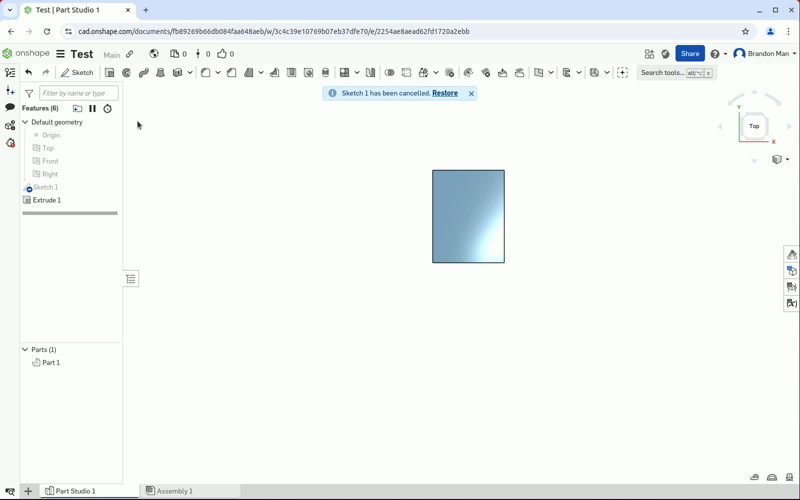
key(shift+h)
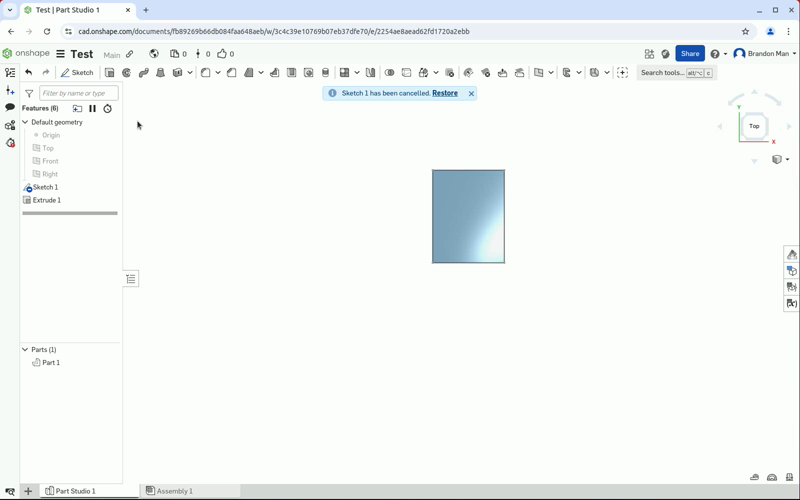
key(shift+h)
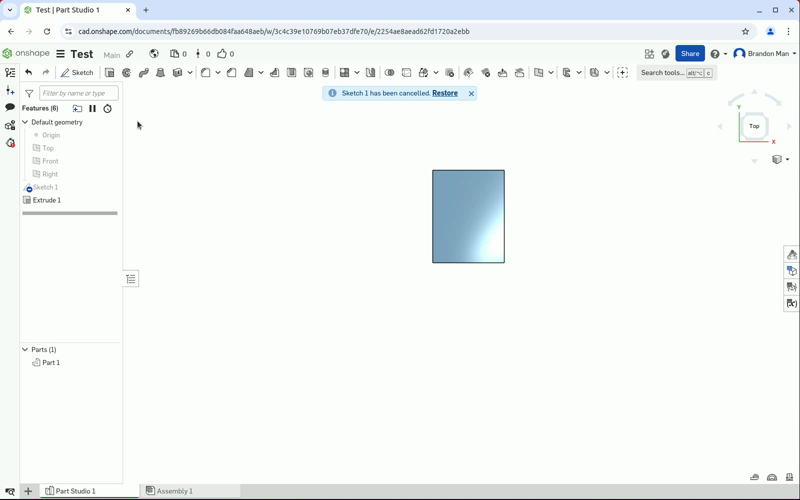
mouse_move(73, 189)
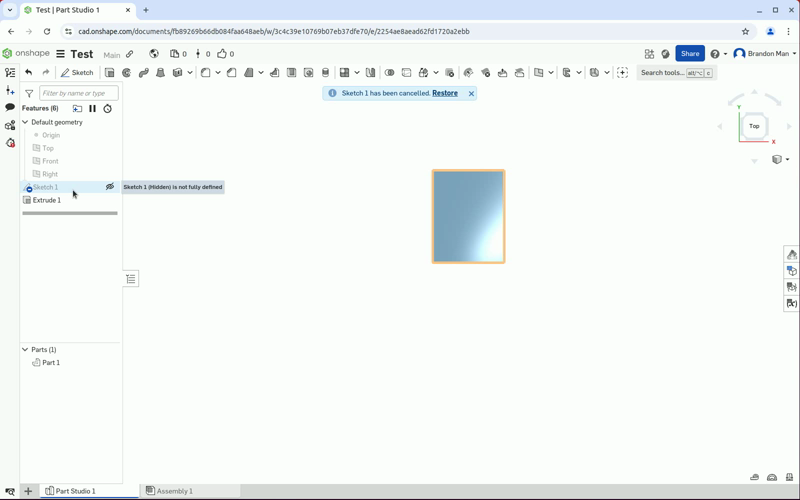
click(73, 189)
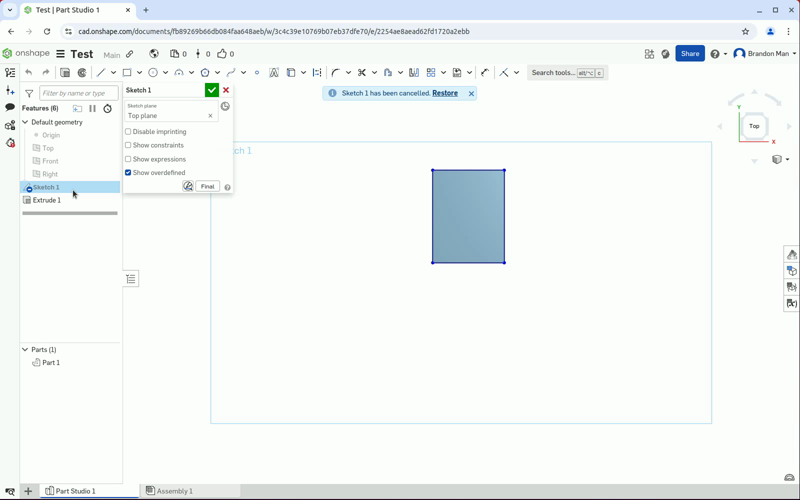
mouse_move(229, 92)
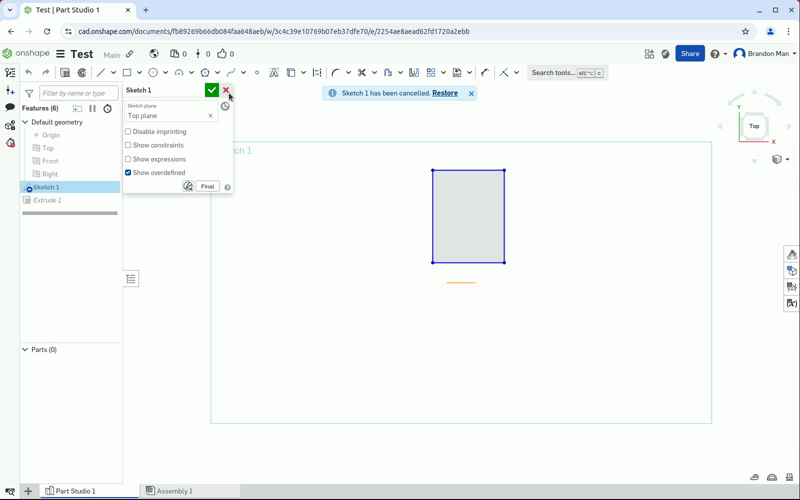
click(229, 92)
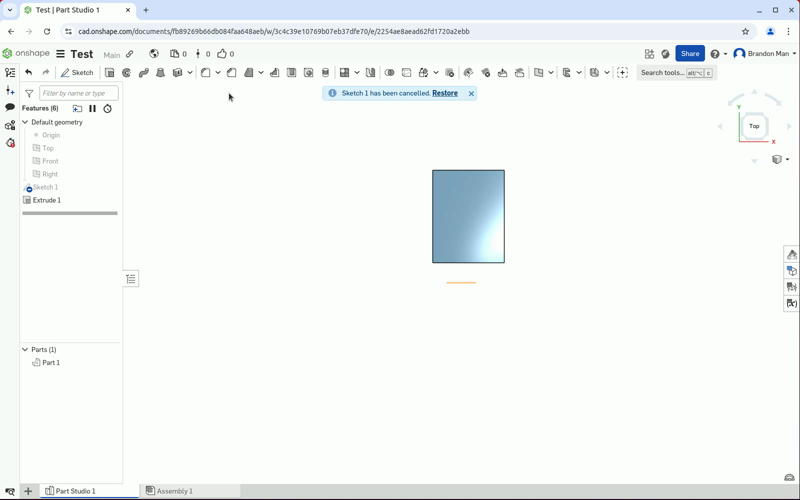
mouse_move(541, 75)
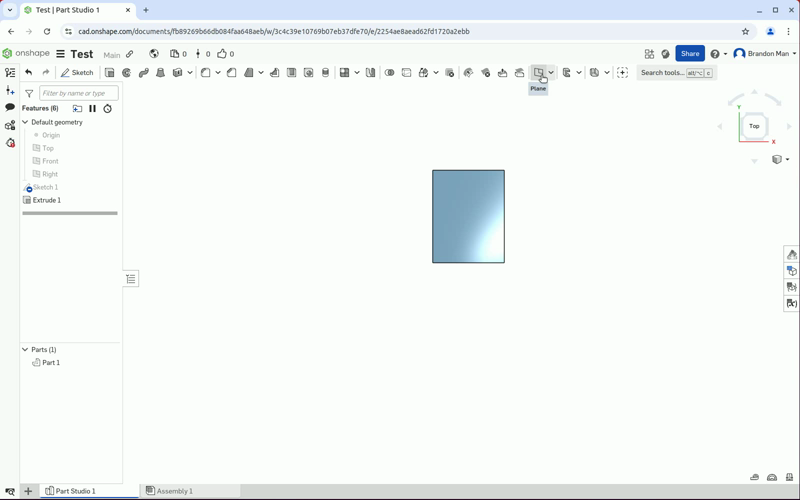
click(541, 75)
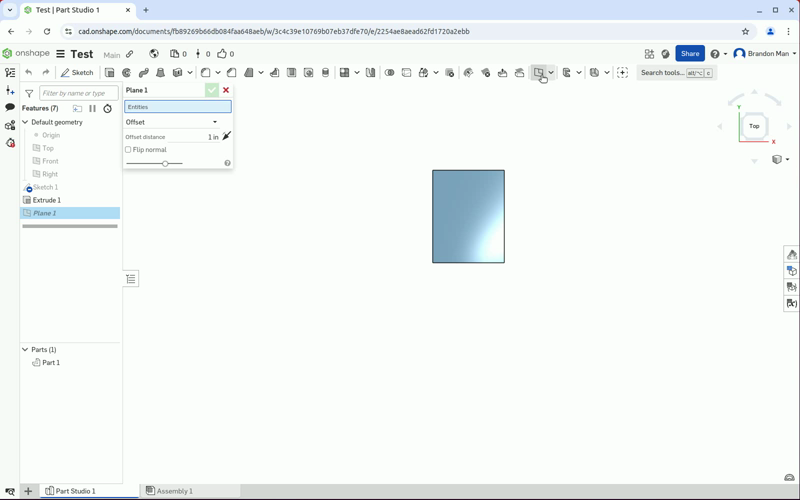
mouse_move(73, 150)
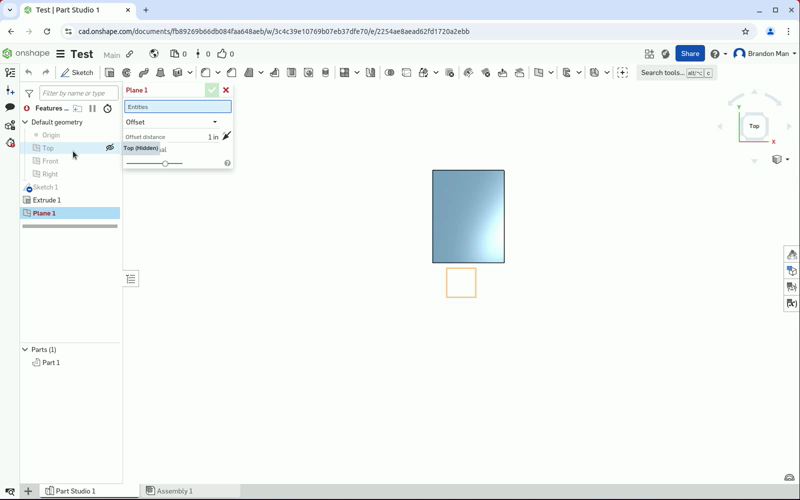
click(73, 150)
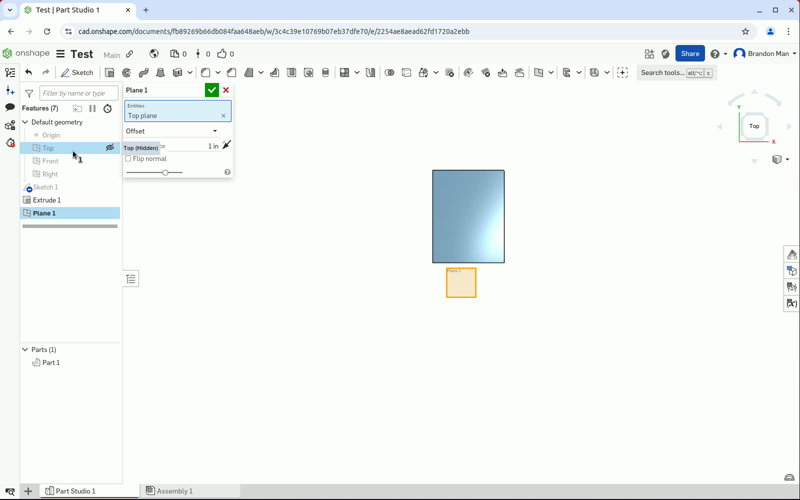
key(tab, 2)
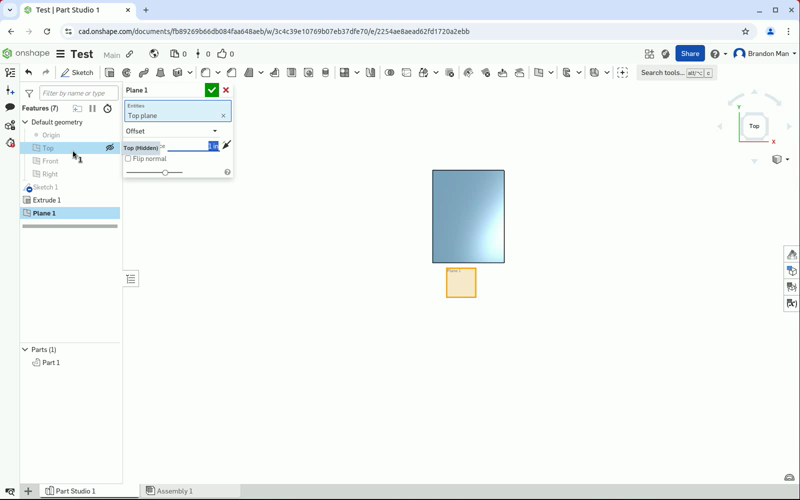
text(13.002)
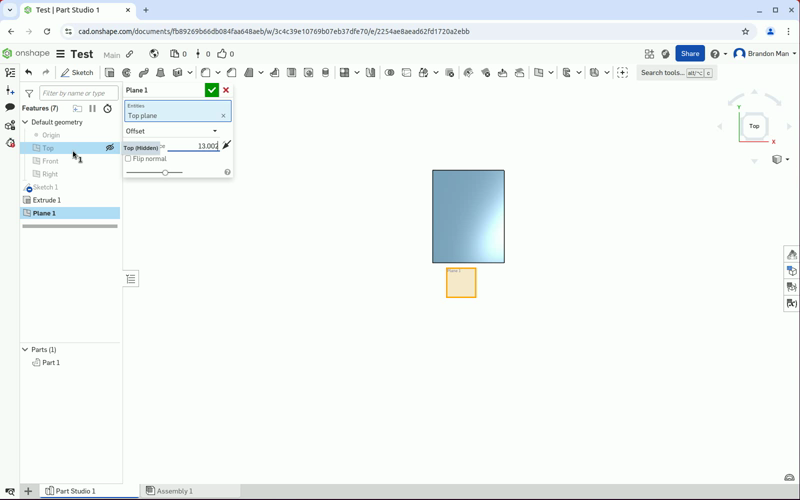
key(enter, 2)
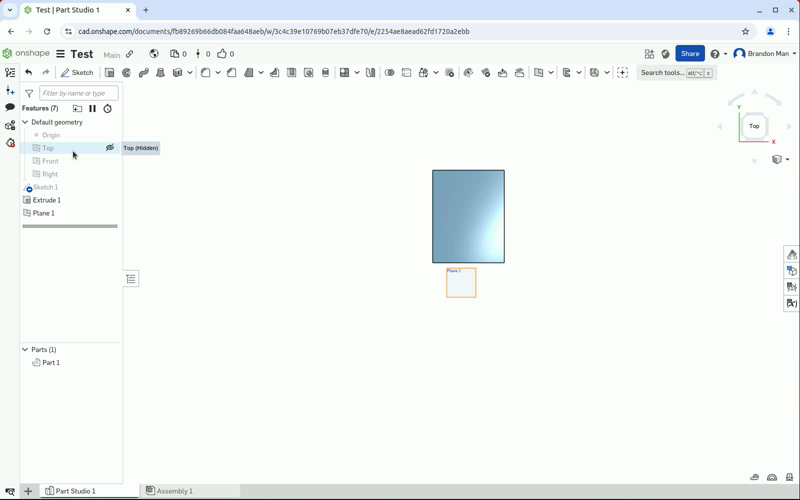
key(shift+s)
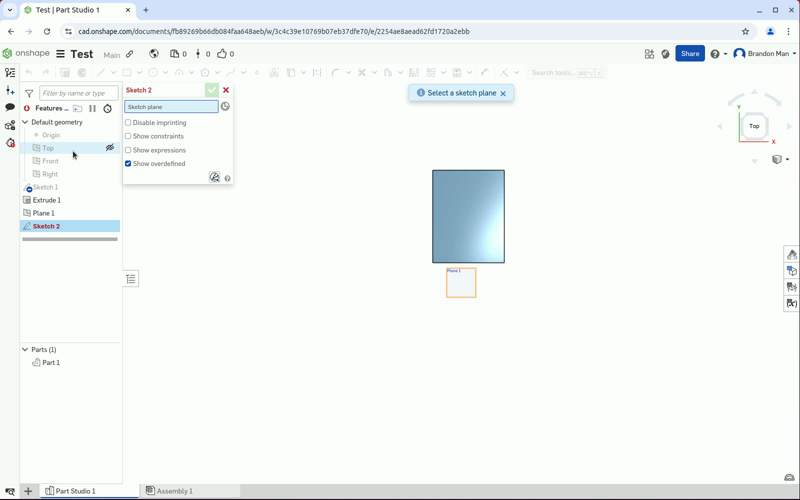
mouse_move(73, 215)
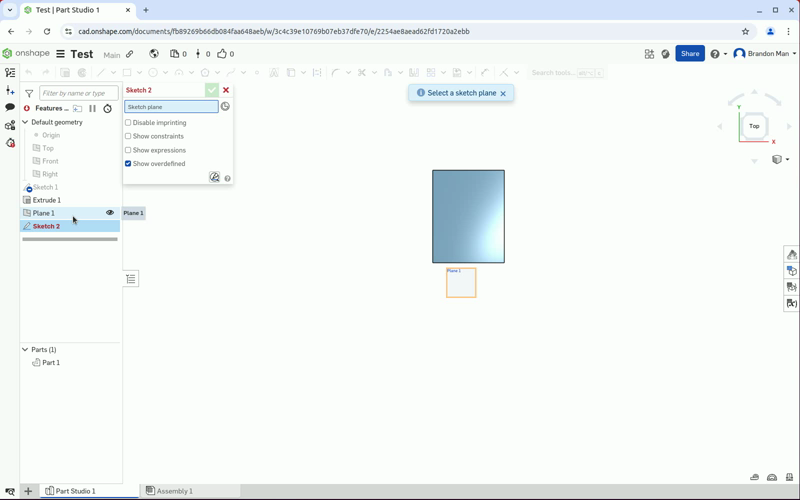
click(73, 215)
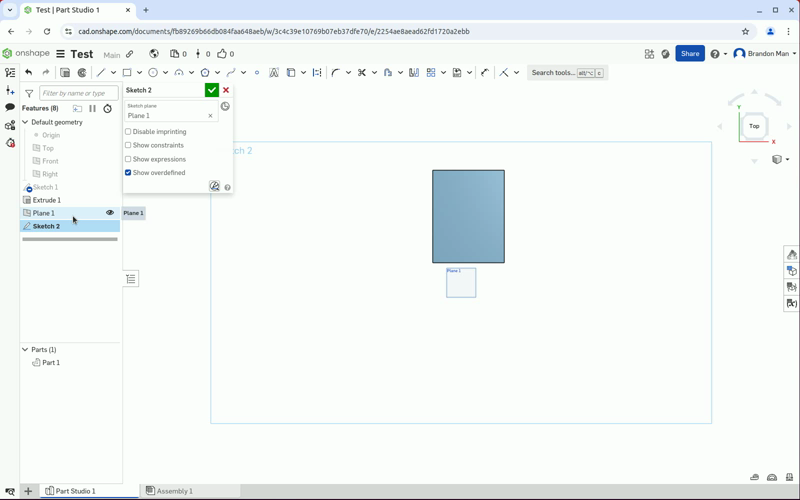
mouse_move(73, 352)
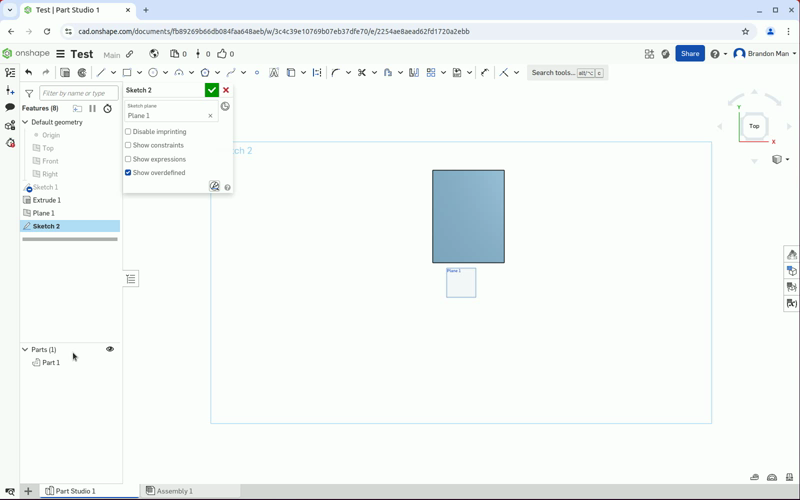
key(y)
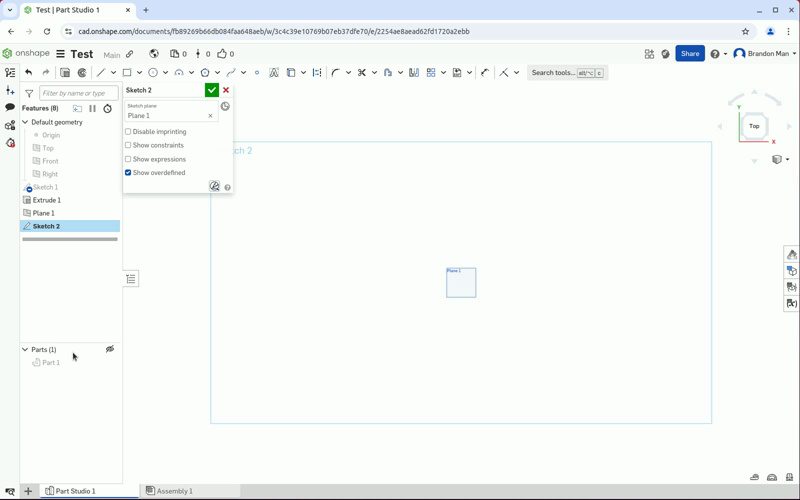
key(c)
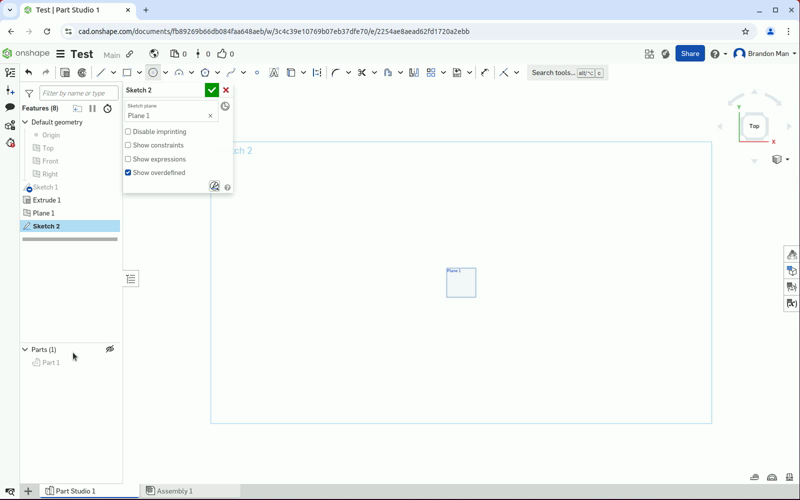
key_down(shift)
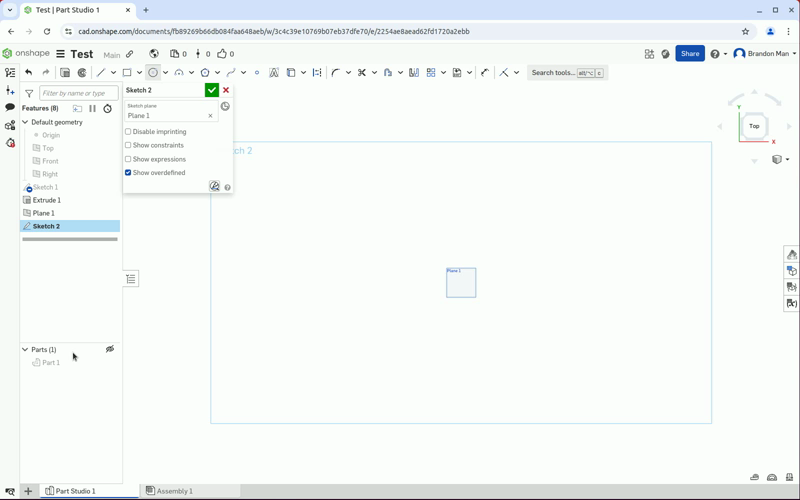
mouse_move(450, 193)
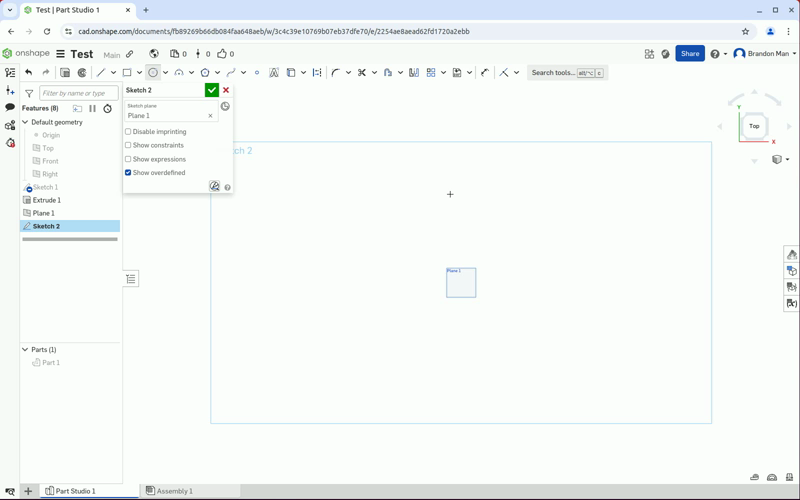
click(450, 193)
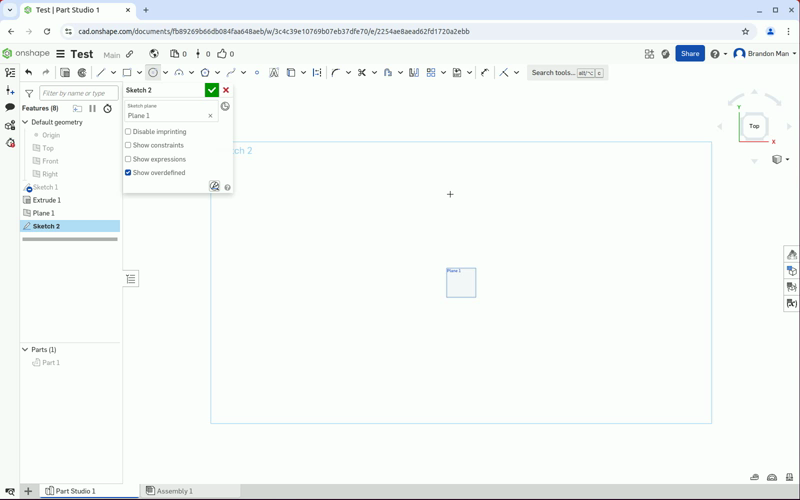
key_up(shift)
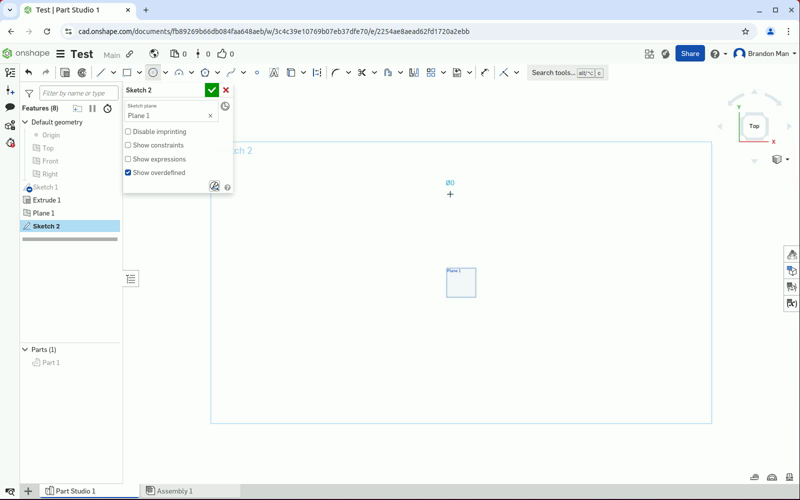
mouse_move(460, 193)
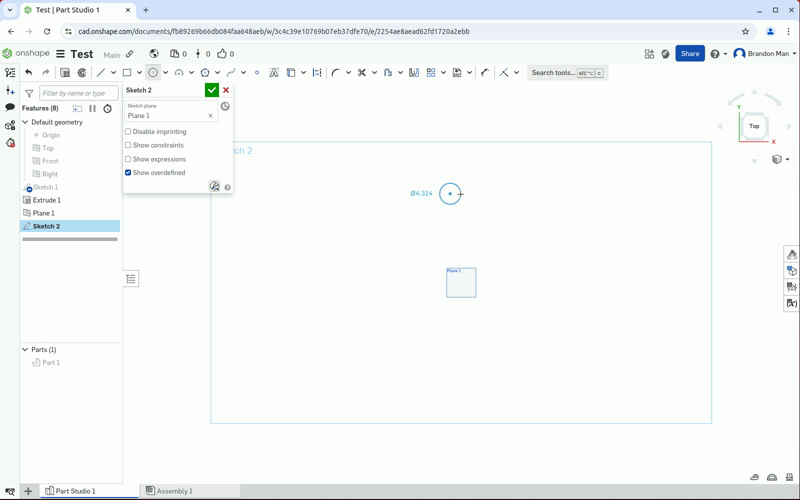
click(460, 193)
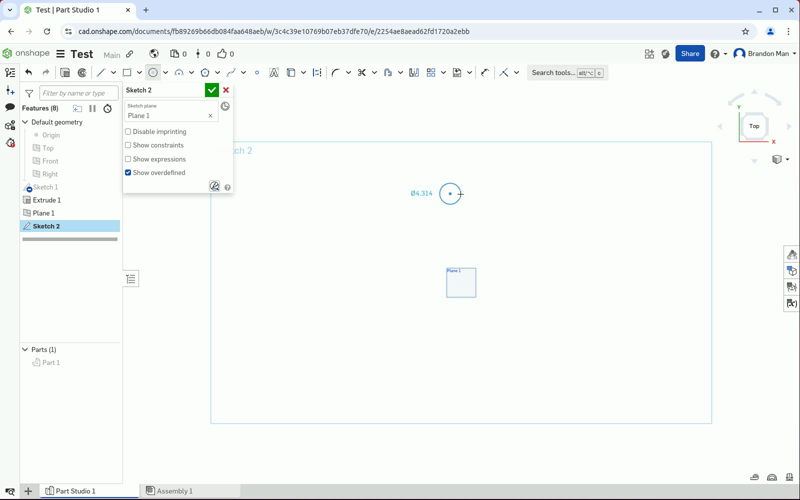
key(esc)
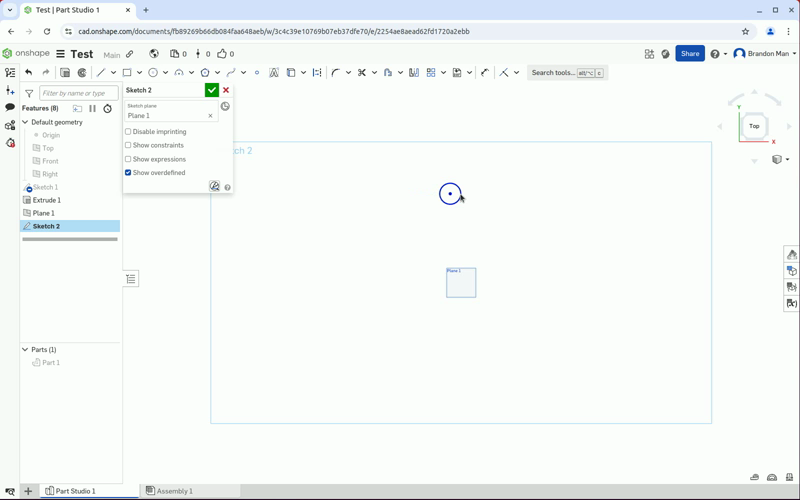
mouse_move(456, 187)
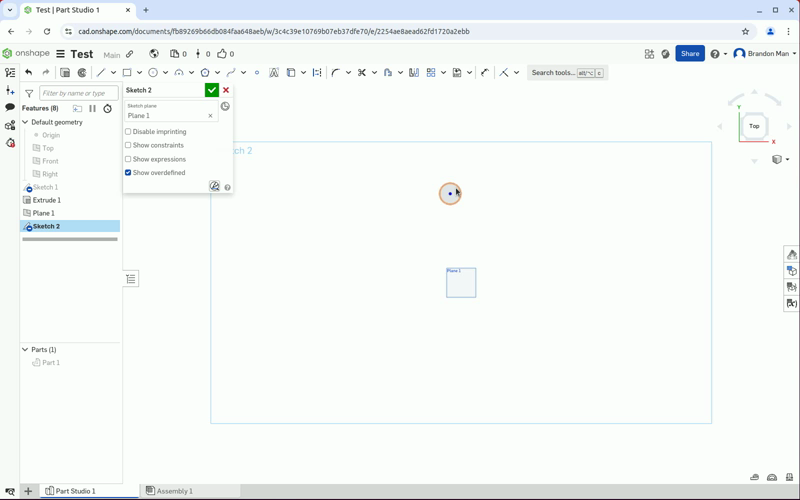
scroll(6)
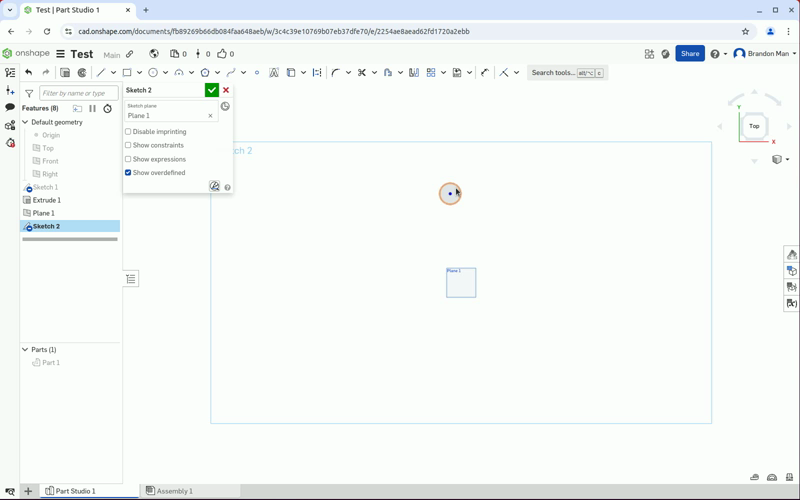
scroll(6)
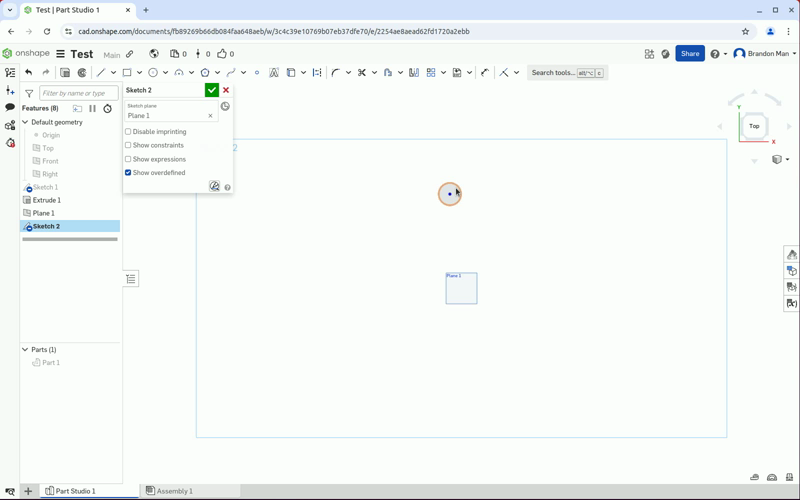
scroll(6)
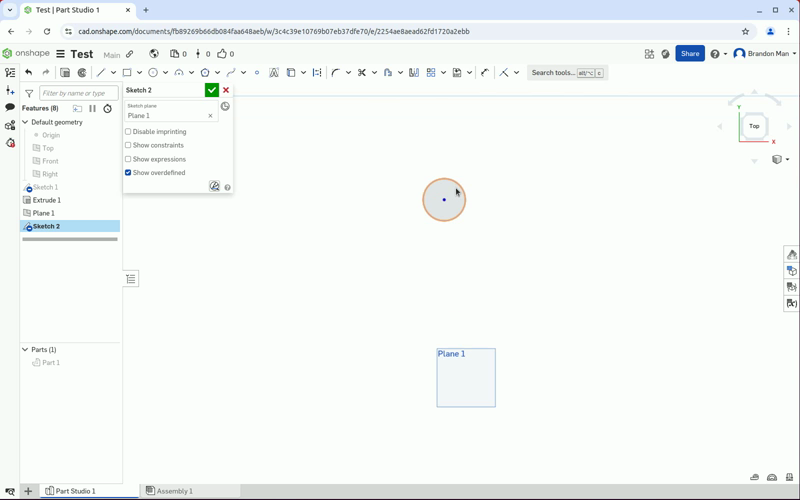
scroll(6)
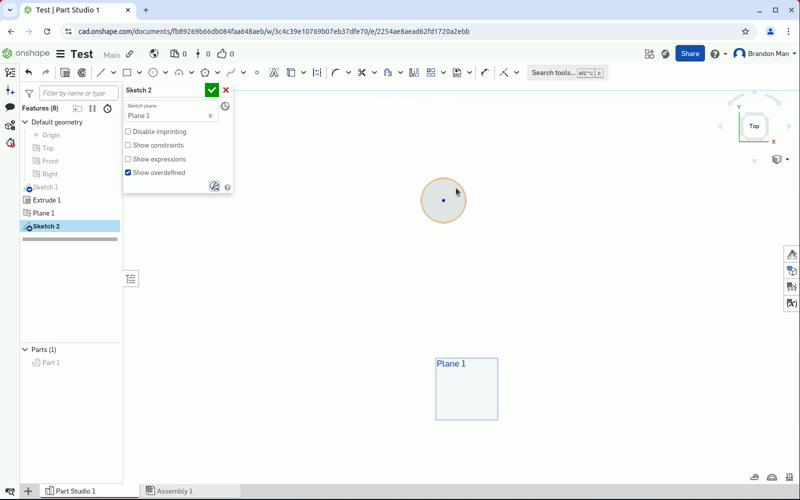
scroll(6)
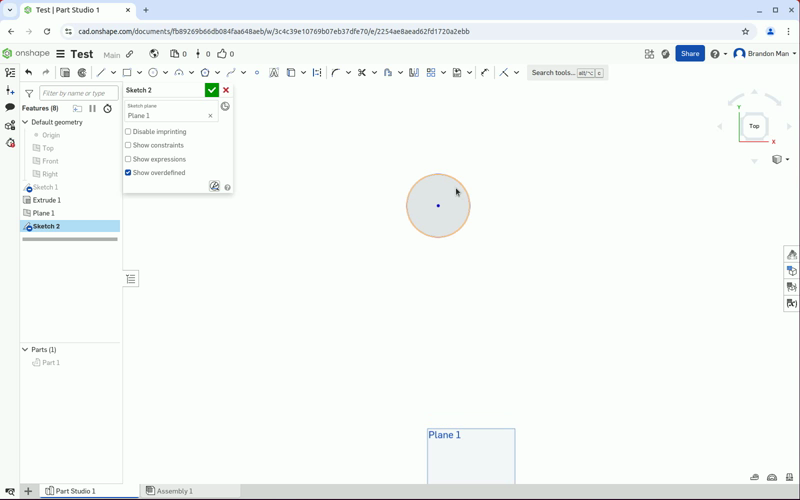
scroll(6)
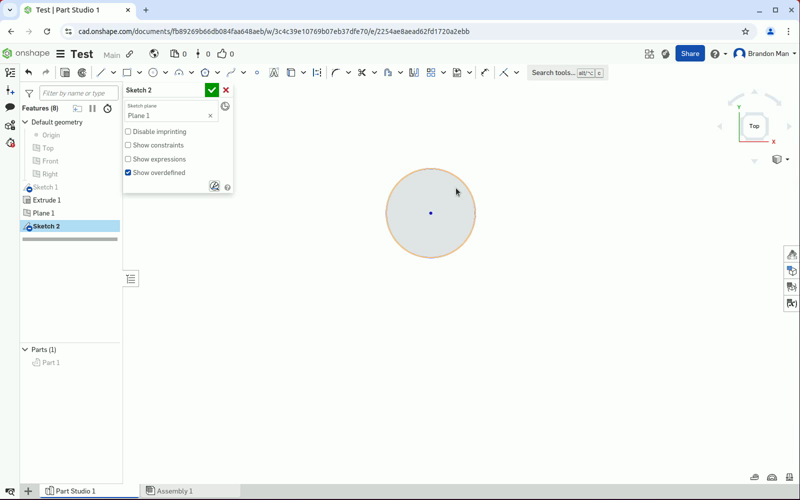
scroll(6)
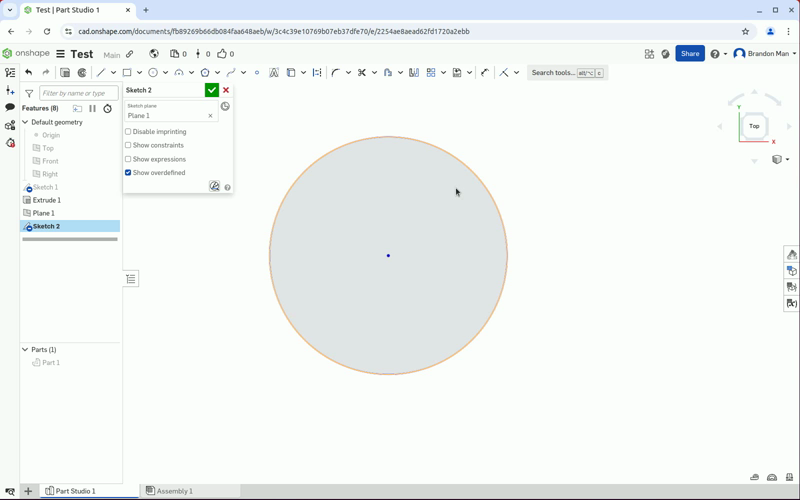
click(456, 187)
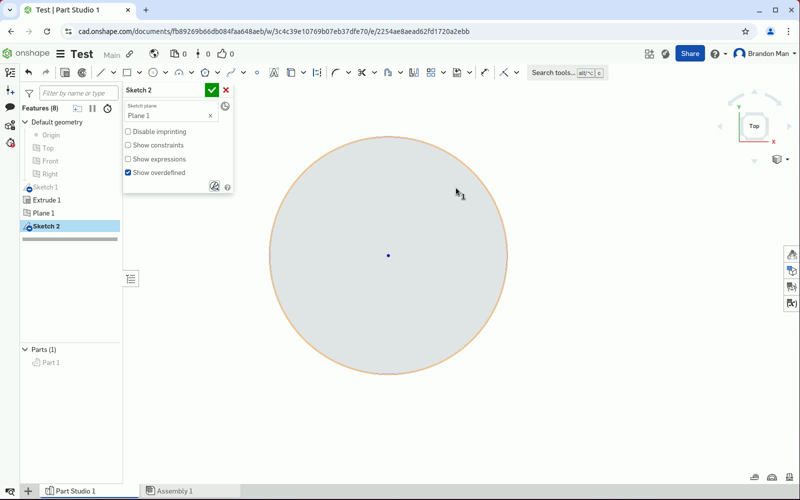
scroll(-6)
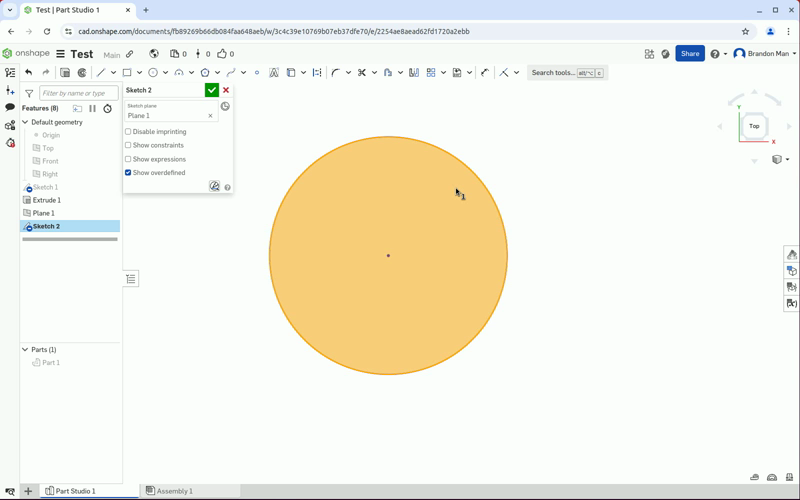
scroll(-6)
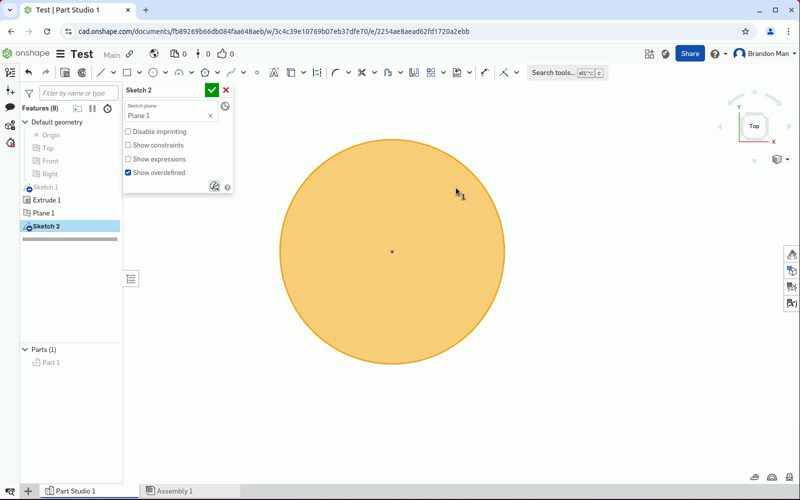
scroll(-6)
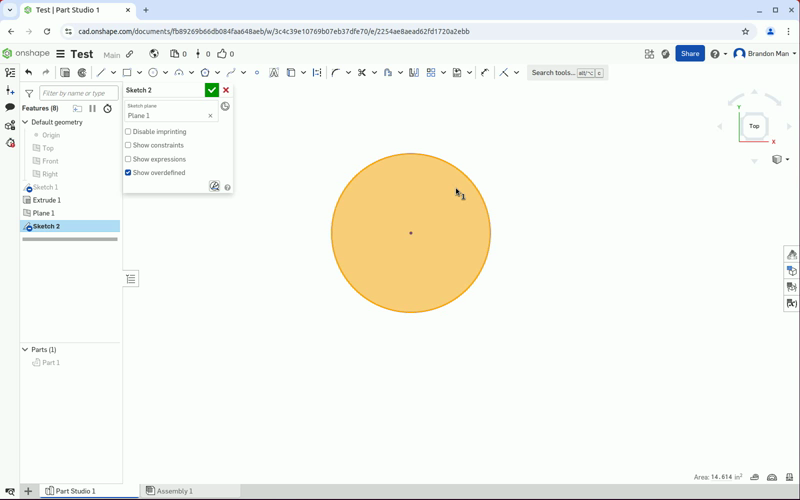
scroll(-6)
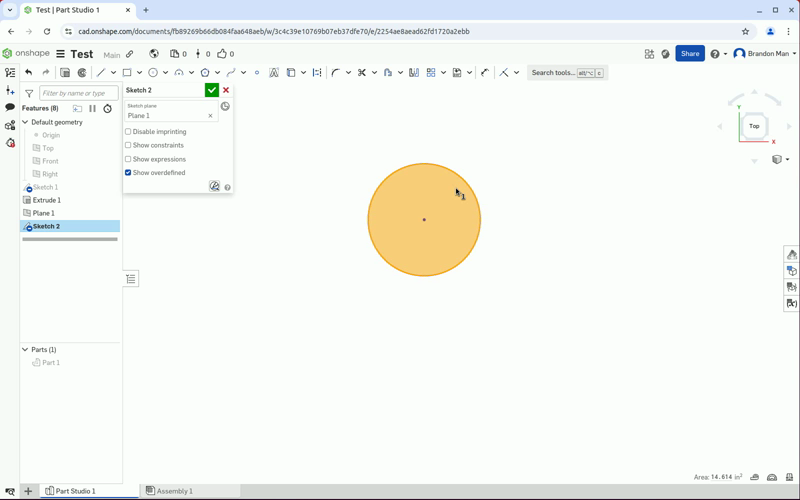
scroll(-6)
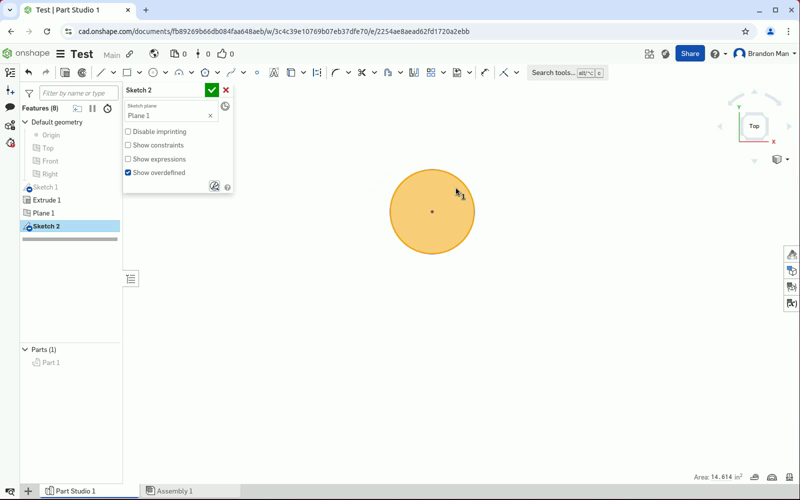
scroll(-6)
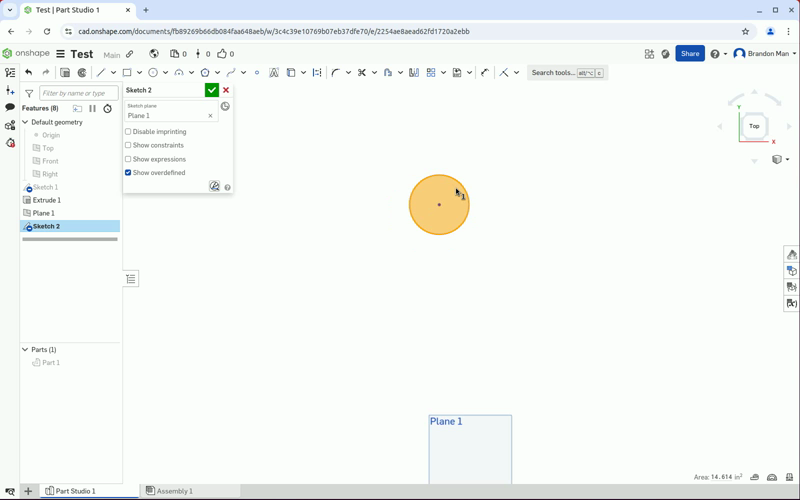
scroll(-6)
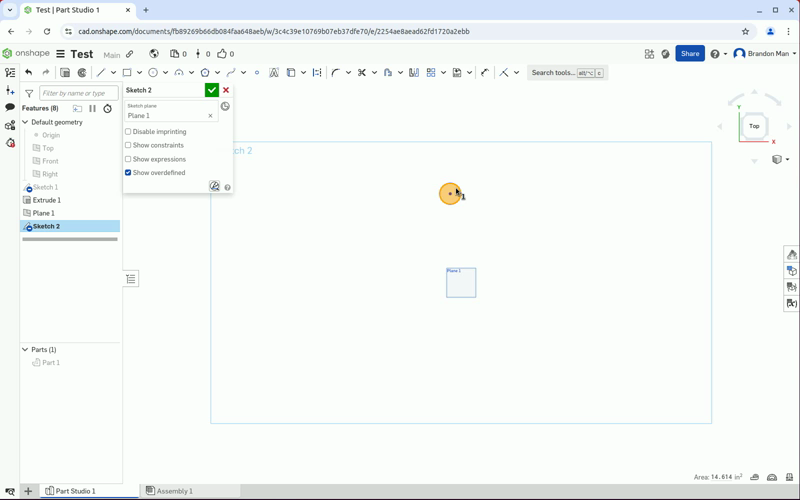
mouse_move(73, 352)
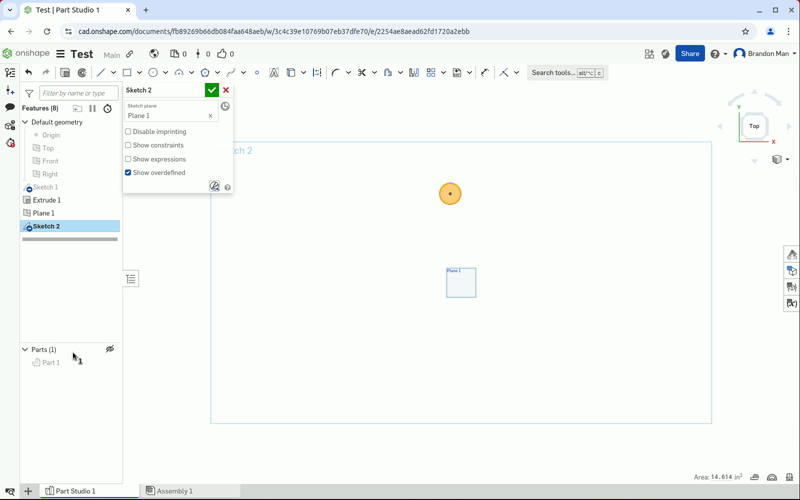
key(shift+y)
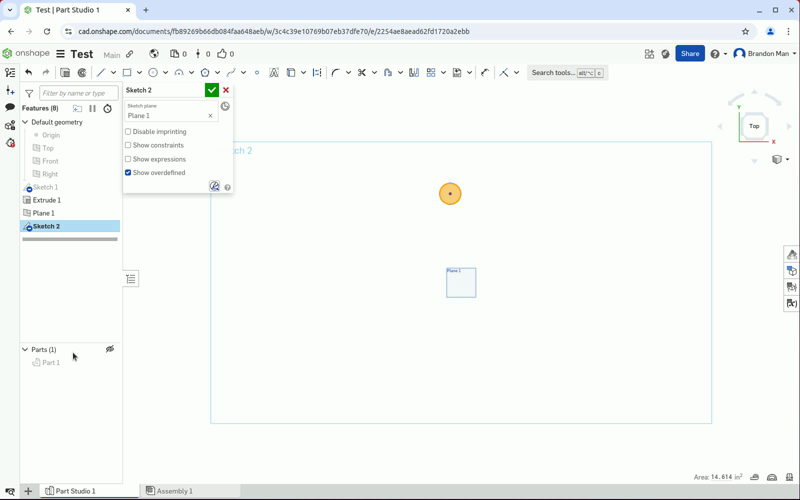
key(shift+e)
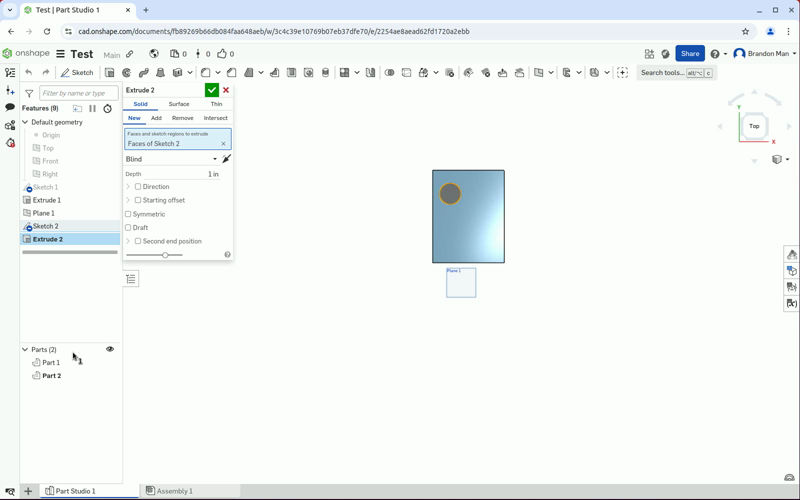
mouse_move(143, 106)
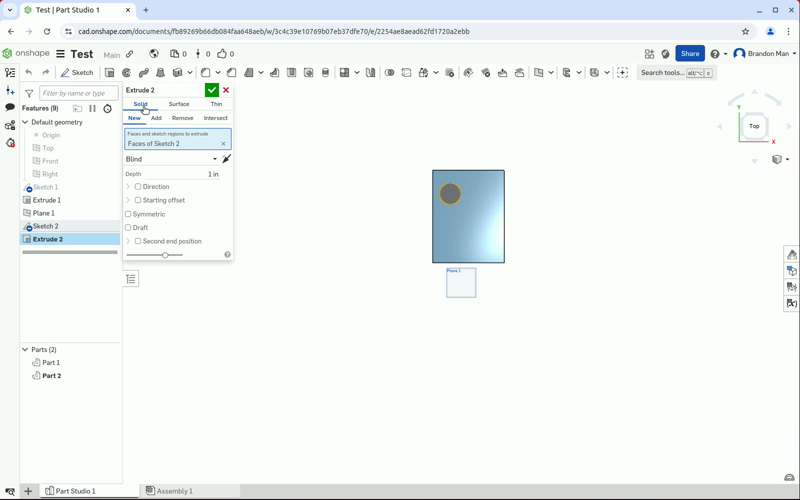
click(143, 106)
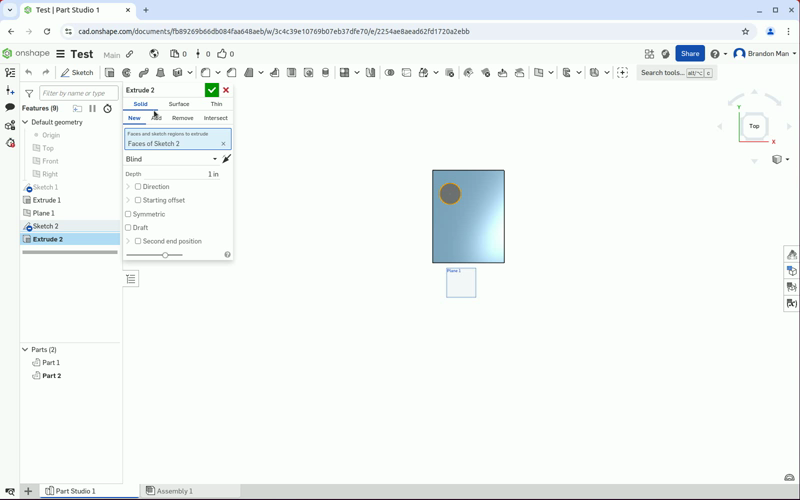
mouse_move(186, 120)
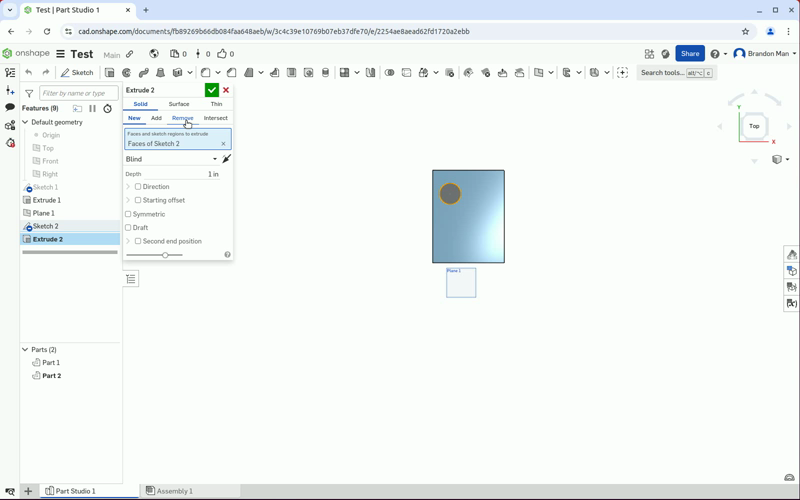
click(186, 120)
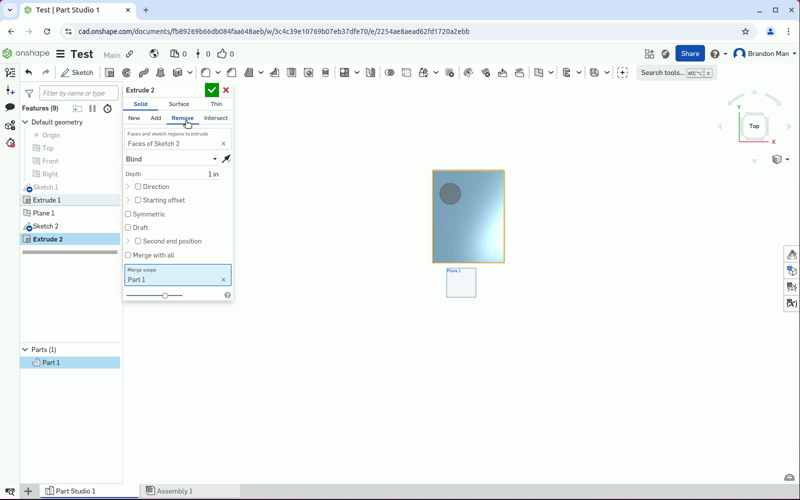
key(tab, 4)
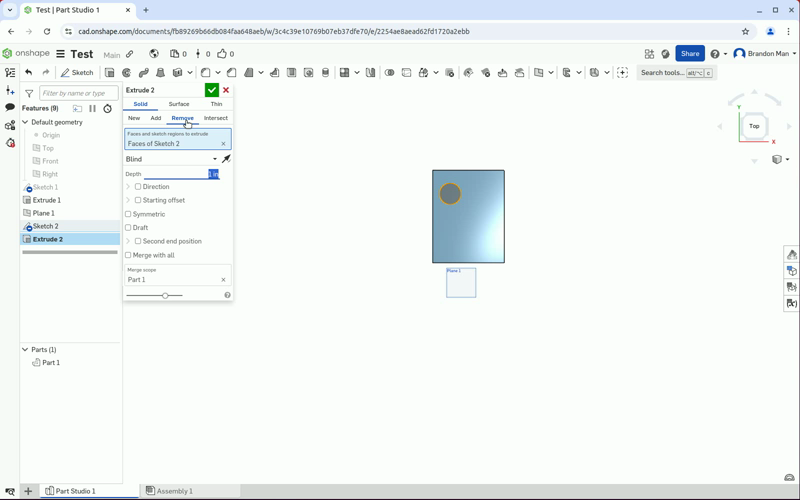
text(10.11)
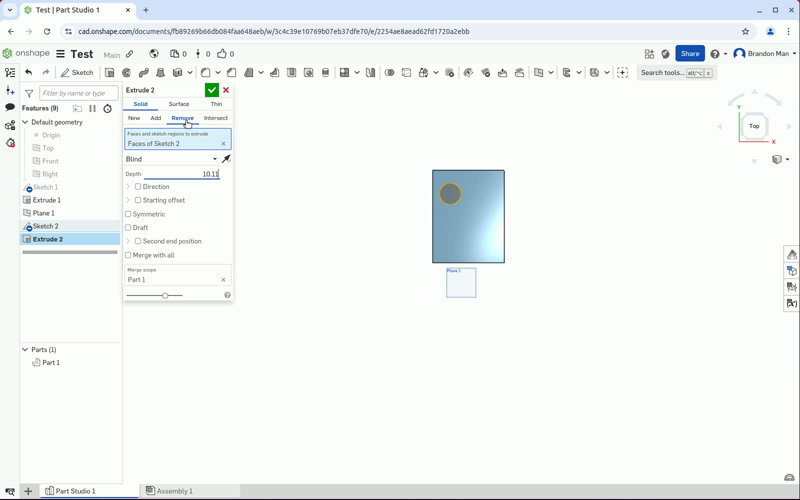
key(tab, 6)
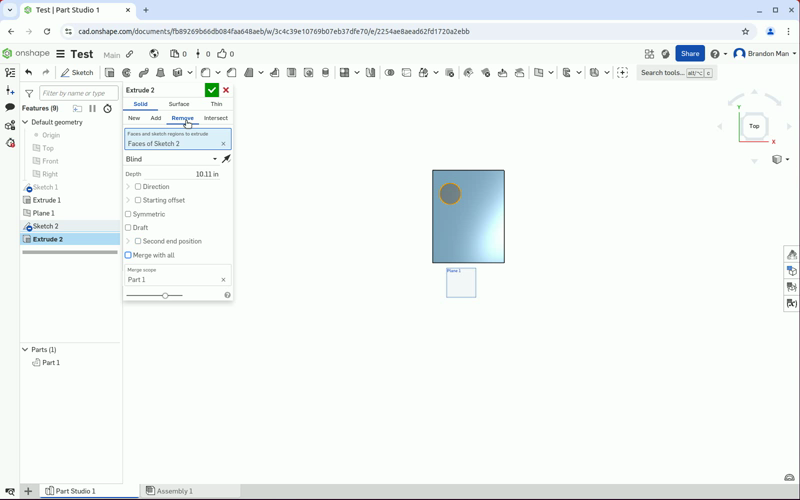
key(space)
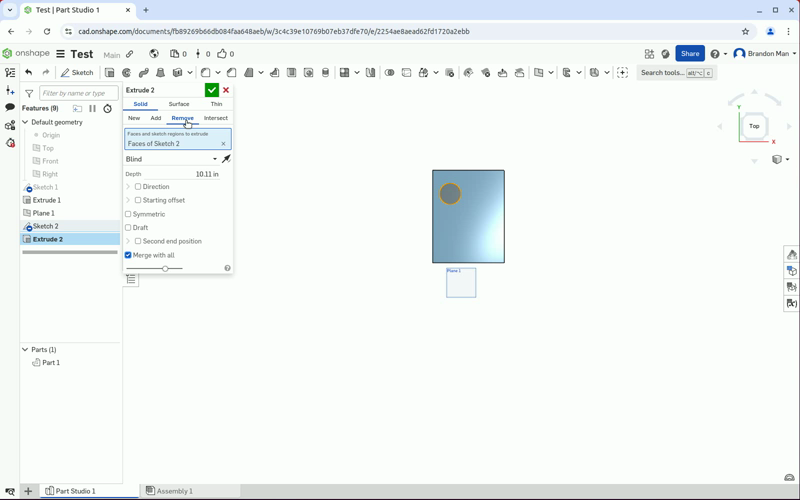
key(enter)
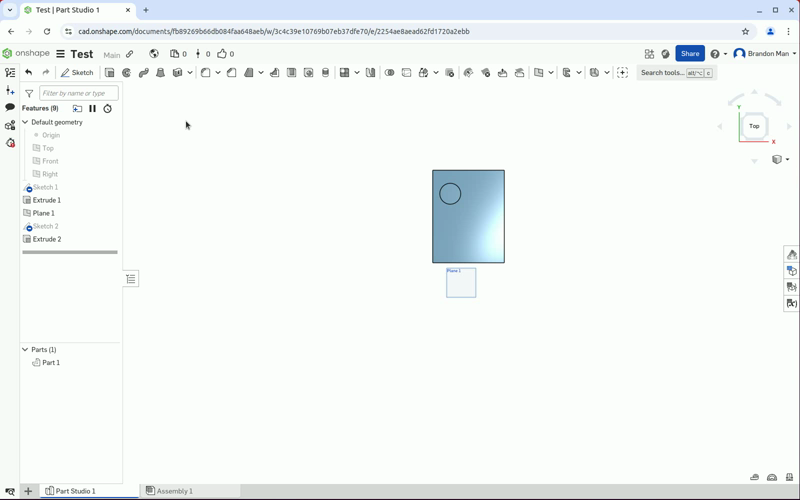
key(shift+h)
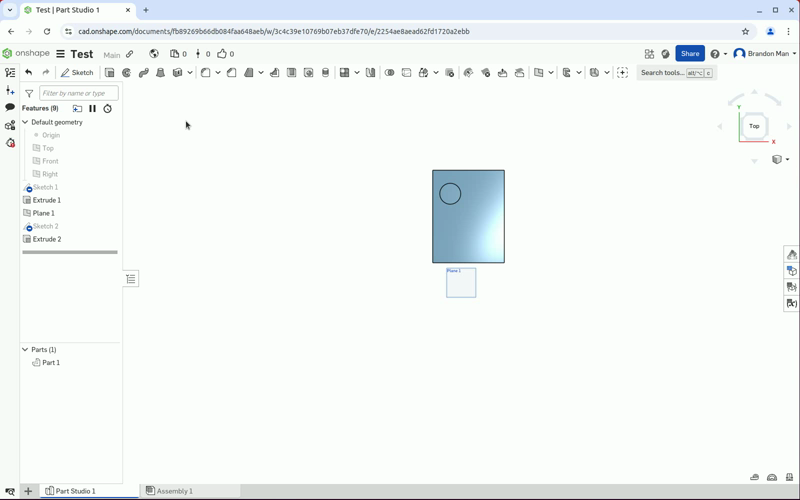
key(shift+h)
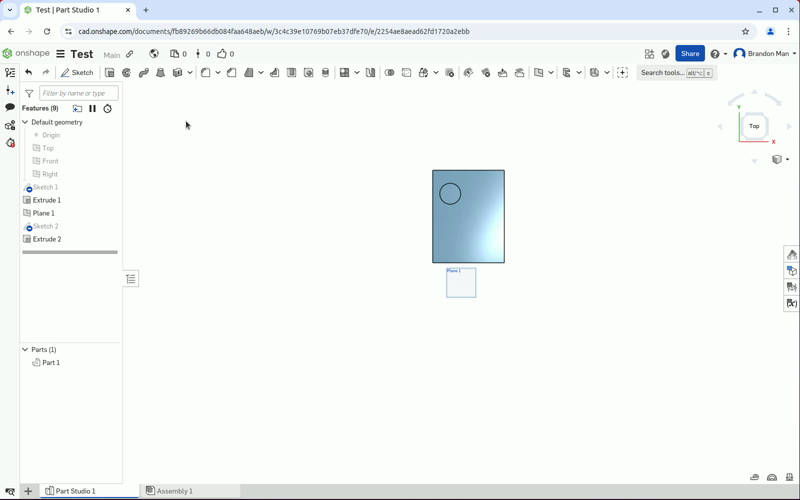
mouse_move(73, 189)
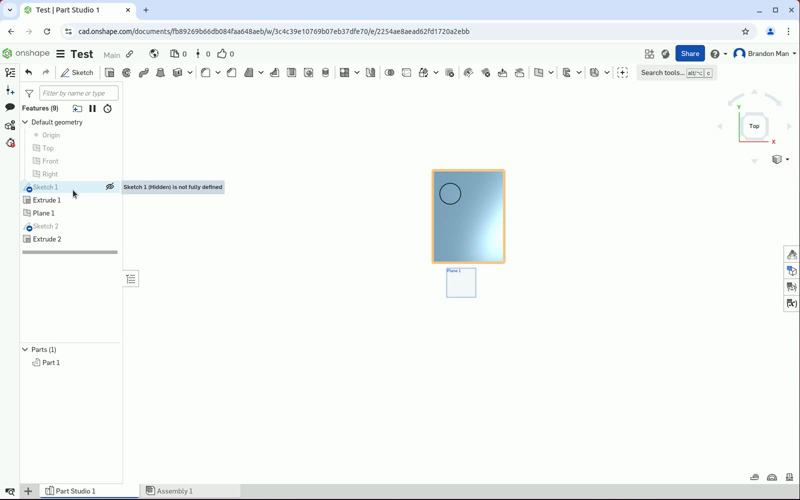
click(73, 189)
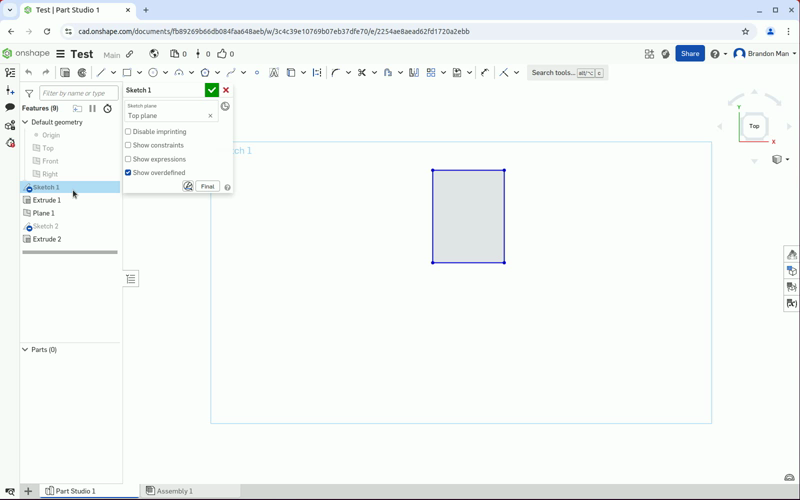
mouse_move(229, 92)
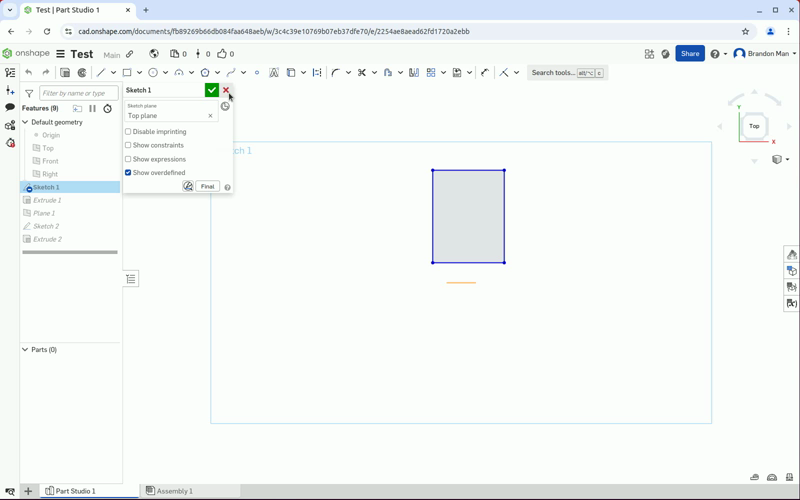
click(229, 92)
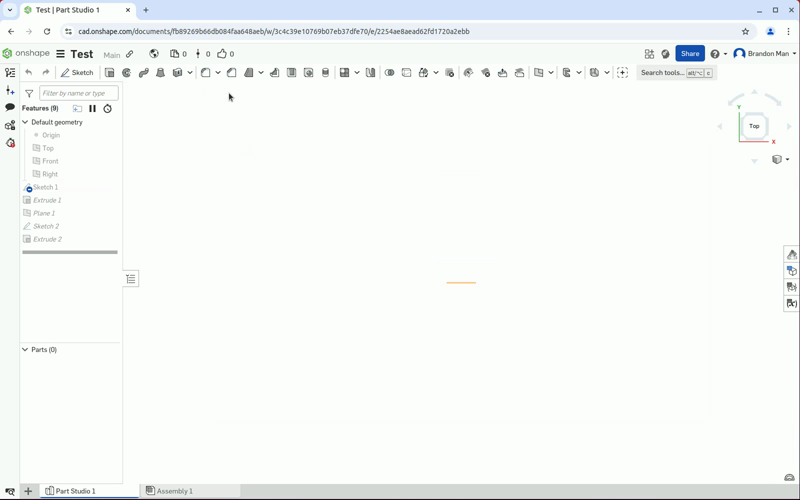
key(shift+s)
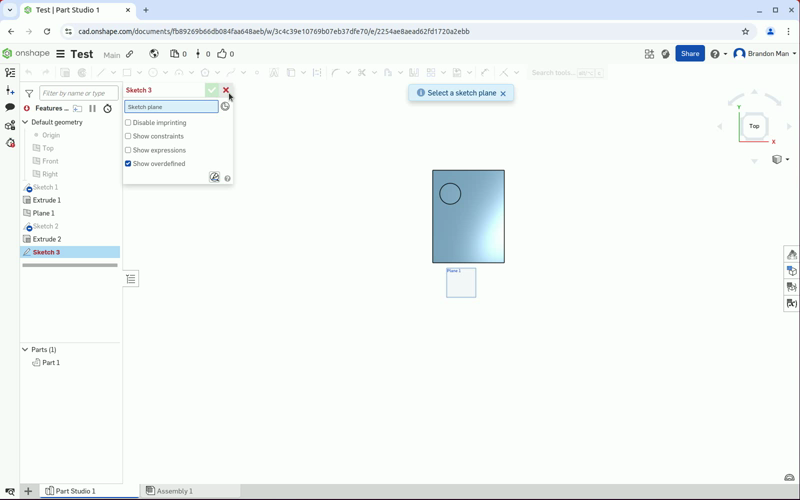
mouse_move(73, 215)
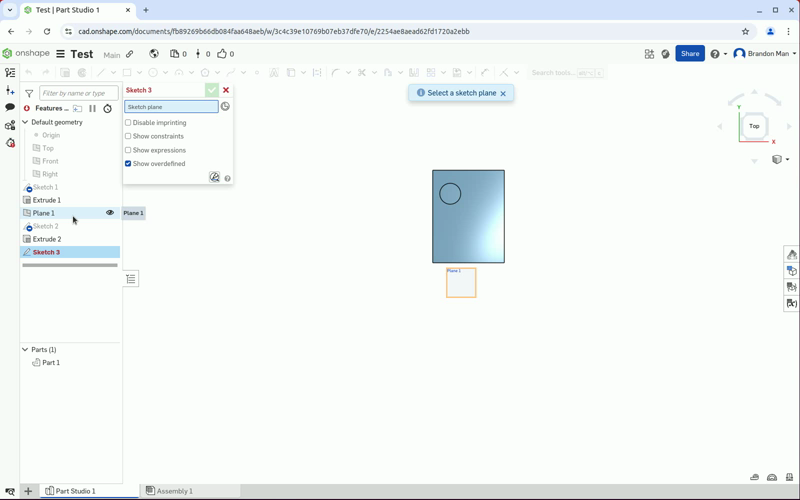
click(73, 215)
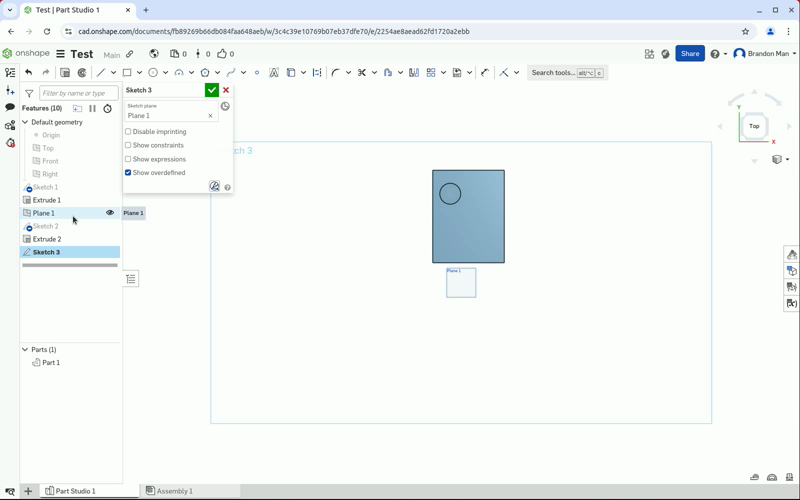
mouse_move(73, 352)
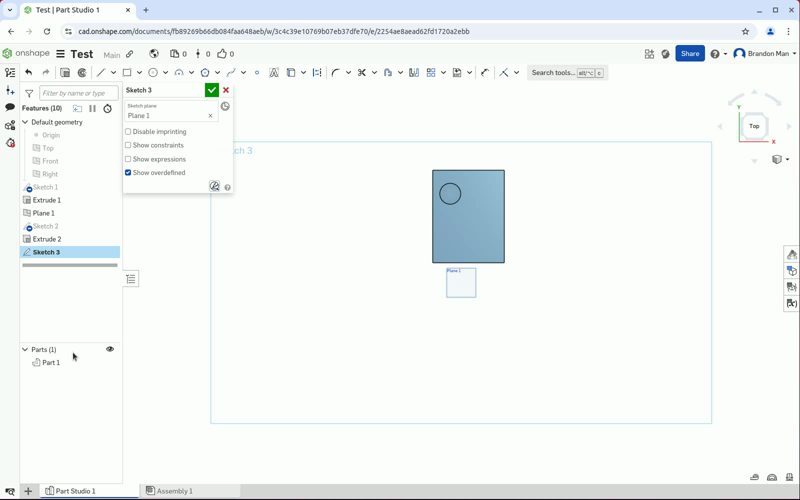
key(y)
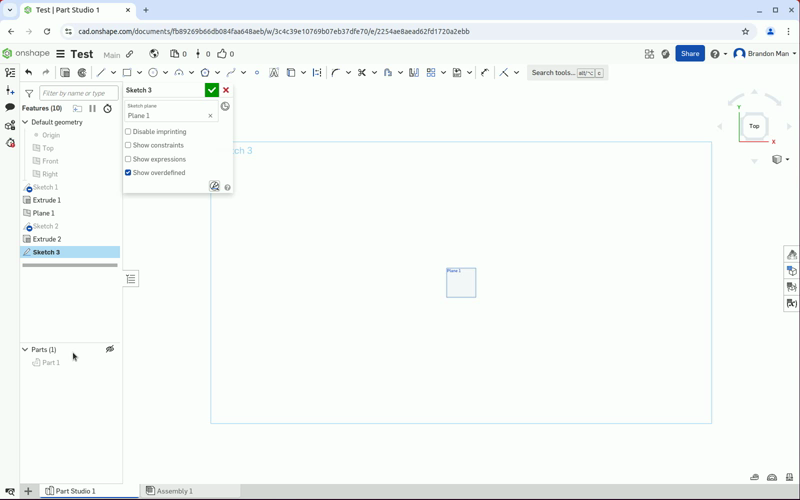
key(c)
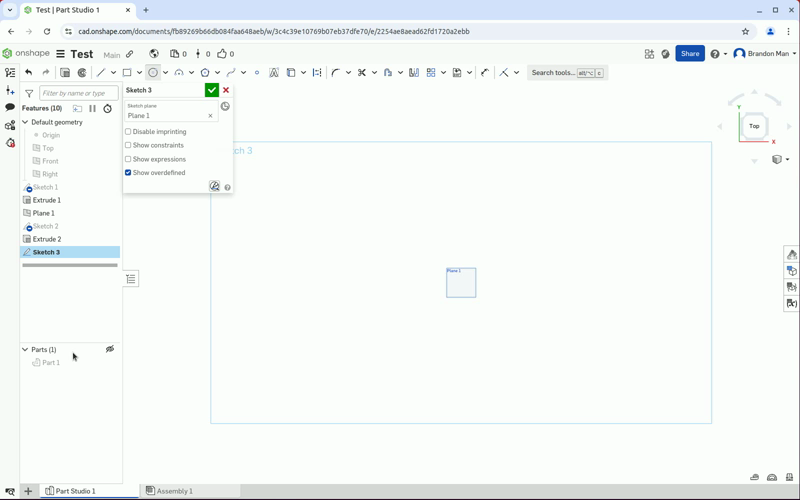
key_down(shift)
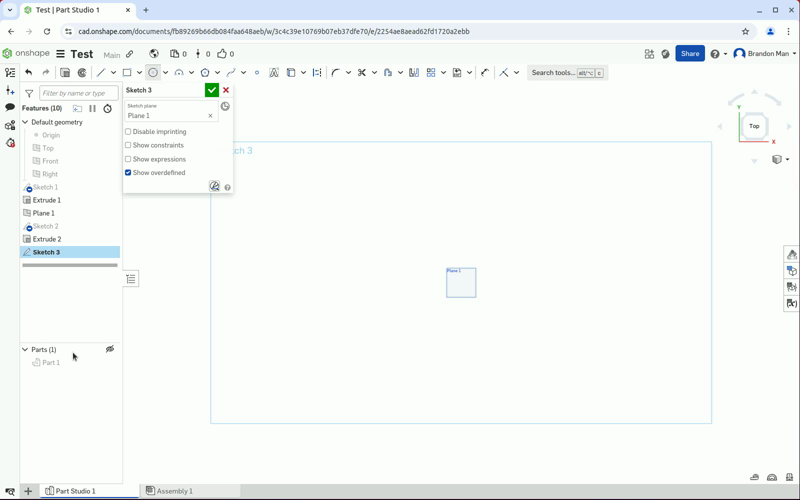
mouse_move(450, 216)
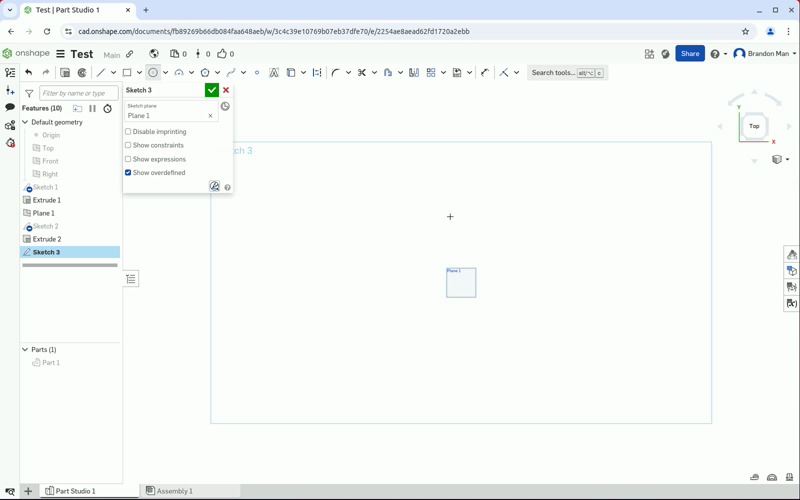
click(450, 216)
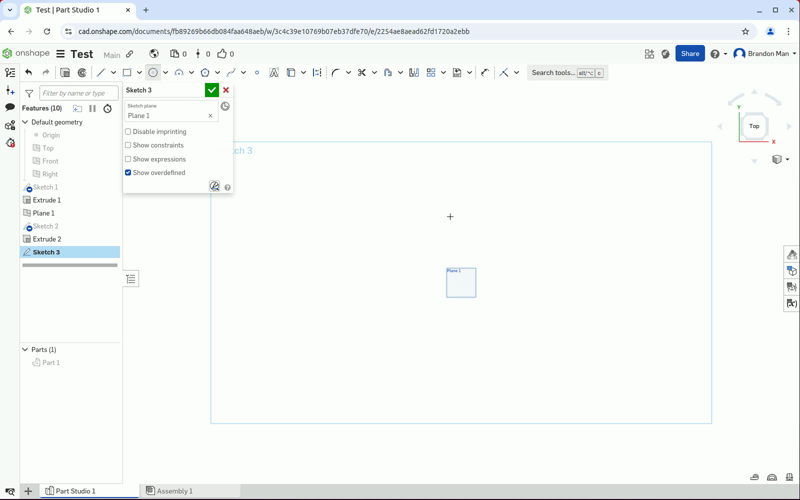
key_up(shift)
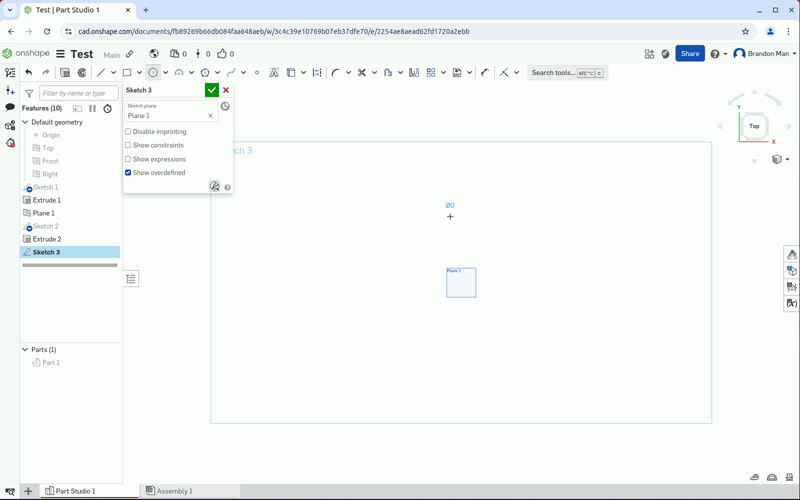
mouse_move(460, 216)
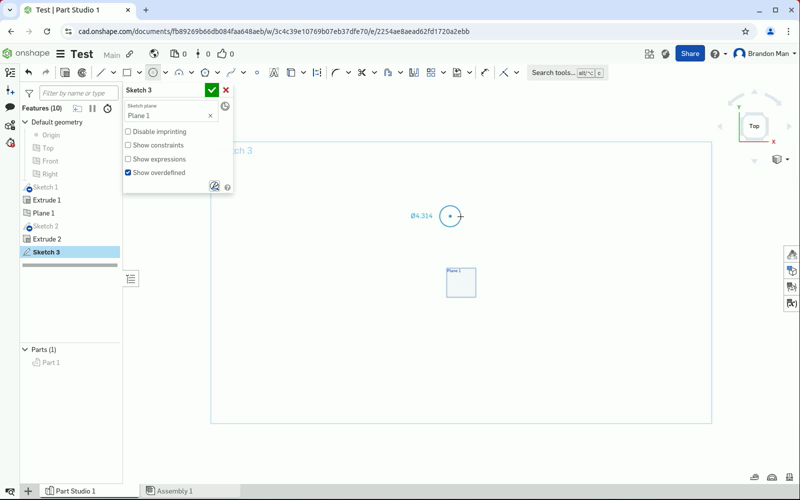
click(460, 216)
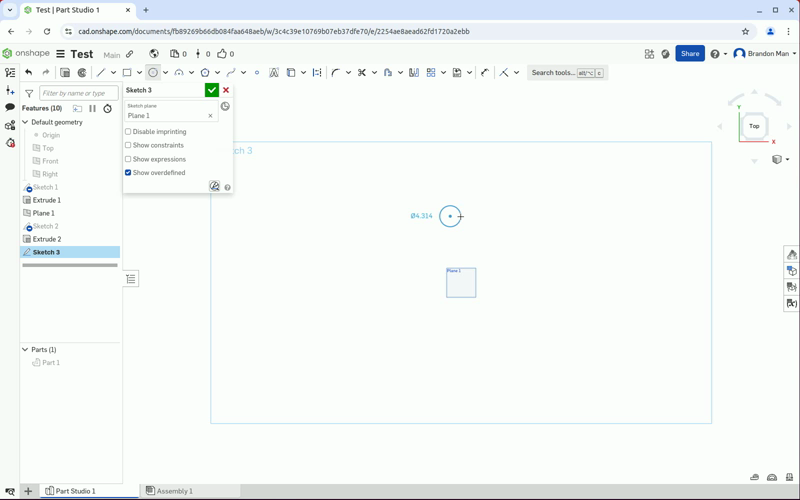
key(esc)
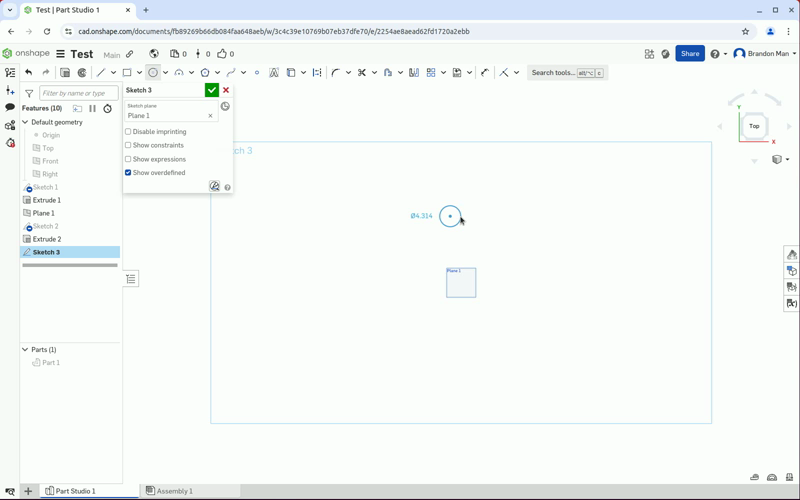
mouse_move(457, 210)
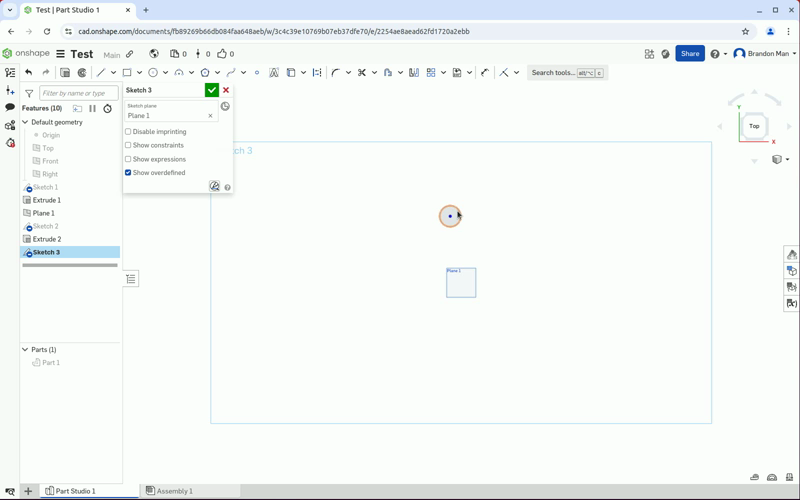
scroll(6)
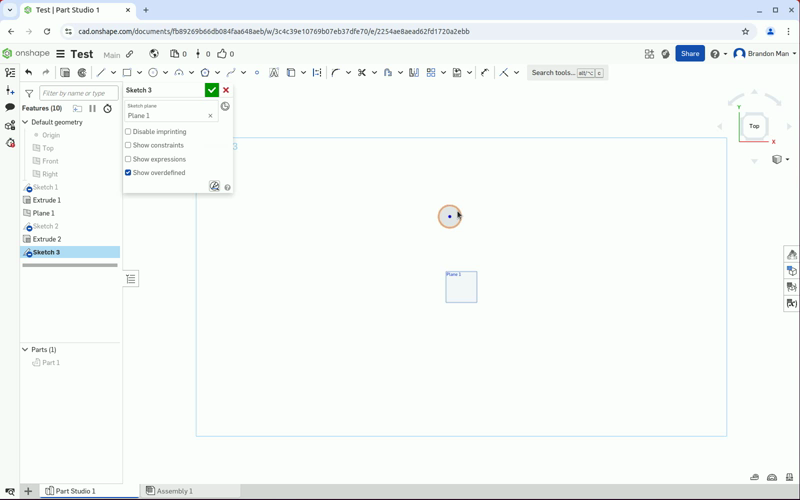
scroll(6)
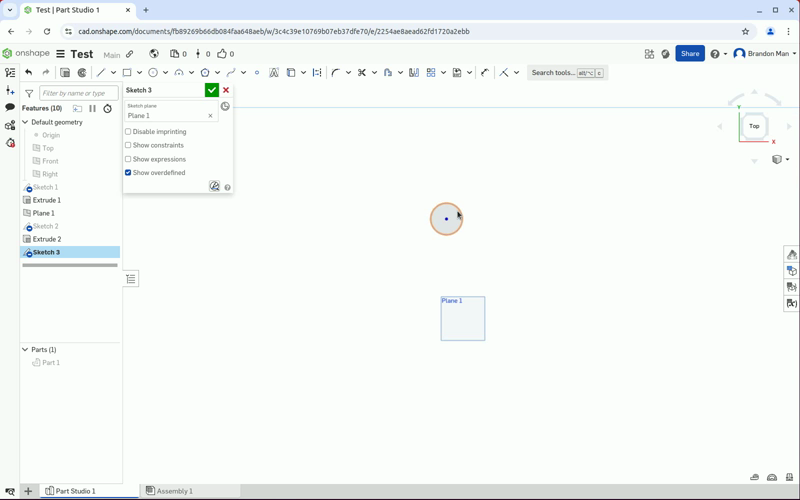
scroll(6)
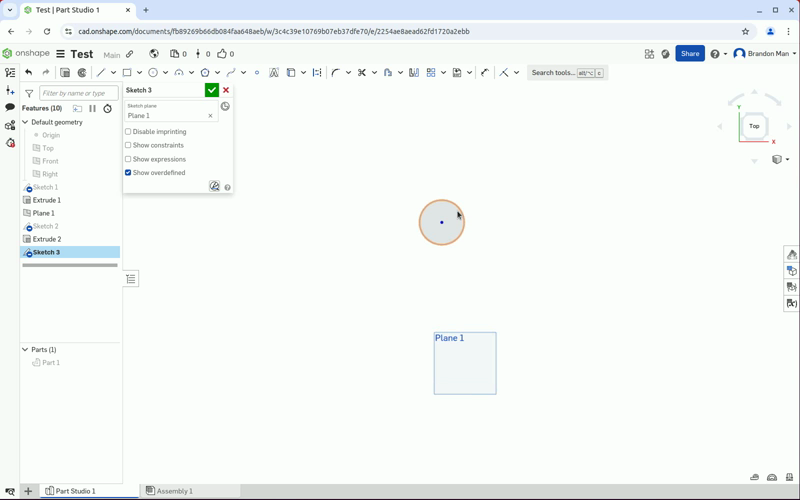
scroll(6)
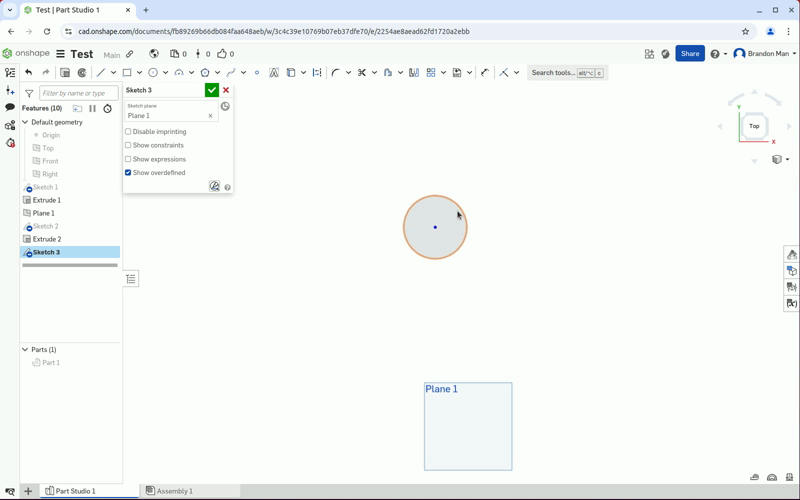
scroll(6)
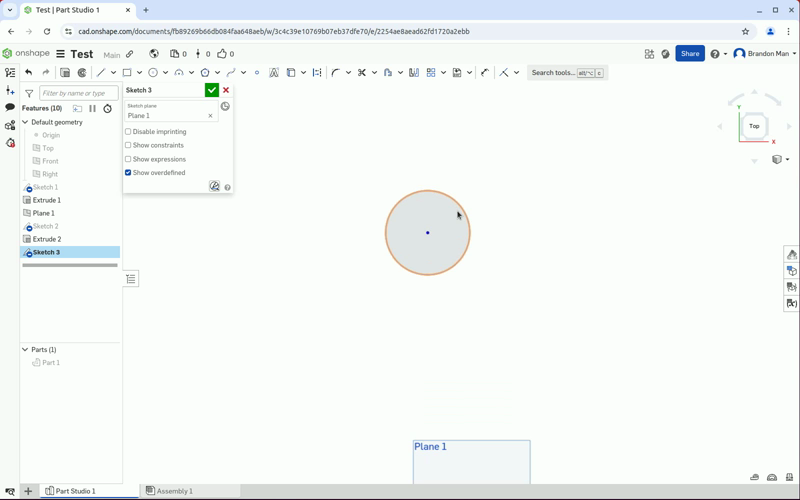
scroll(6)
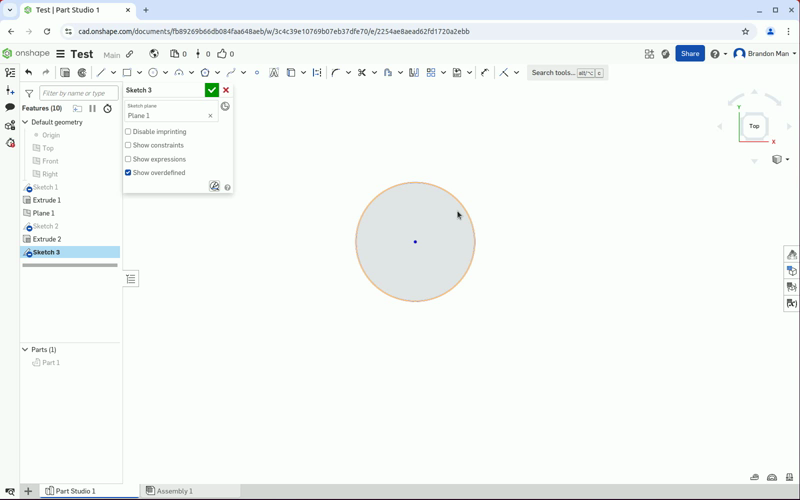
scroll(6)
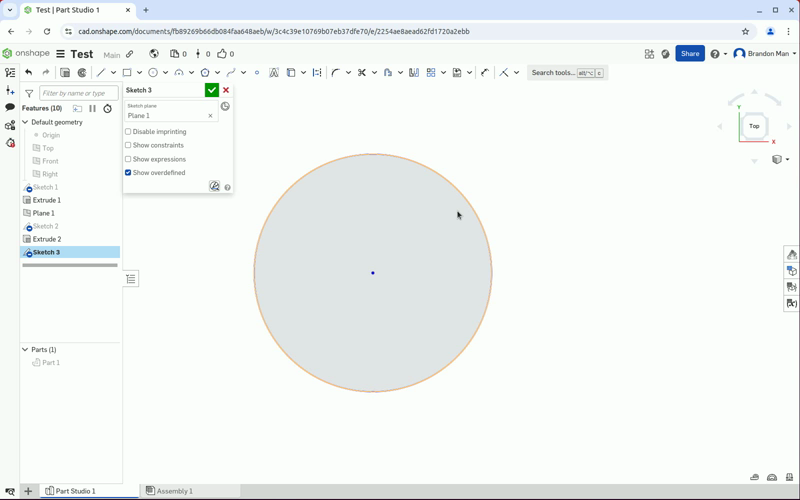
click(457, 210)
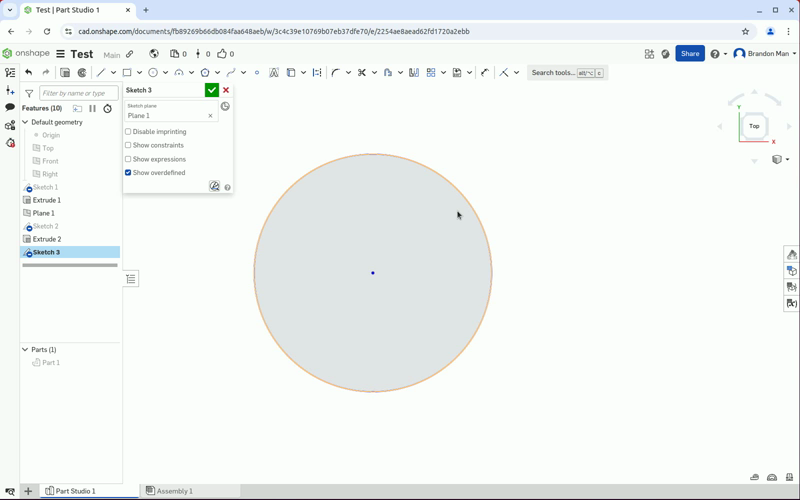
scroll(-6)
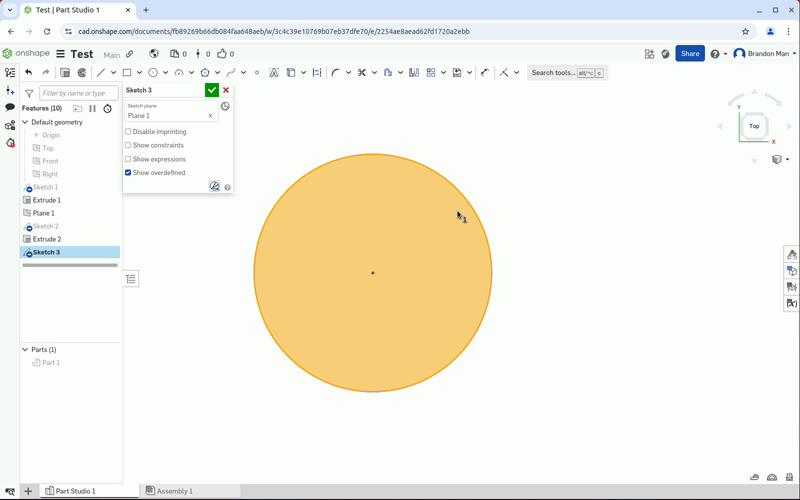
scroll(-6)
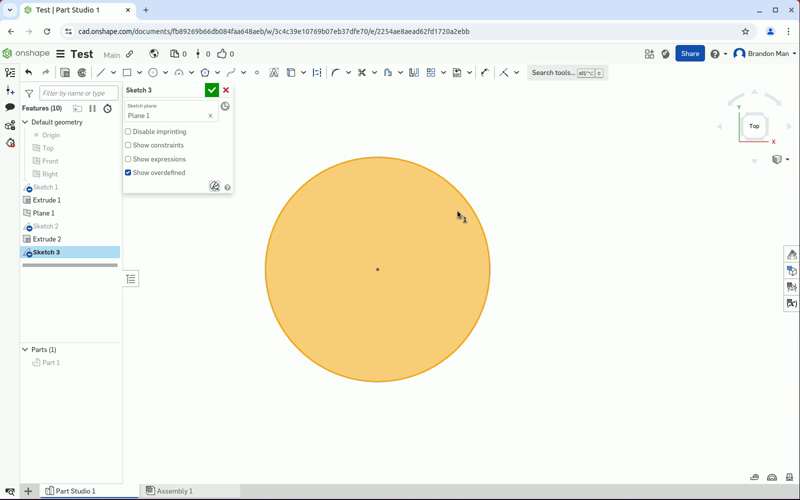
scroll(-6)
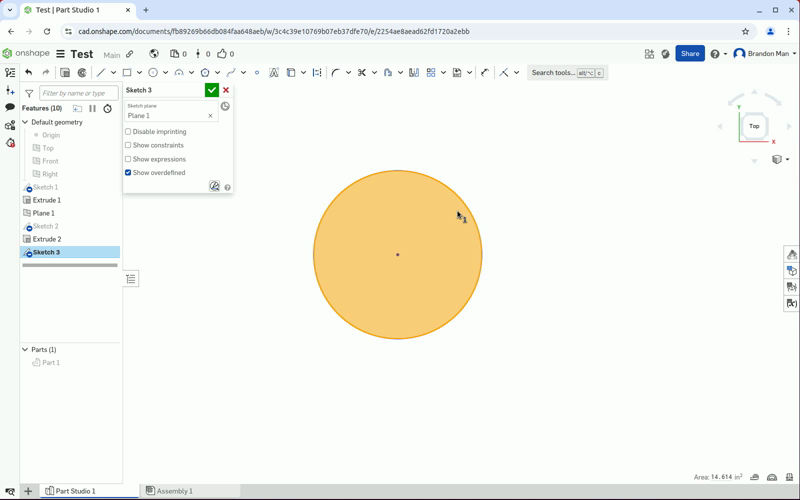
scroll(-6)
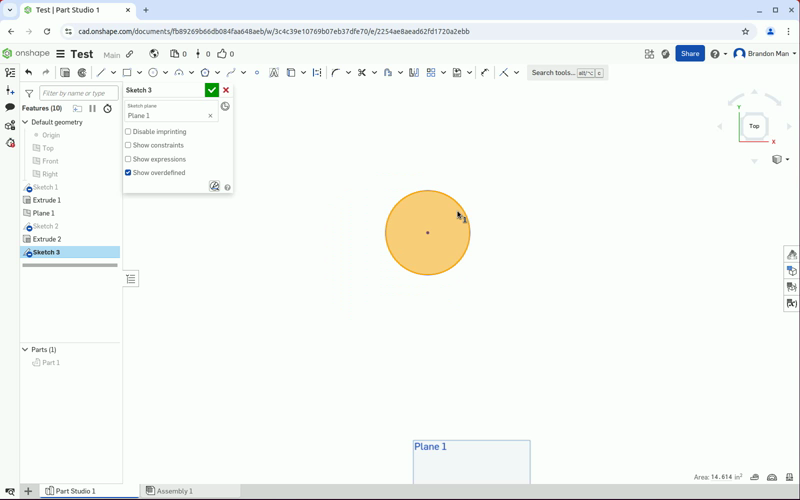
scroll(-6)
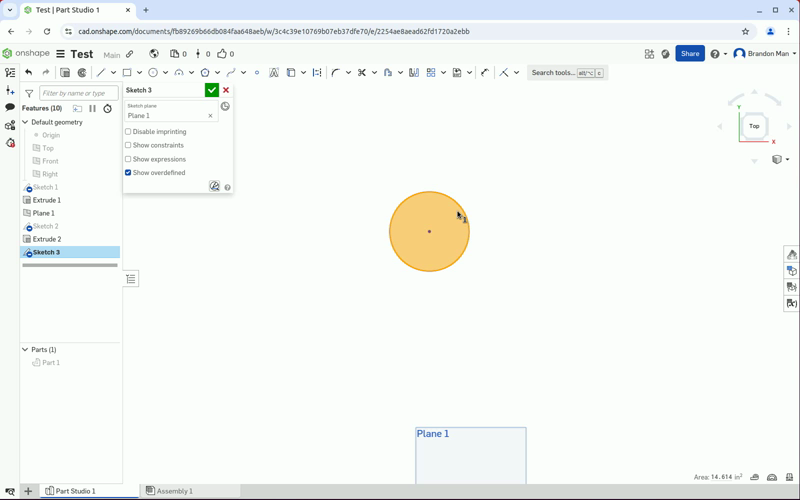
scroll(-6)
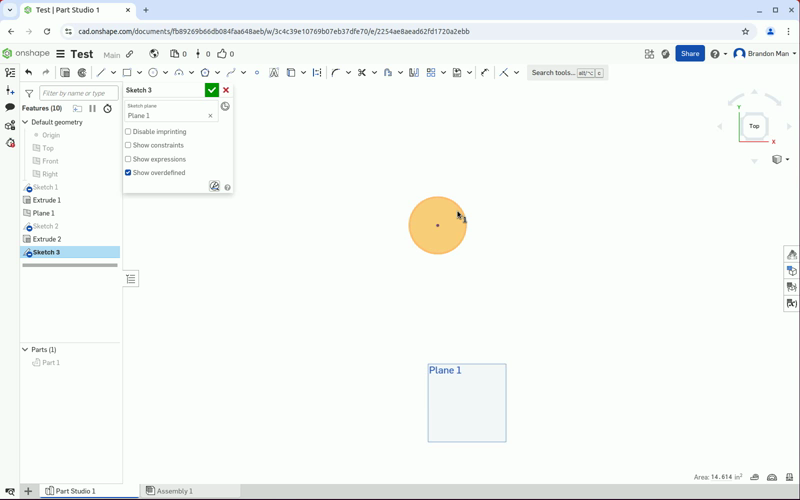
scroll(-6)
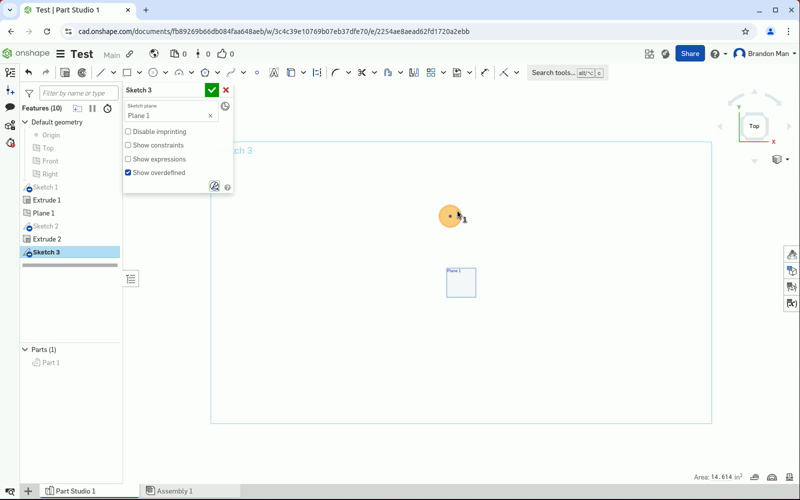
mouse_move(73, 352)
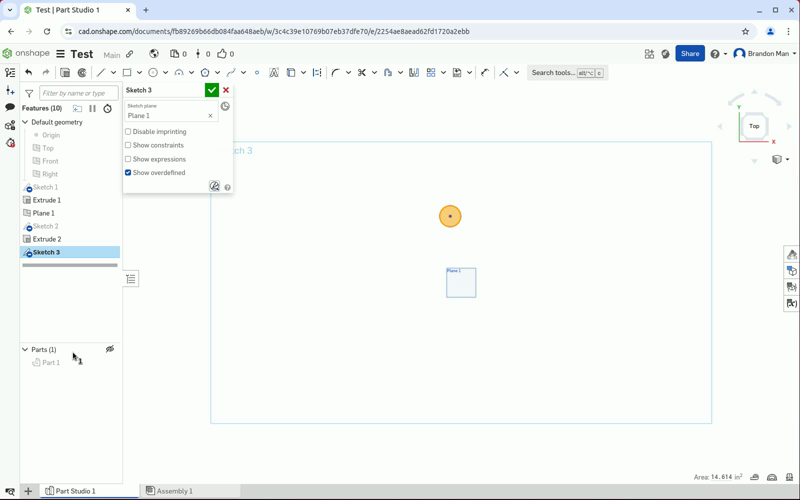
key(shift+y)
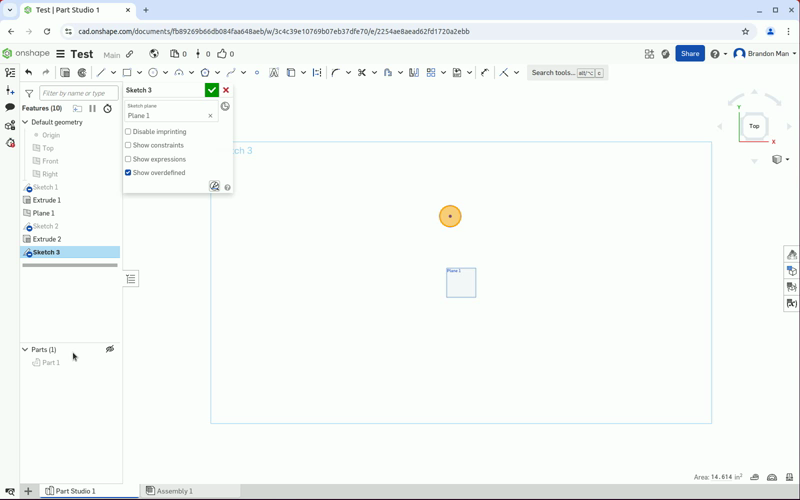
key(shift+e)
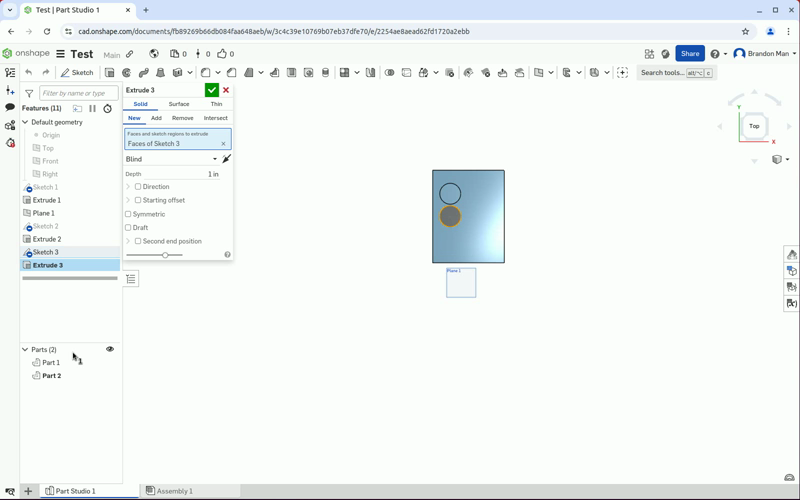
mouse_move(143, 106)
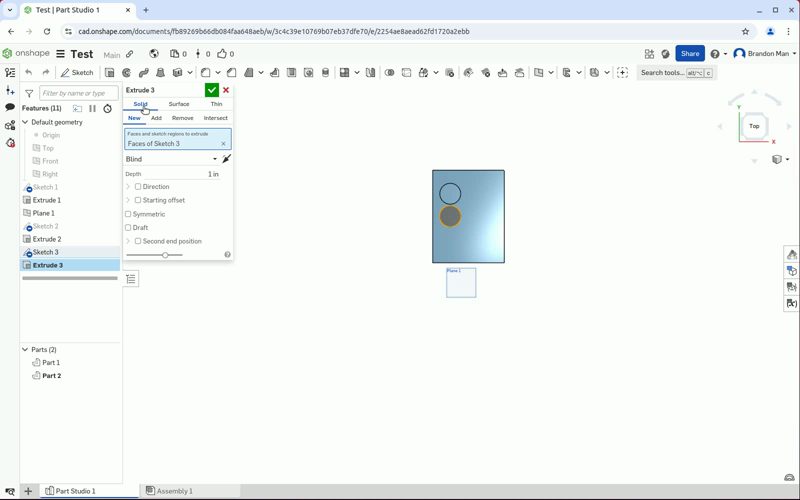
click(143, 106)
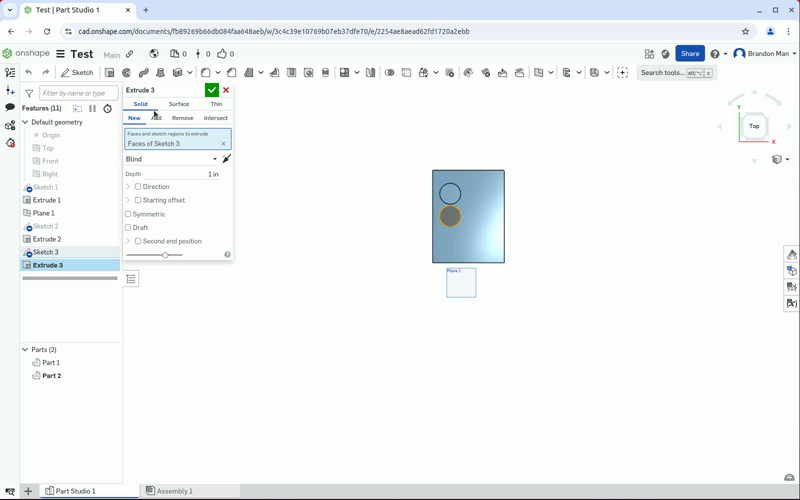
mouse_move(186, 120)
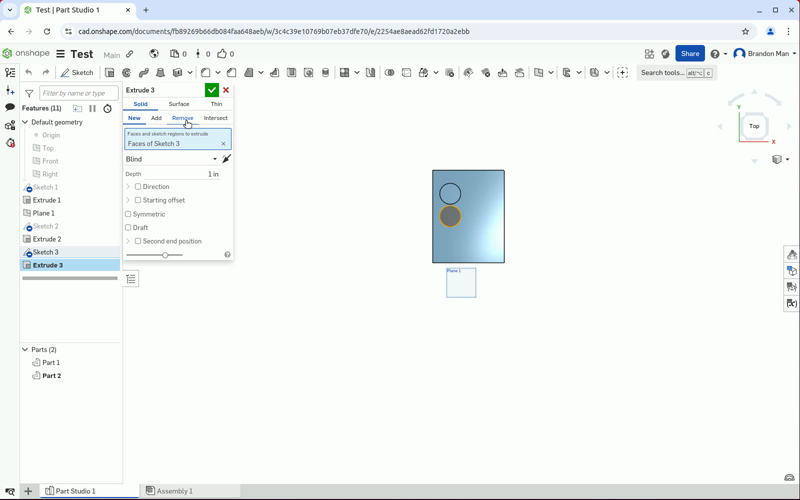
click(186, 120)
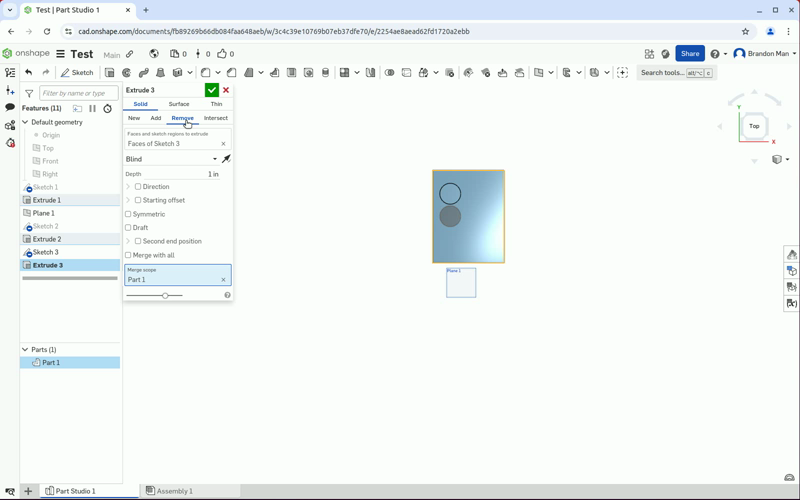
key(tab, 4)
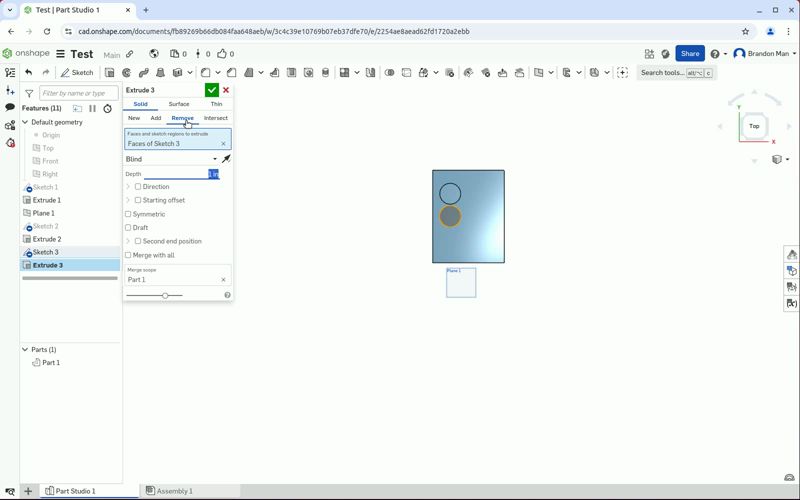
text(10.11)
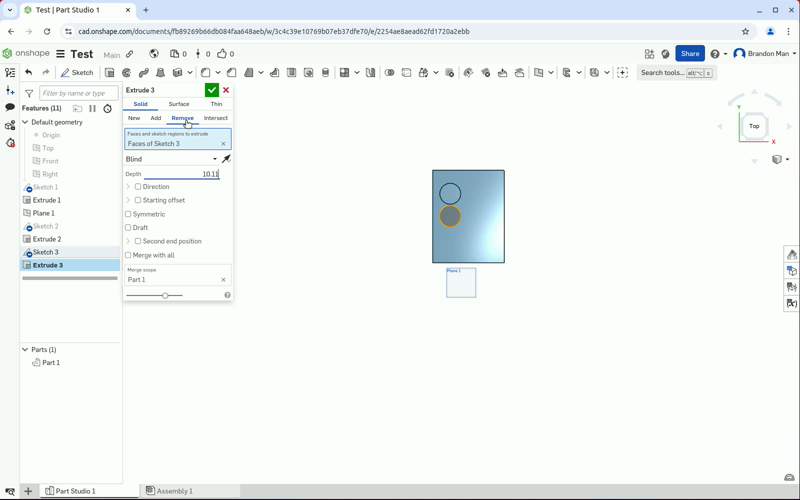
key(tab, 6)
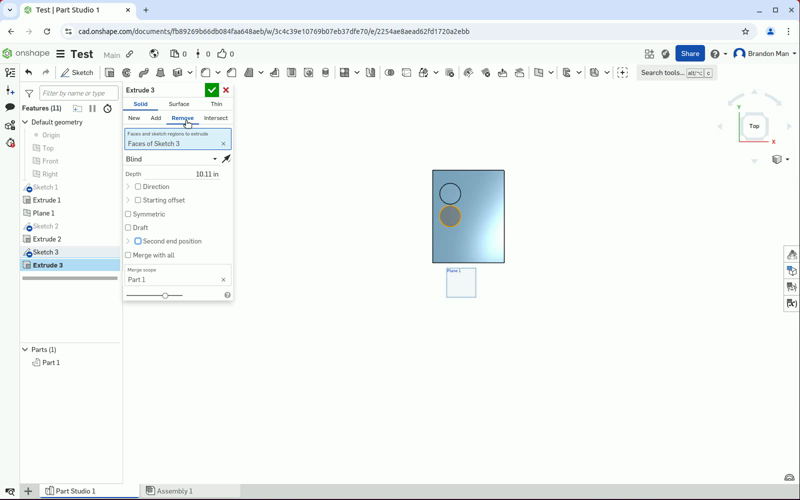
key(space)
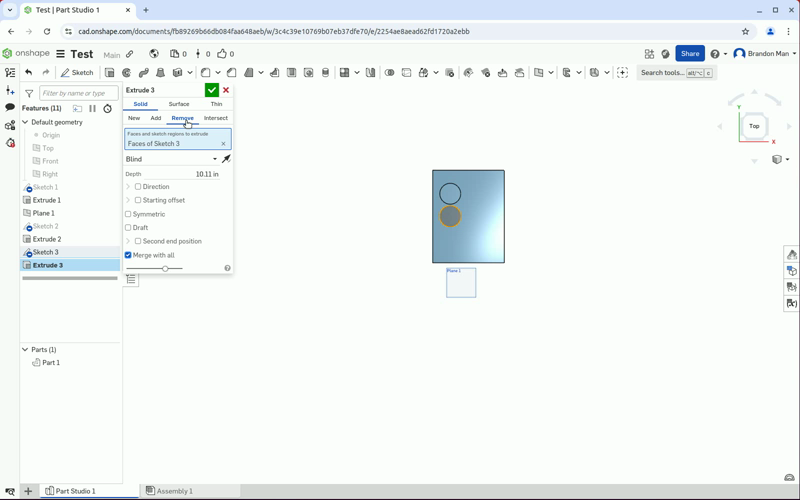
key(enter)
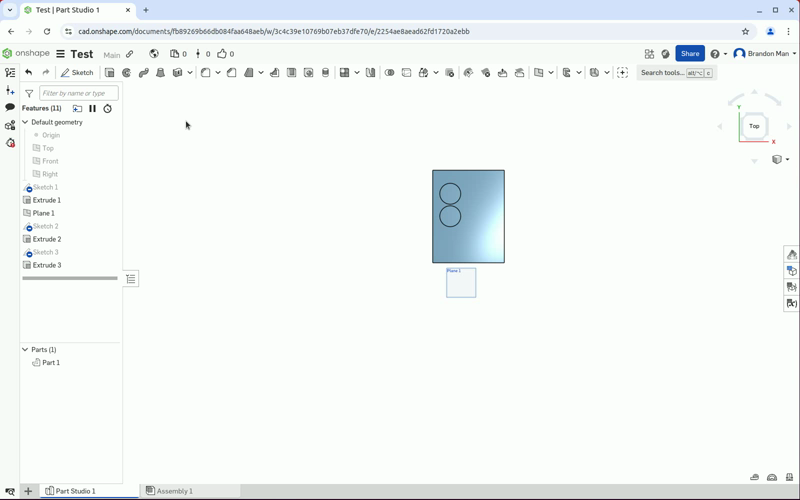
key(shift+h)
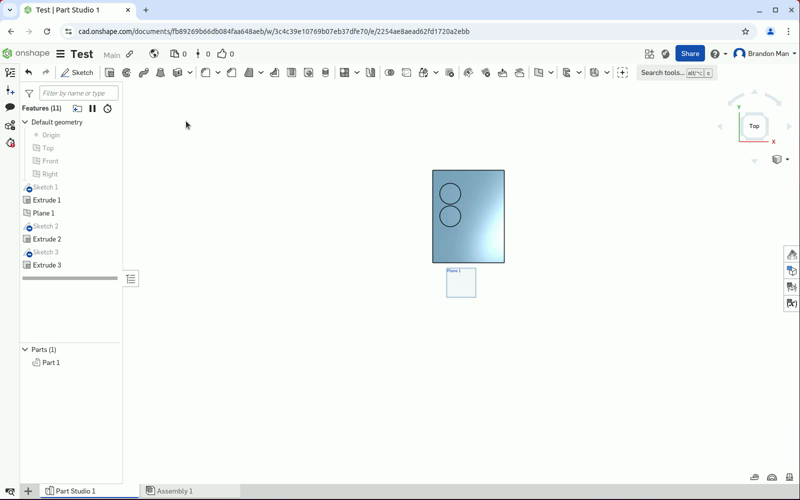
key(shift+h)
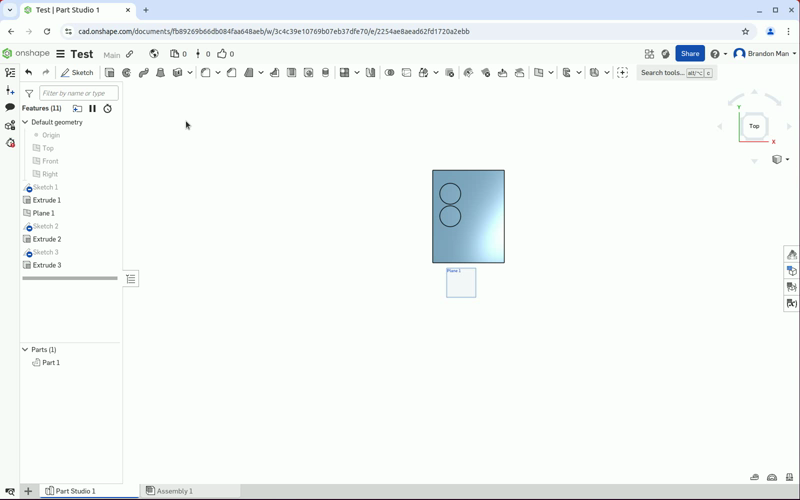
mouse_move(73, 189)
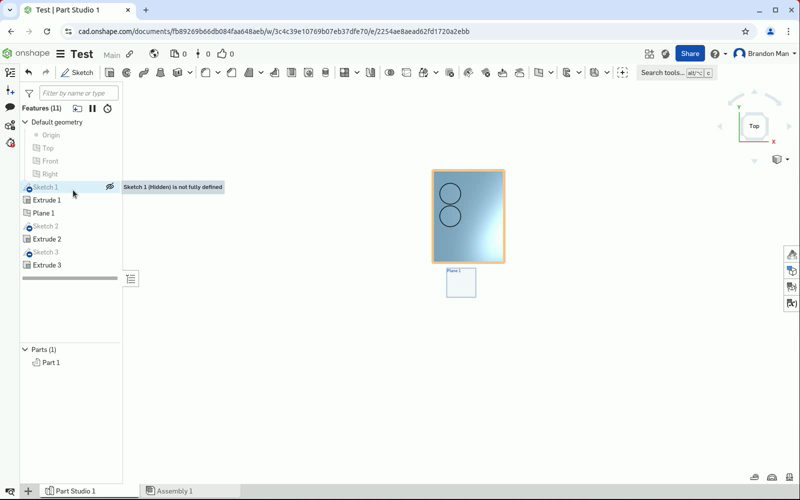
click(73, 189)
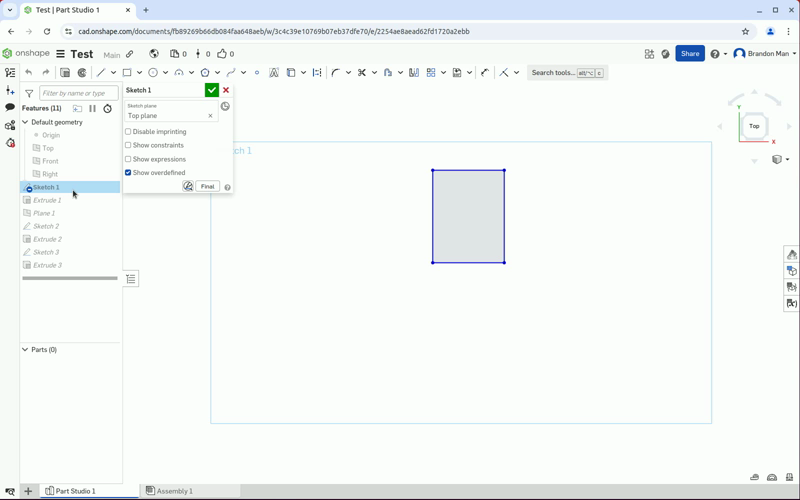
mouse_move(229, 92)
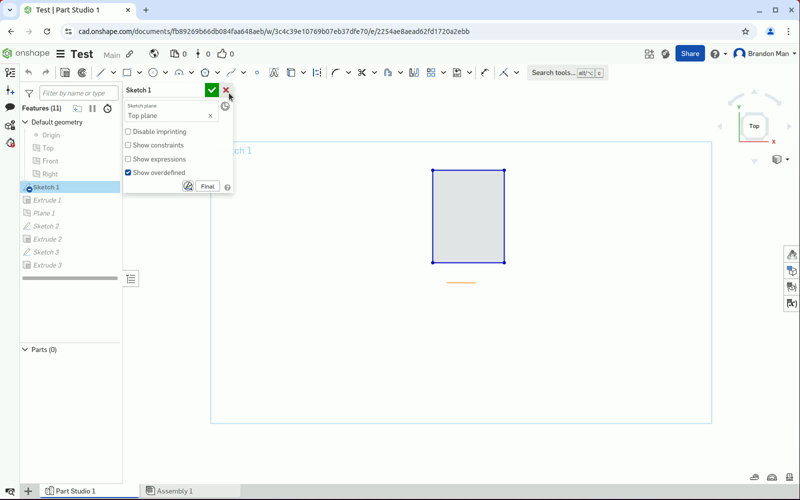
click(229, 92)
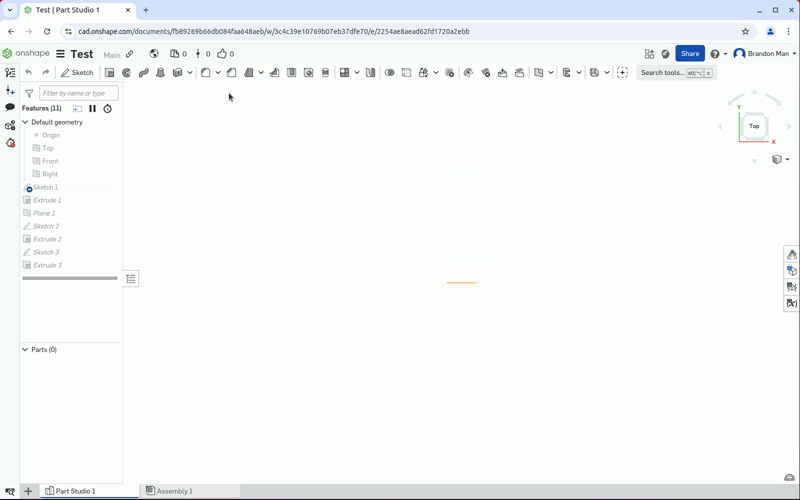
key(shift+s)
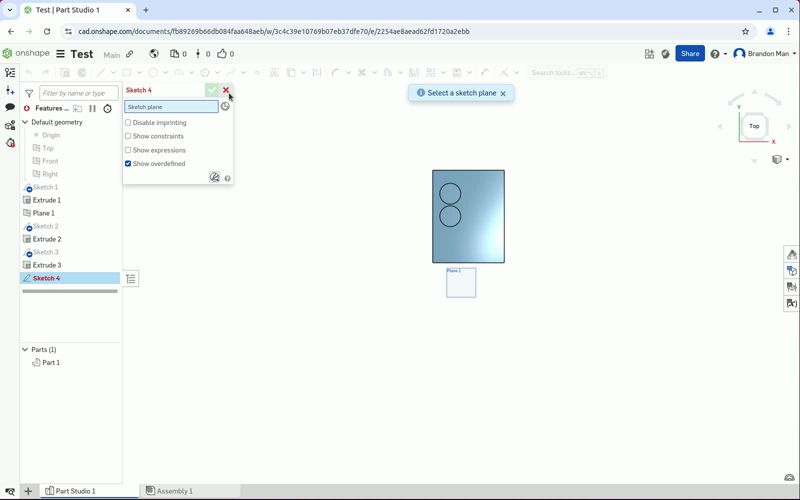
mouse_move(73, 215)
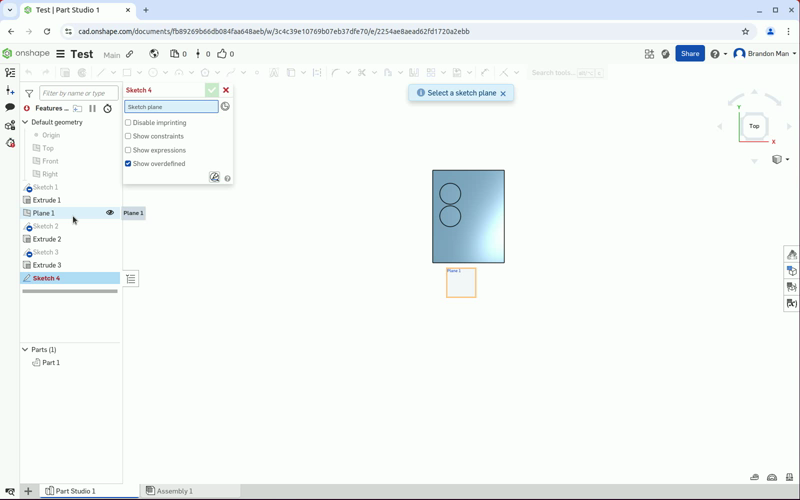
click(73, 215)
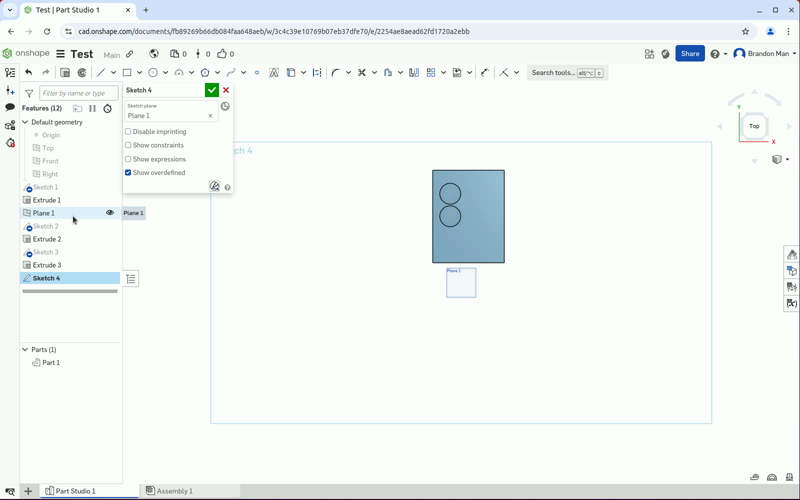
mouse_move(73, 352)
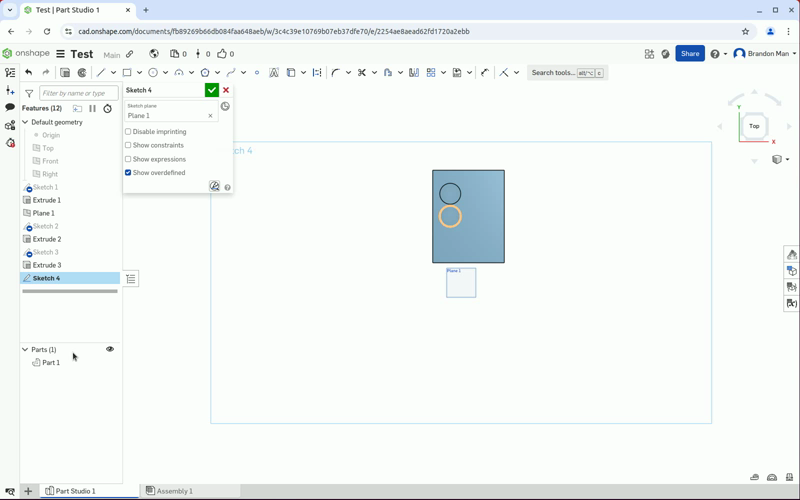
key(y)
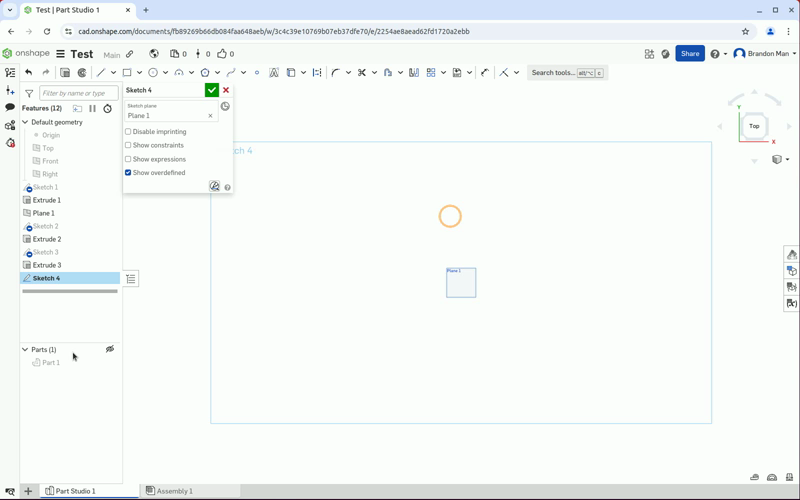
key(c)
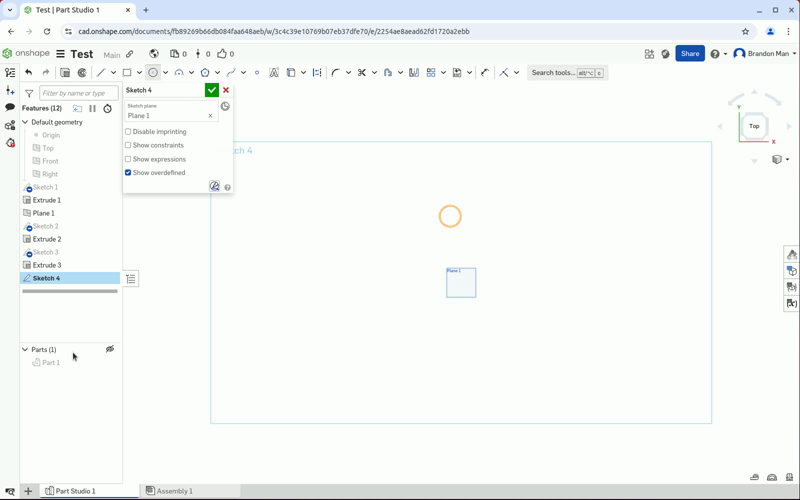
key_down(shift)
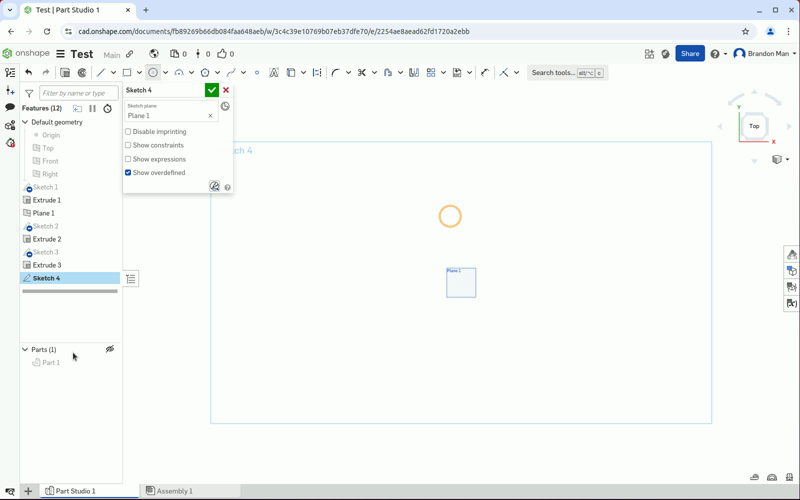
mouse_move(450, 239)
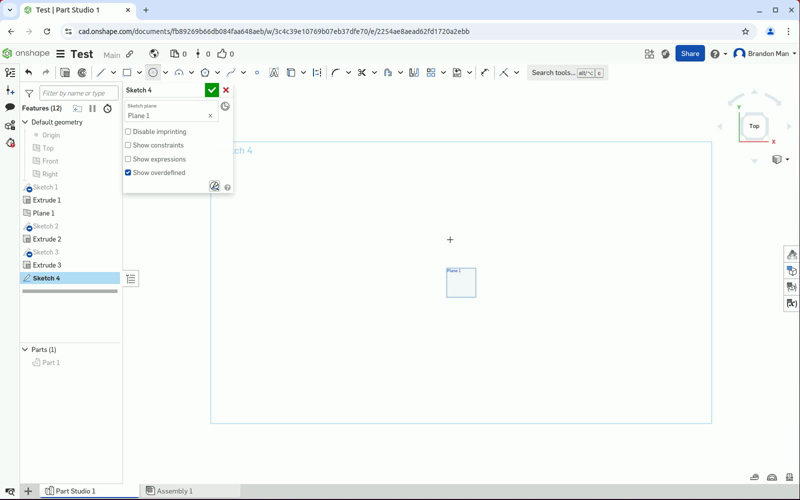
click(450, 239)
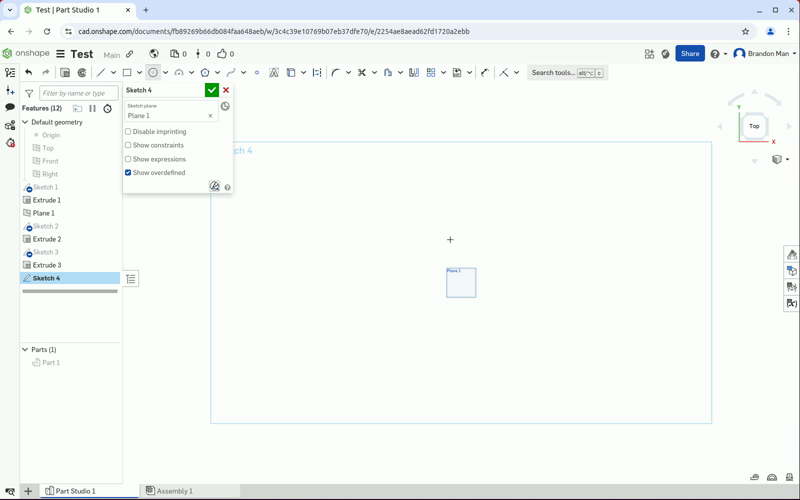
key_up(shift)
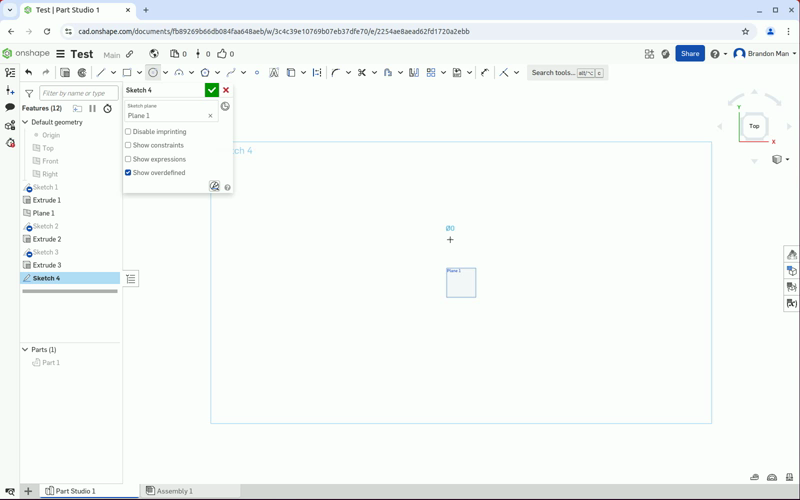
mouse_move(460, 239)
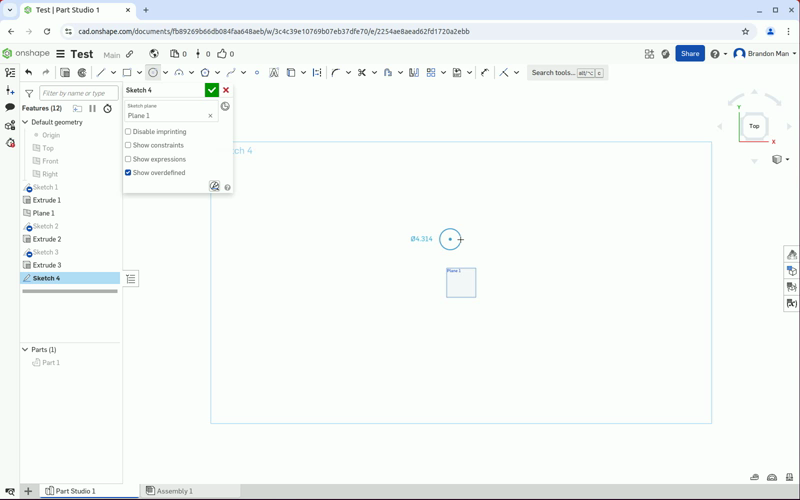
click(460, 239)
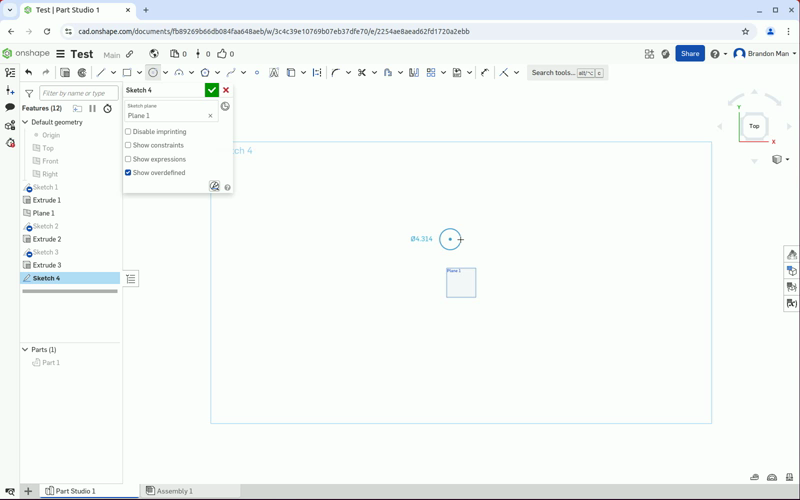
key(esc)
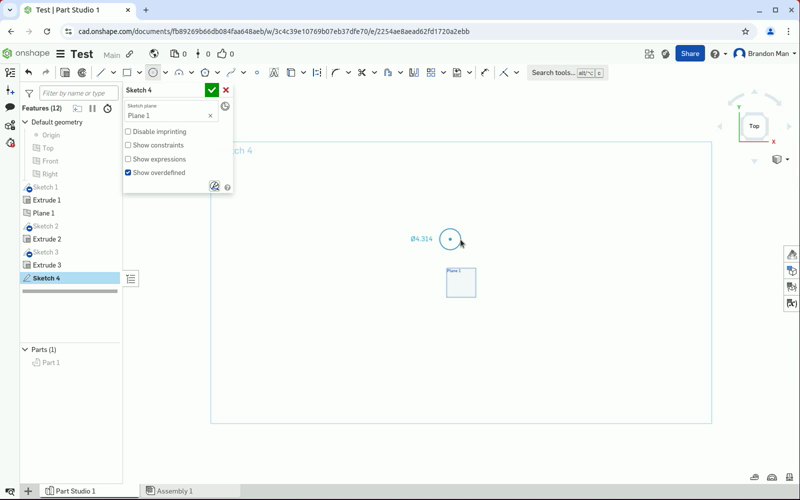
mouse_move(453, 238)
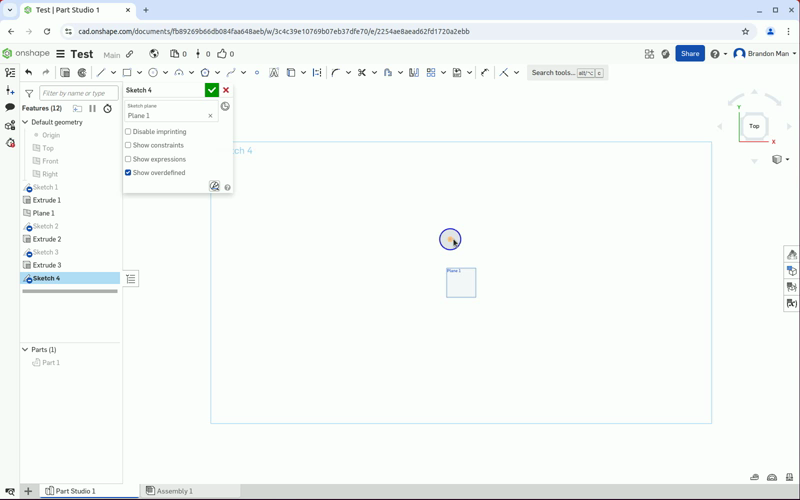
scroll(6)
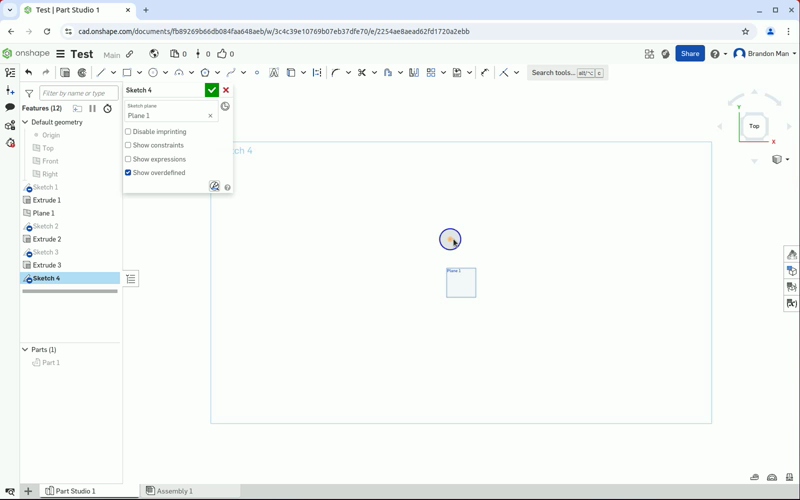
scroll(6)
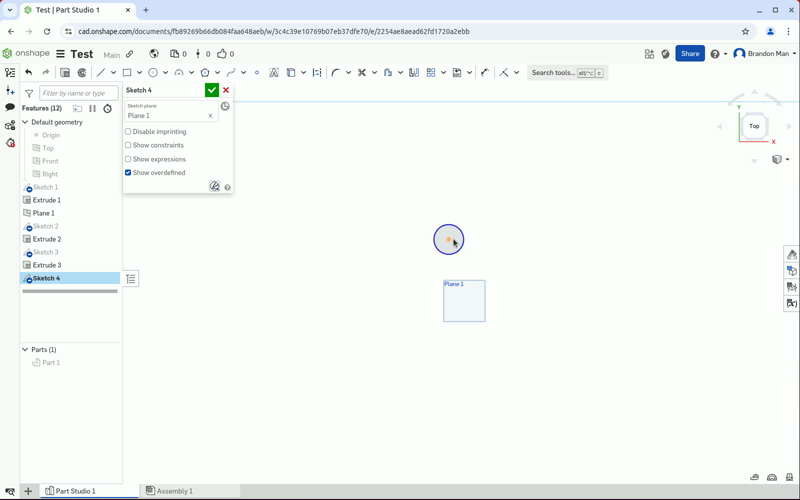
scroll(6)
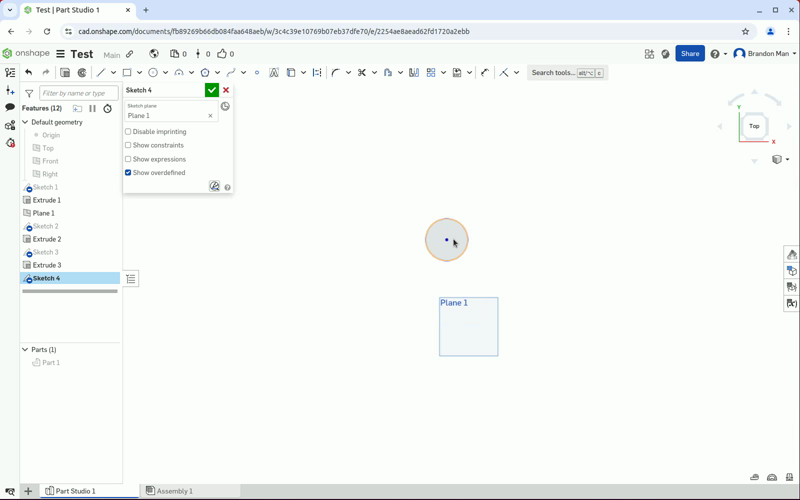
scroll(6)
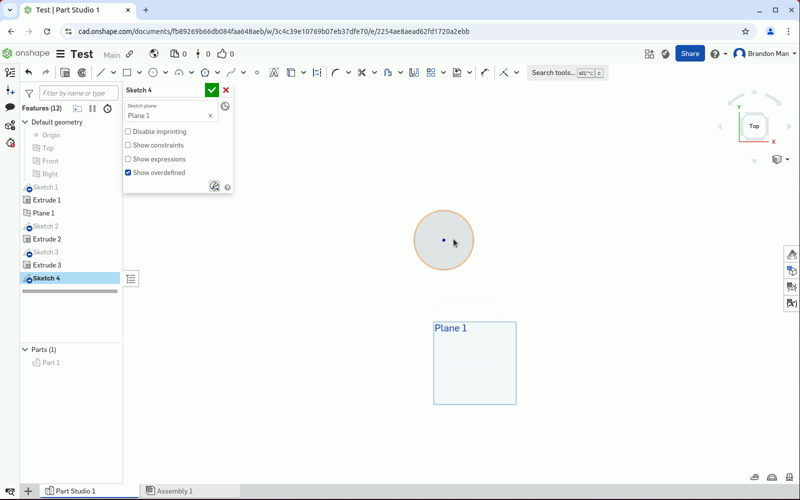
scroll(6)
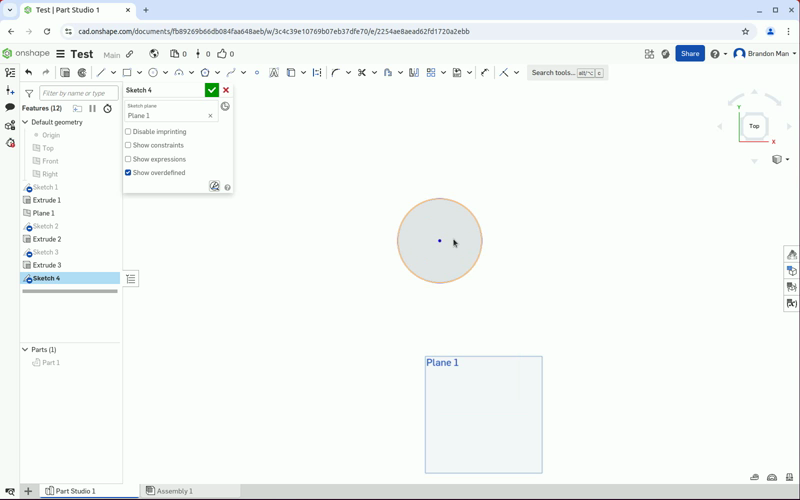
scroll(6)
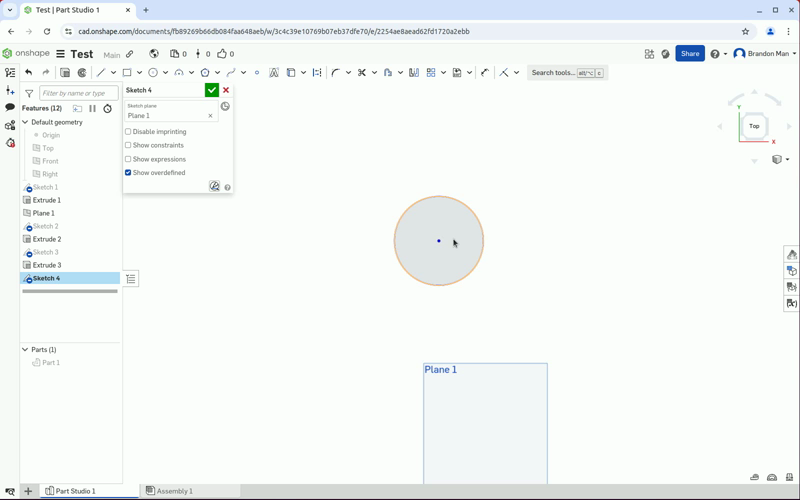
scroll(6)
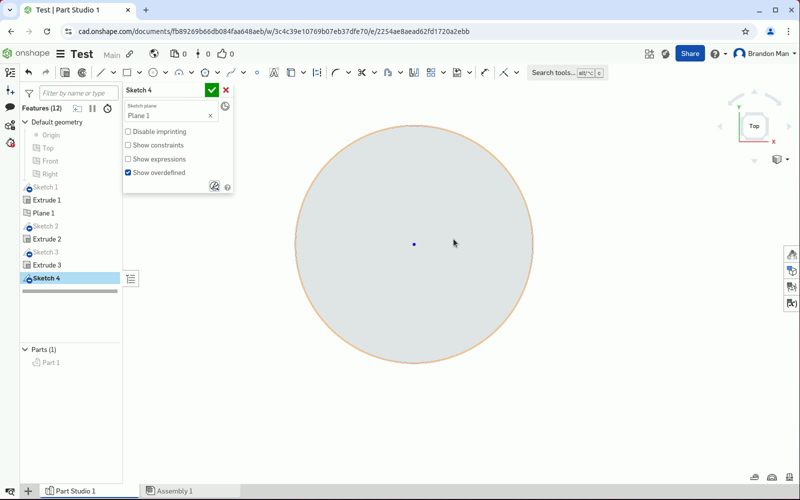
click(453, 238)
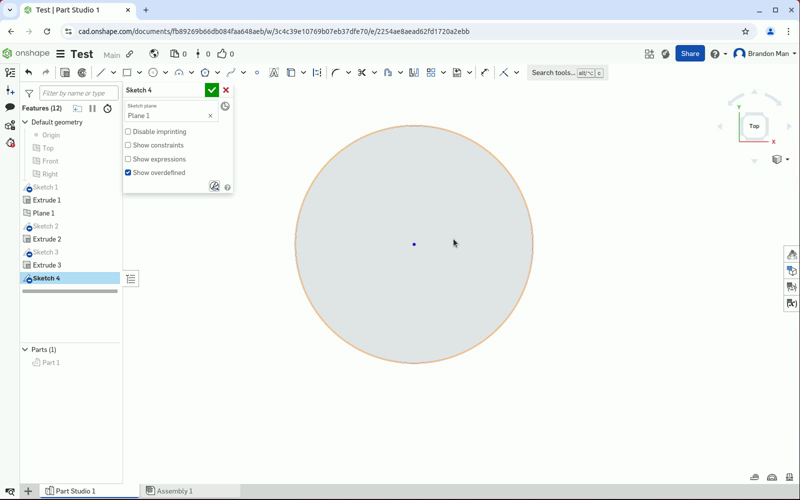
scroll(-6)
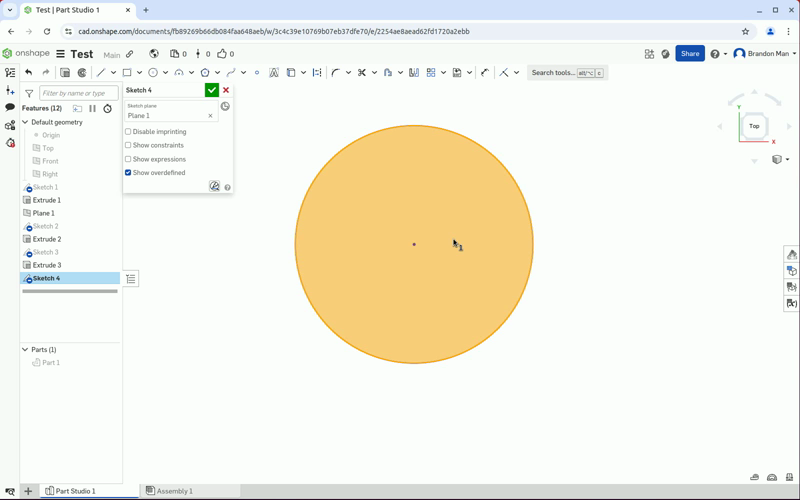
scroll(-6)
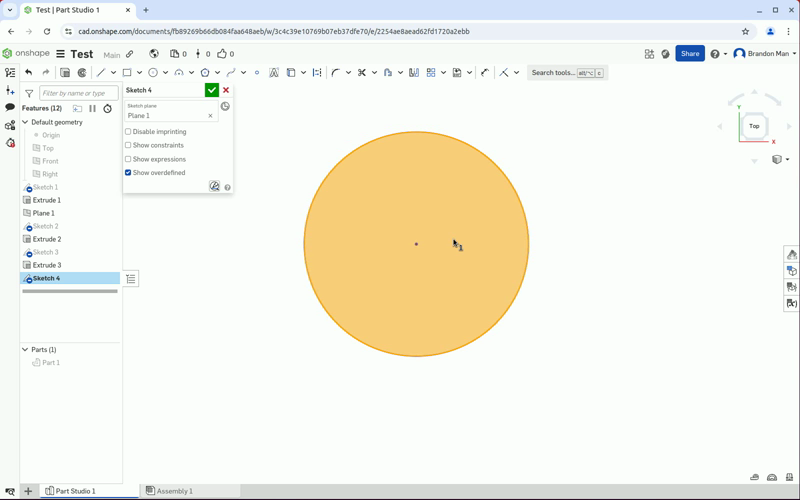
scroll(-6)
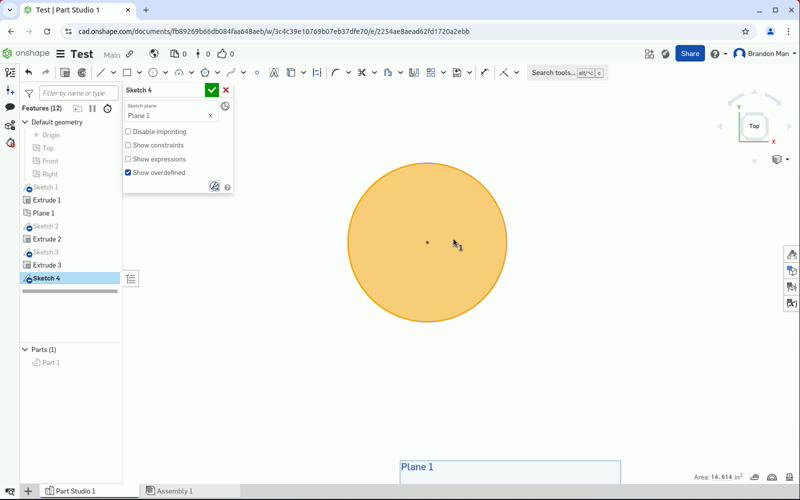
scroll(-6)
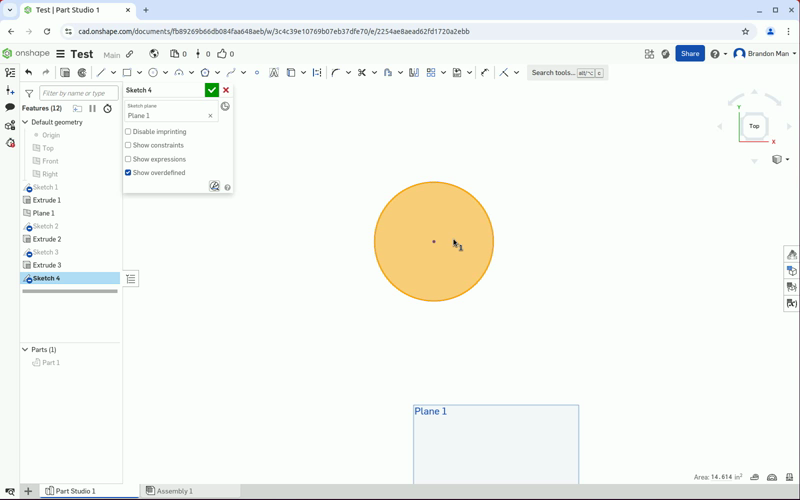
scroll(-6)
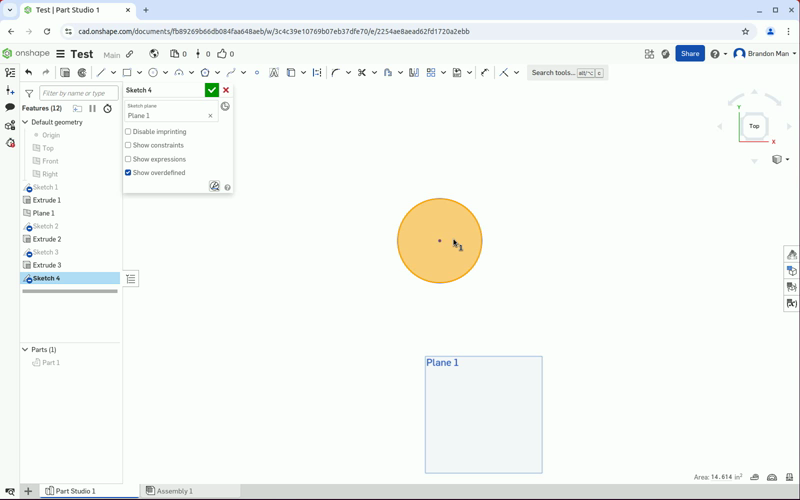
scroll(-6)
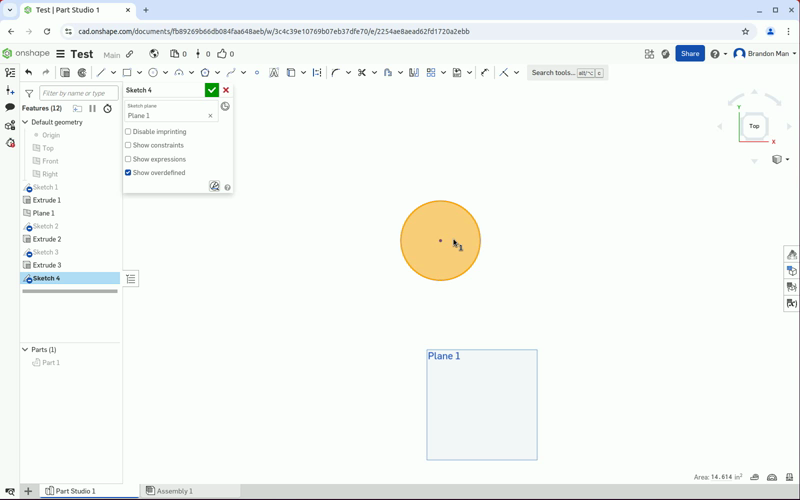
scroll(-6)
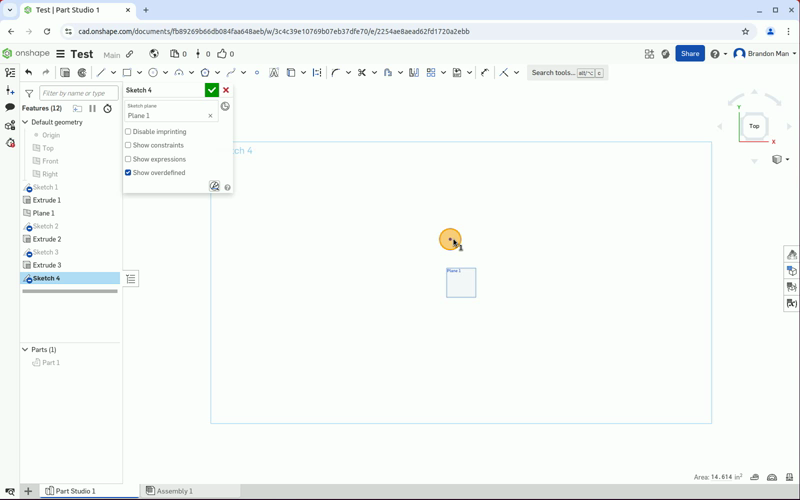
mouse_move(73, 352)
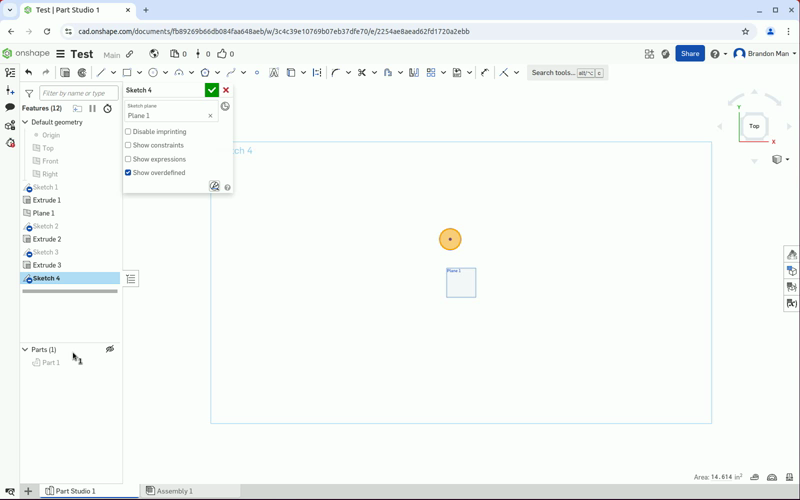
key(shift+y)
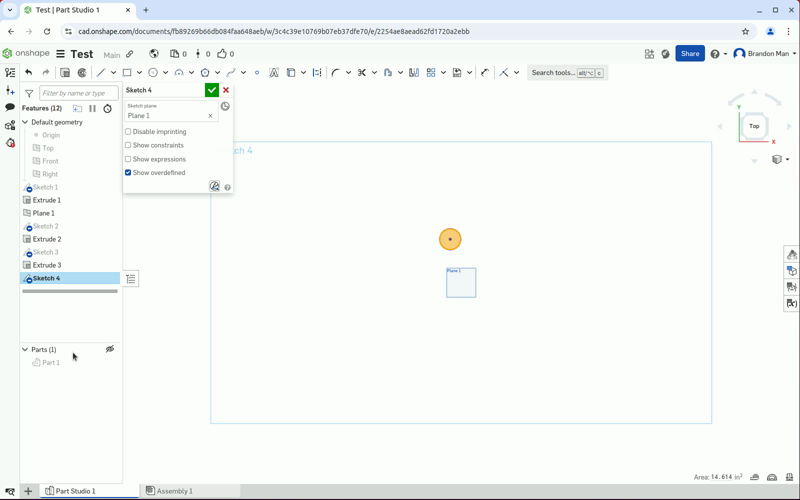
key(shift+e)
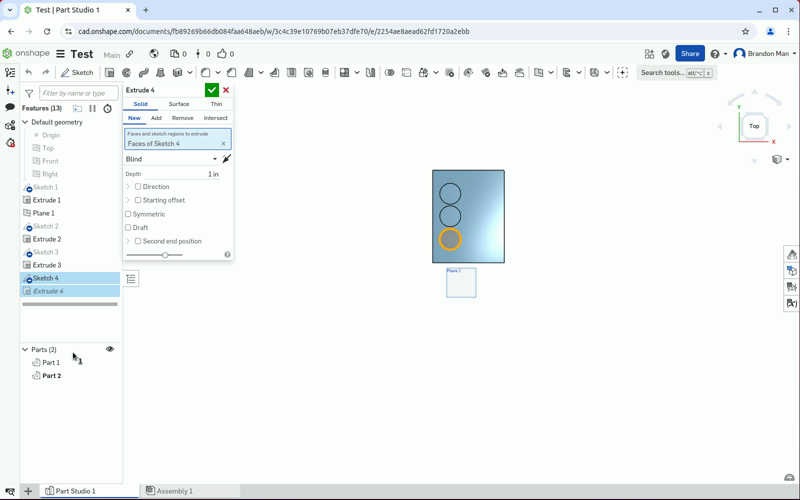
mouse_move(143, 106)
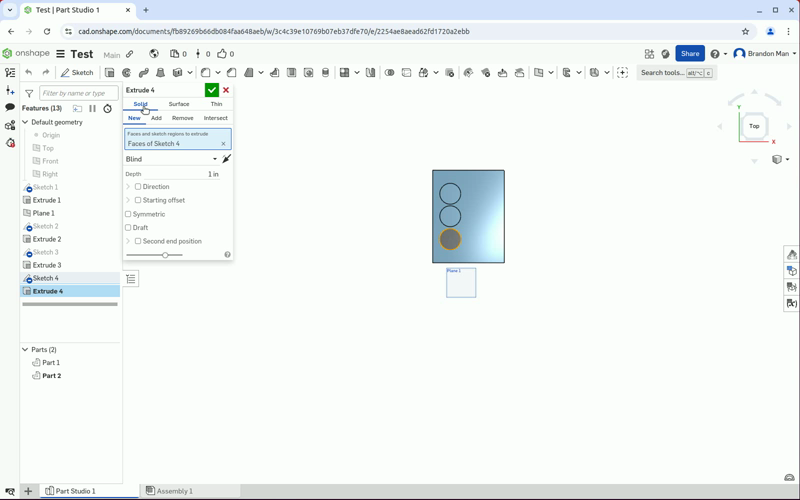
click(143, 106)
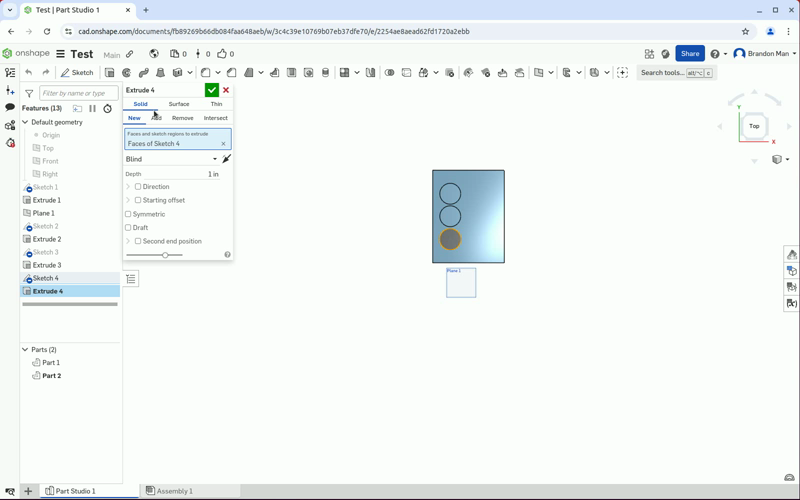
mouse_move(186, 120)
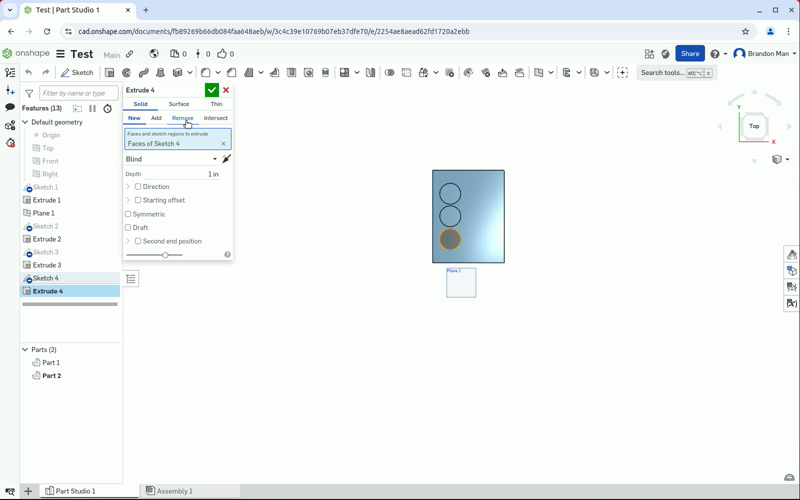
click(186, 120)
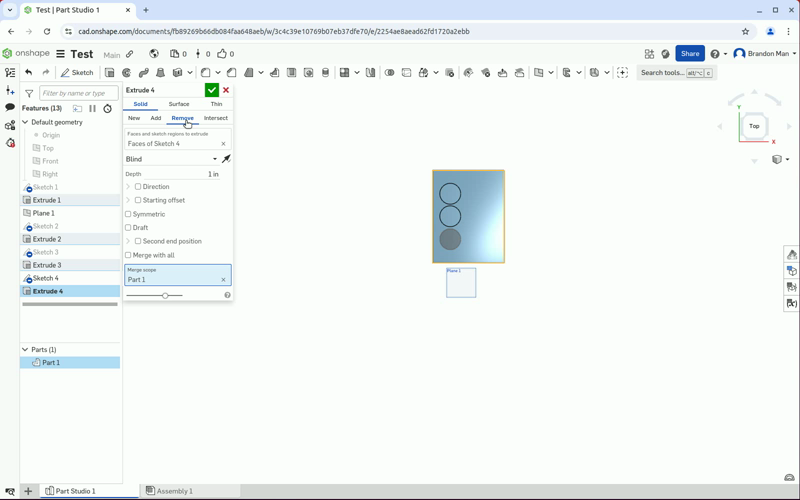
key(tab, 4)
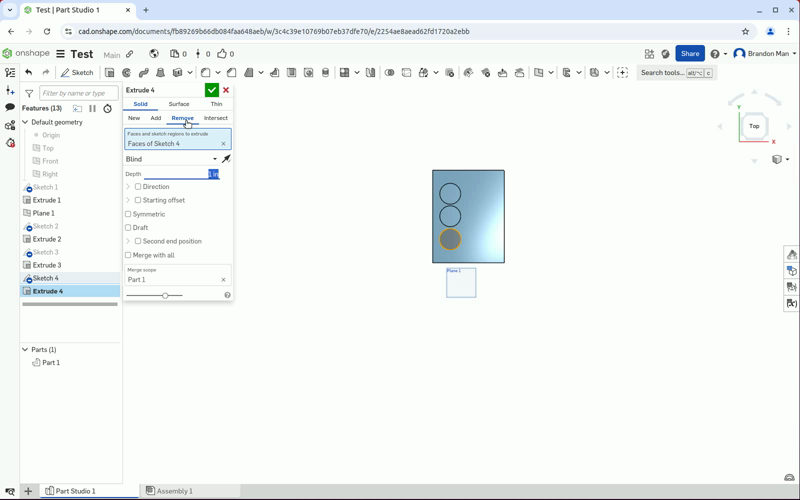
text(10.11)
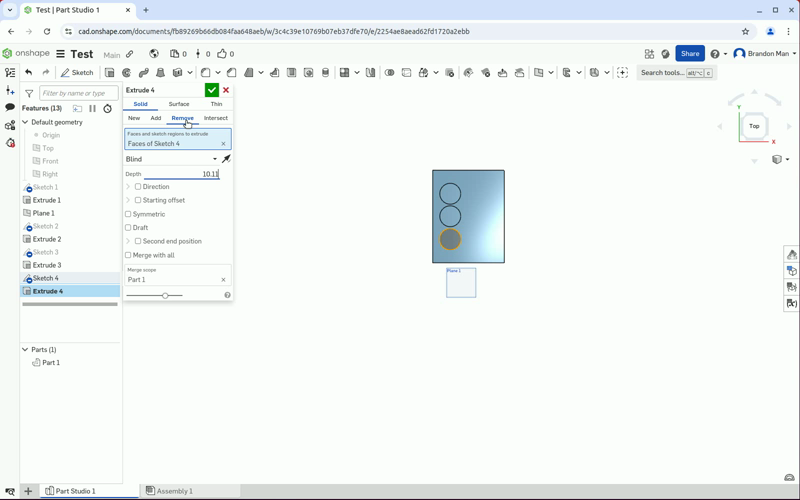
key(tab, 6)
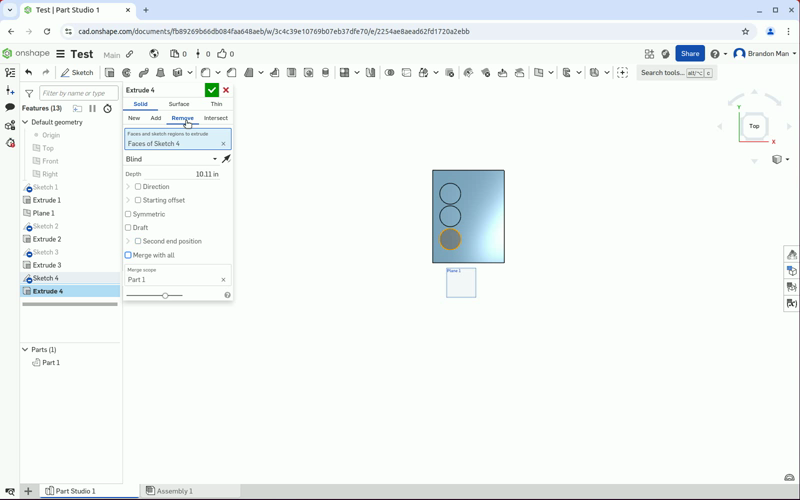
key(space)
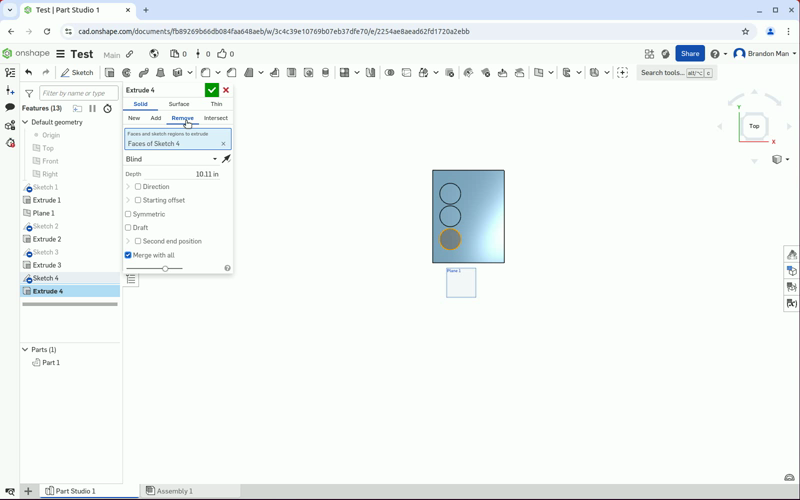
key(enter)
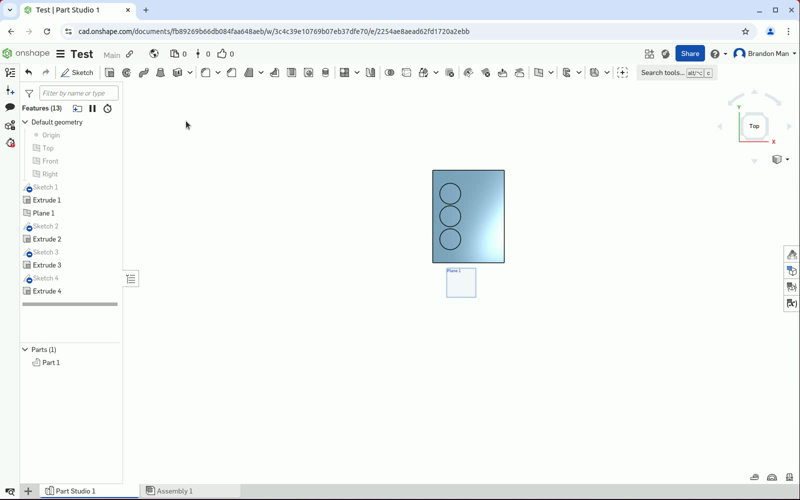
key(shift+h)
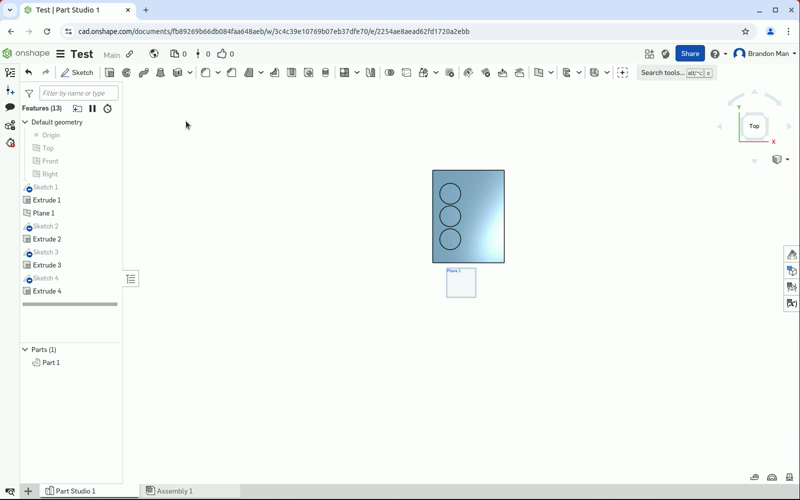
key(shift+h)
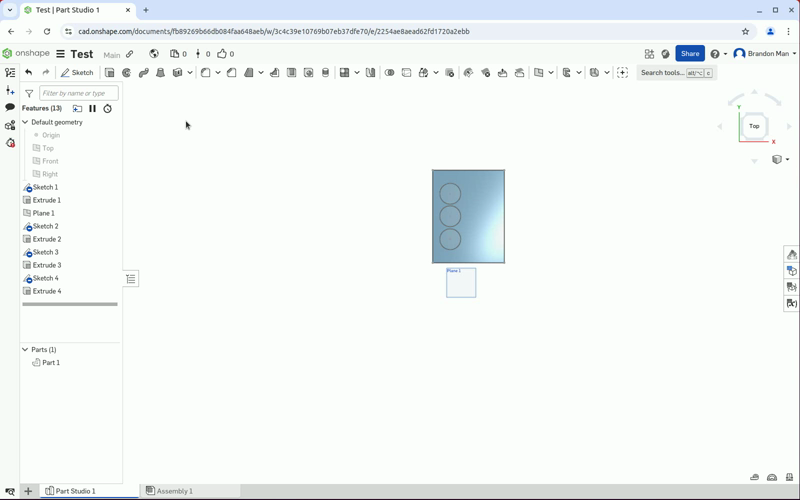
key(shift+7)
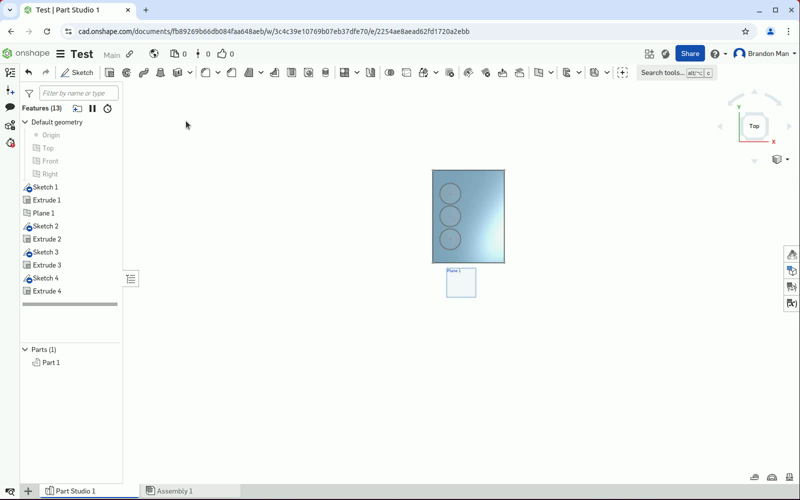
key(up, 3)
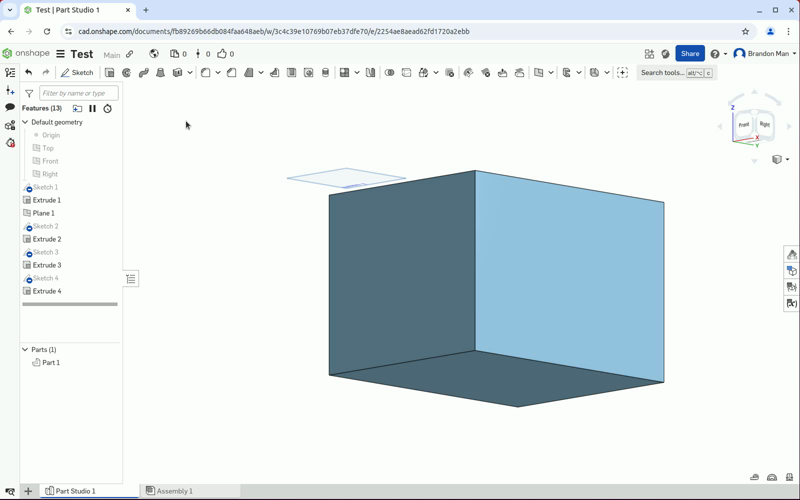
key(left, 3)
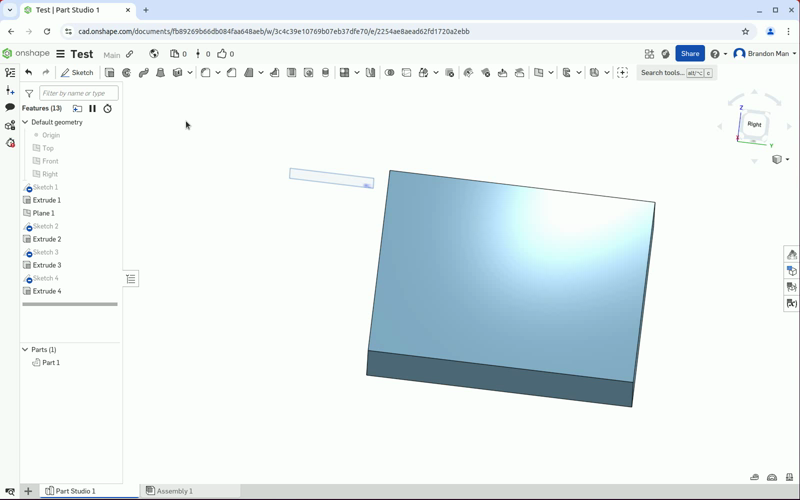
key(right, 3)
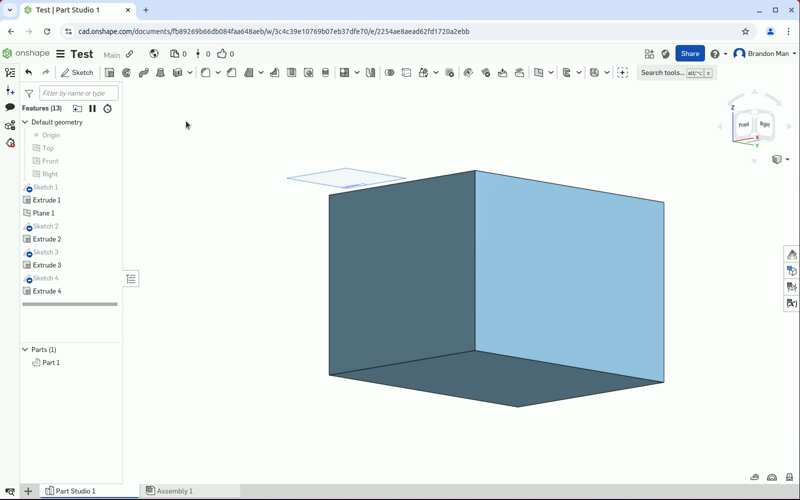
key(down, 3)
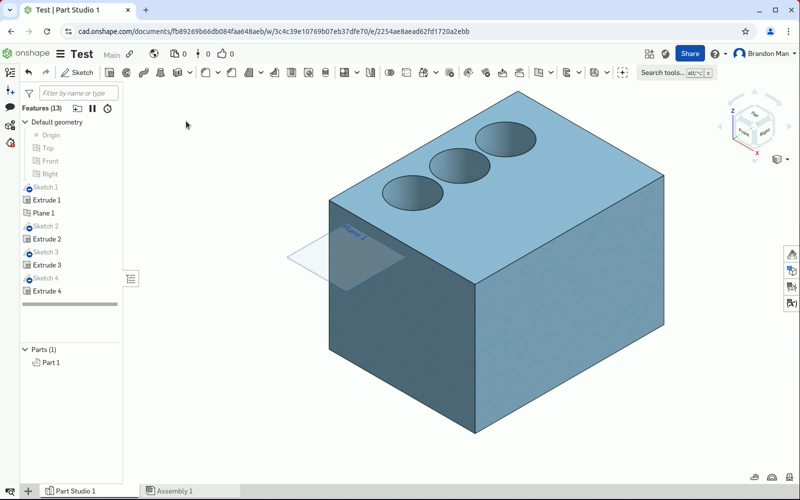
mouse_move(73, 189)
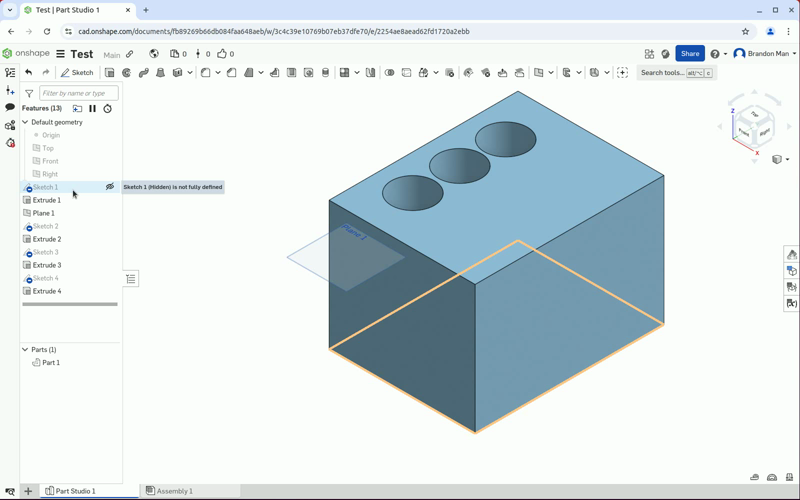
click(73, 189)